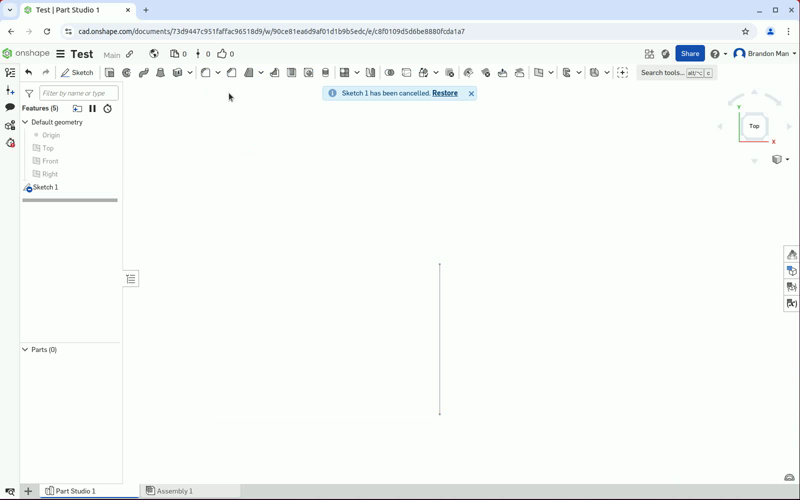
key(shift+h)
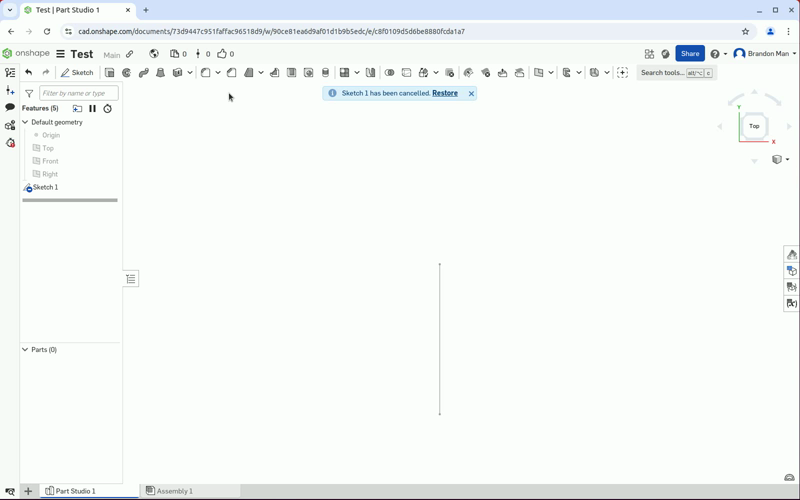
key(shift+s)
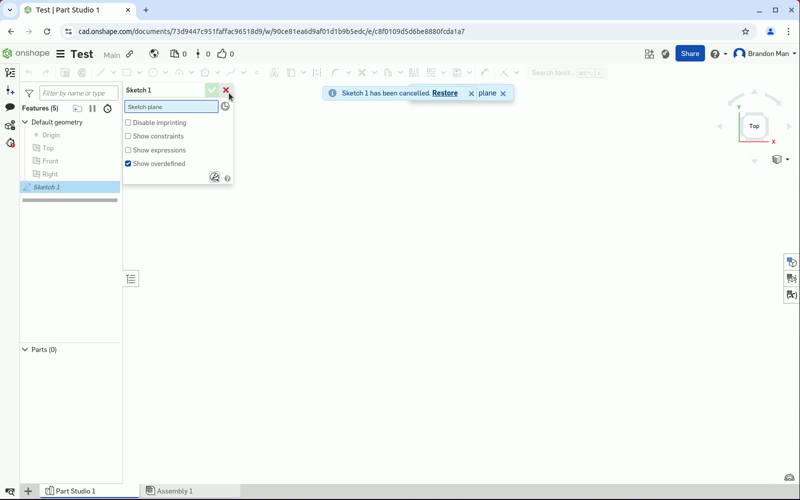
mouse_move(73, 150)
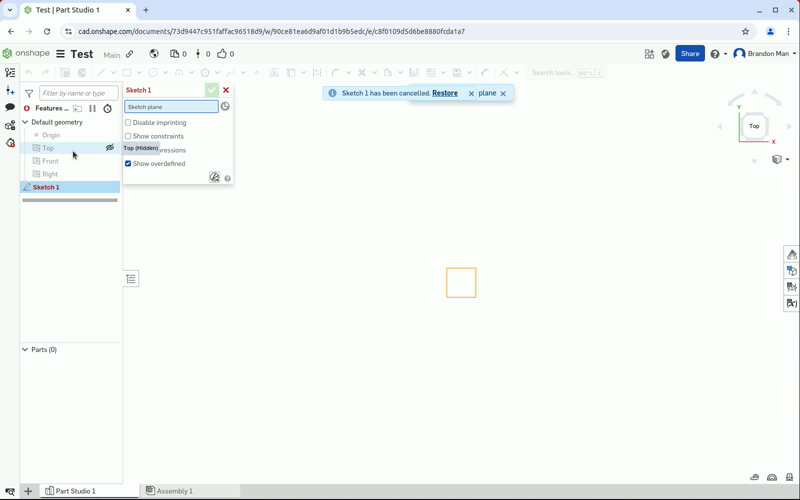
click(73, 150)
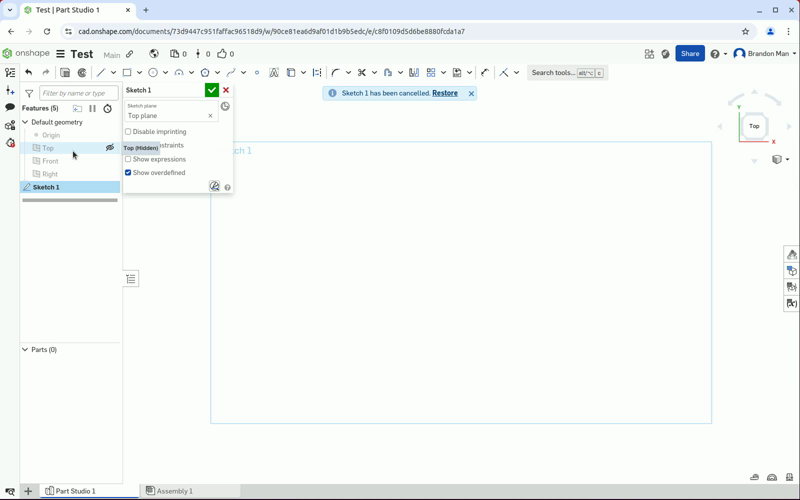
mouse_move(73, 352)
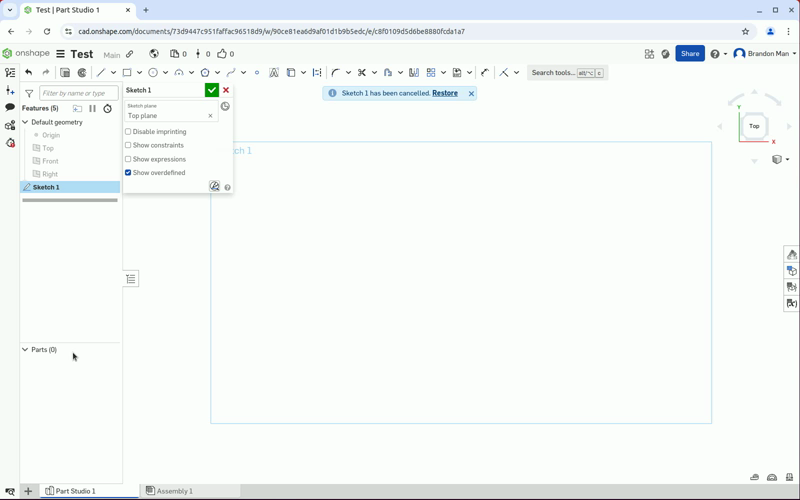
key(y)
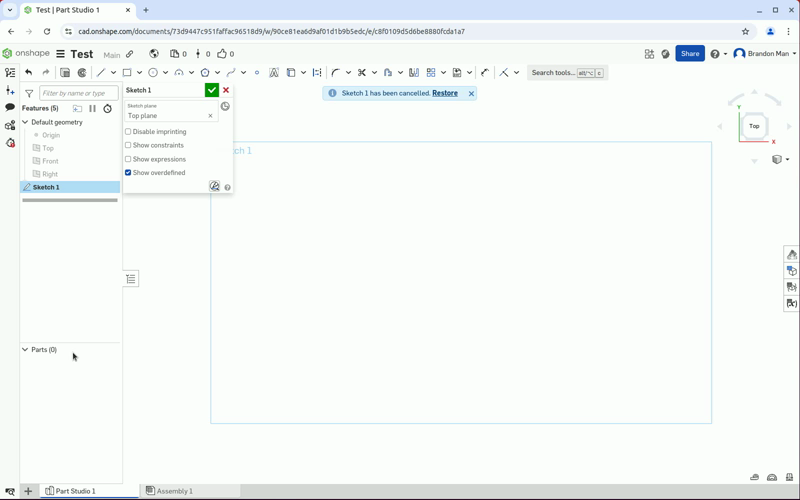
key(l)
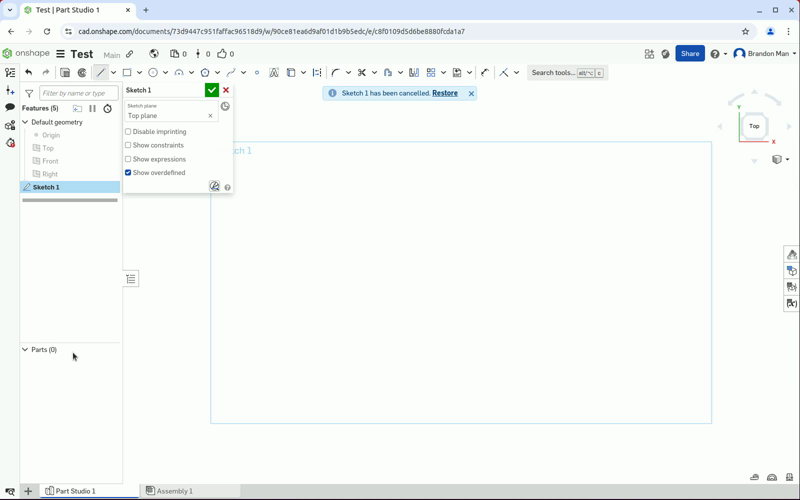
key_down(shift)
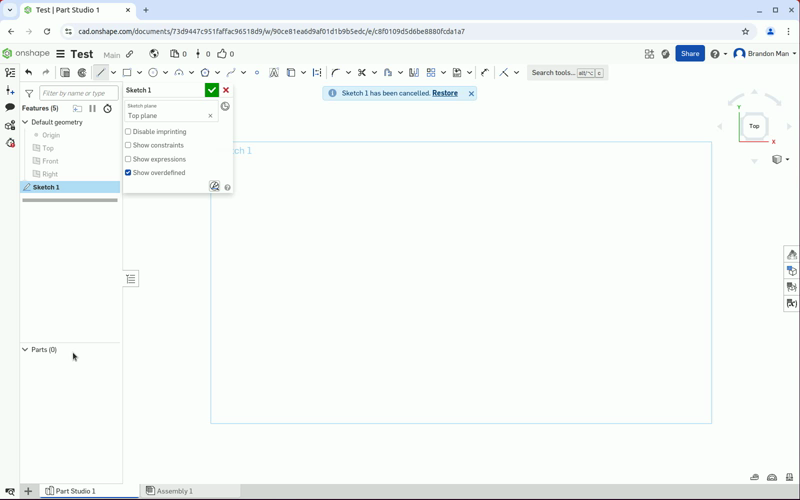
mouse_move(390, 245)
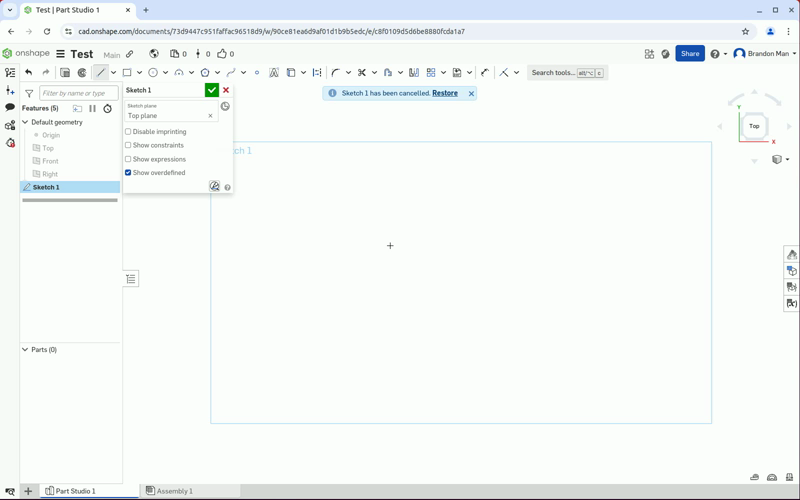
click(390, 245)
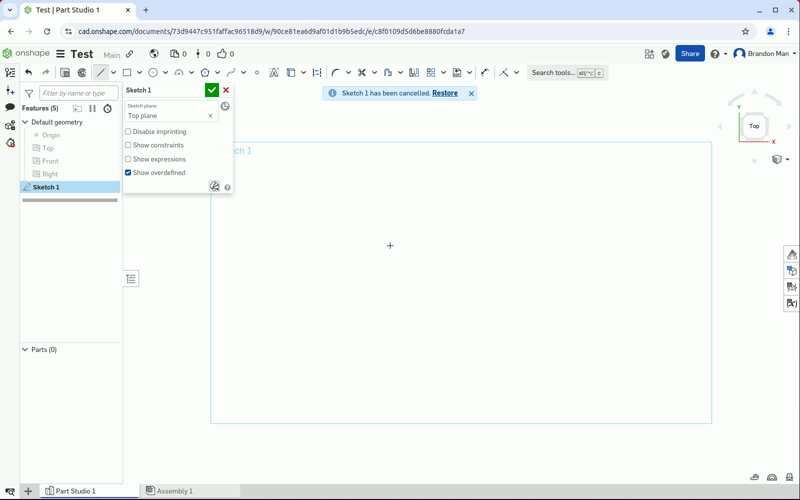
key_up(shift)
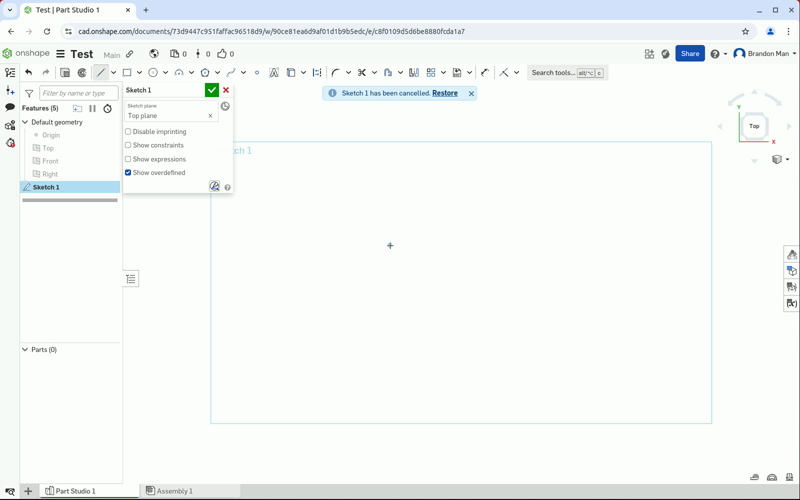
key_down(shift)
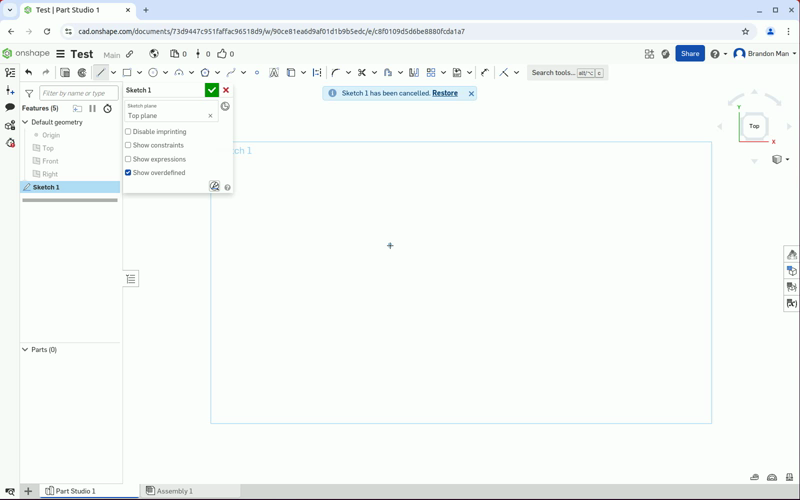
mouse_move(465, 245)
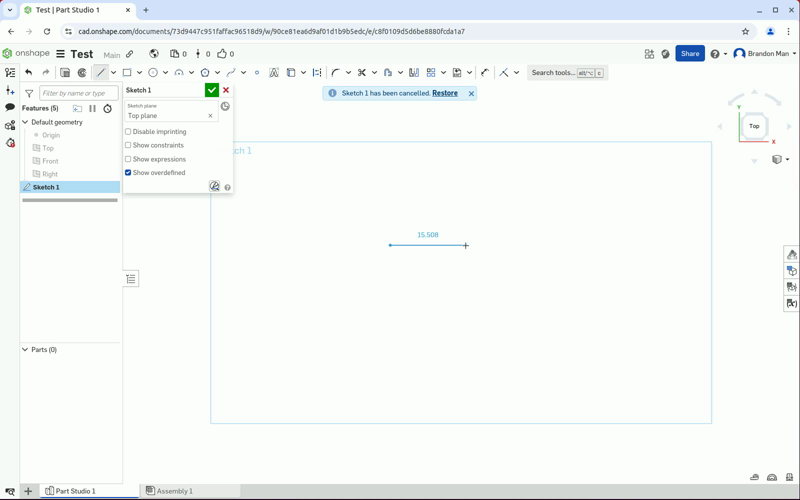
click(465, 245)
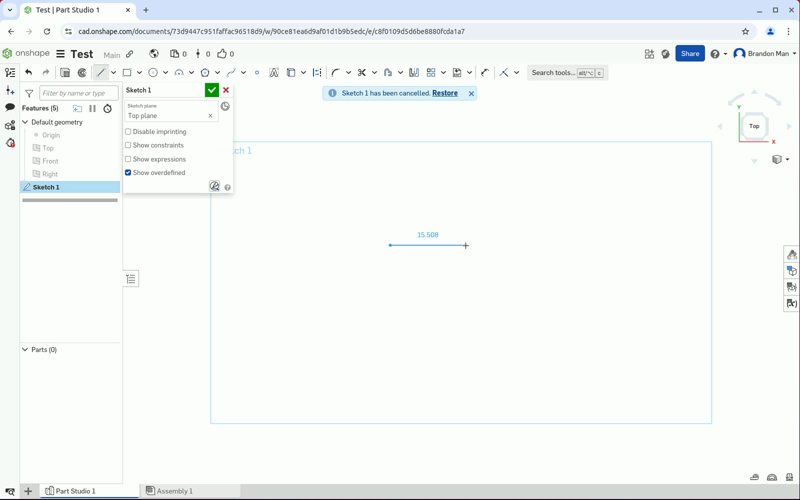
key_up(shift)
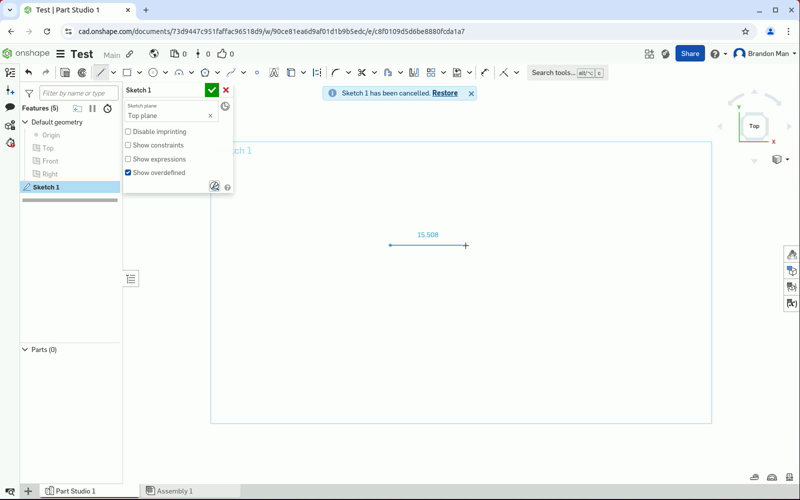
key_down(shift)
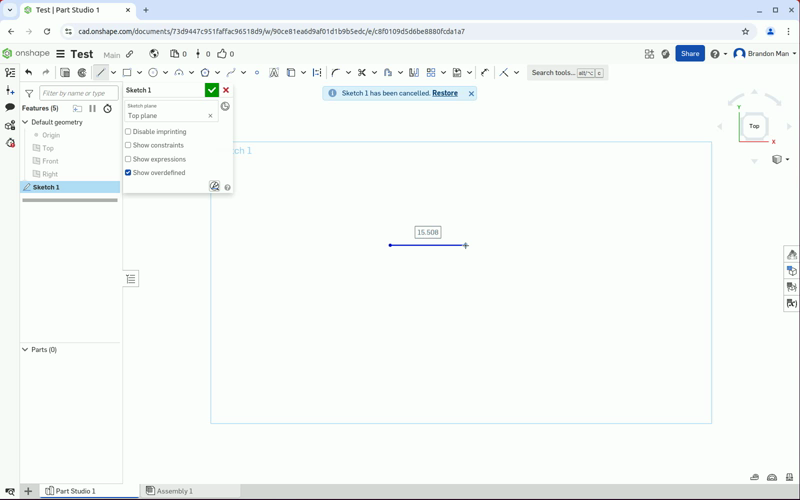
mouse_move(495, 245)
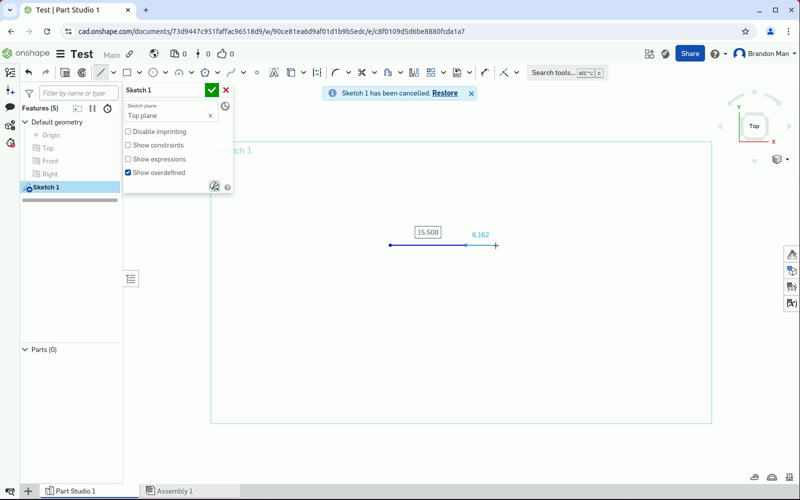
mouse_move(465, 219)
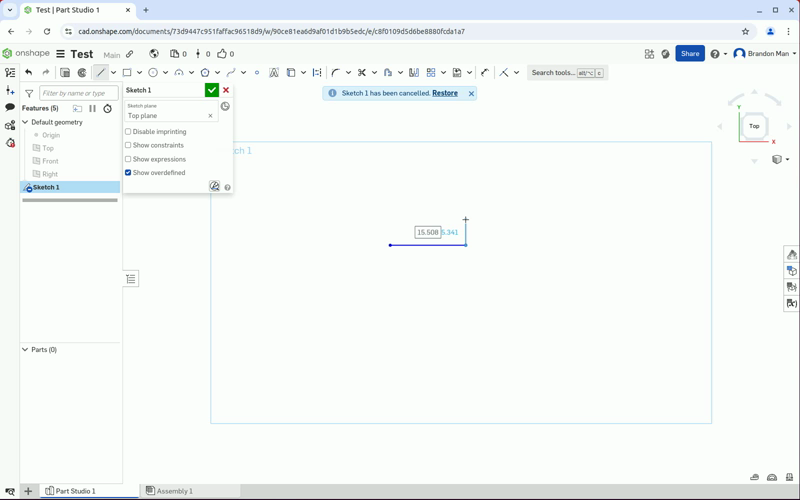
click(465, 219)
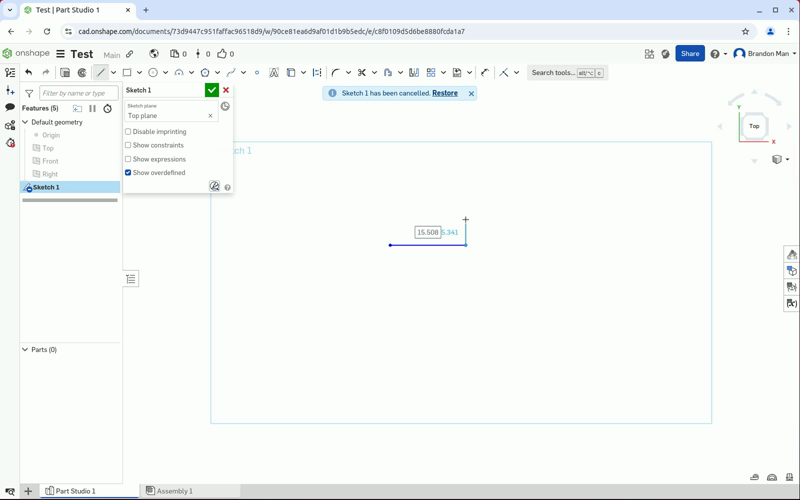
key_up(shift)
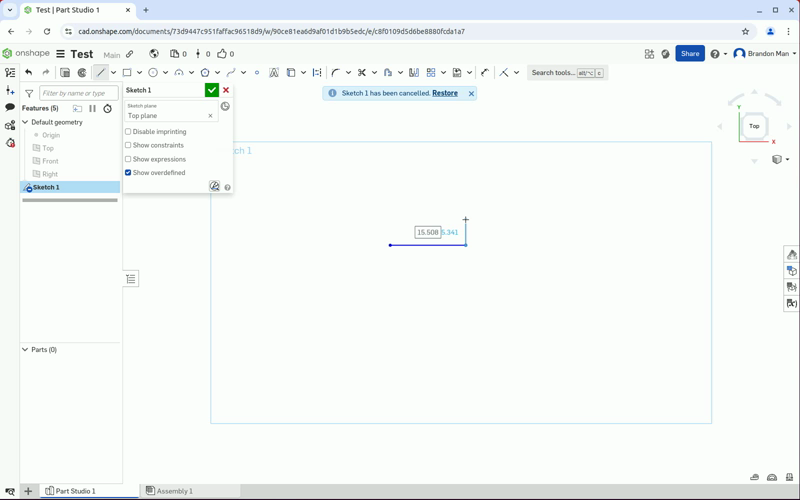
key_down(shift)
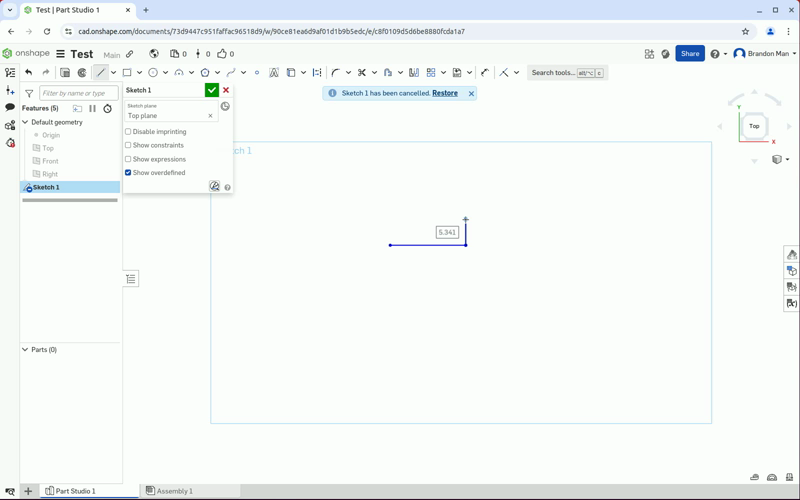
mouse_move(495, 219)
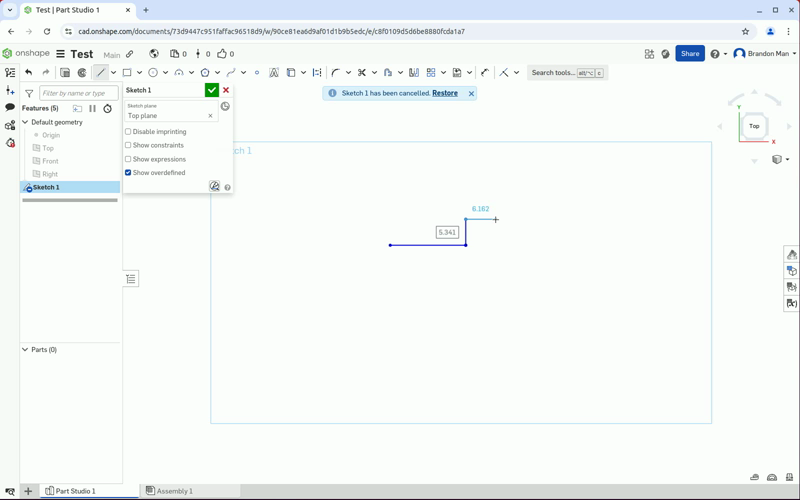
mouse_move(451, 219)
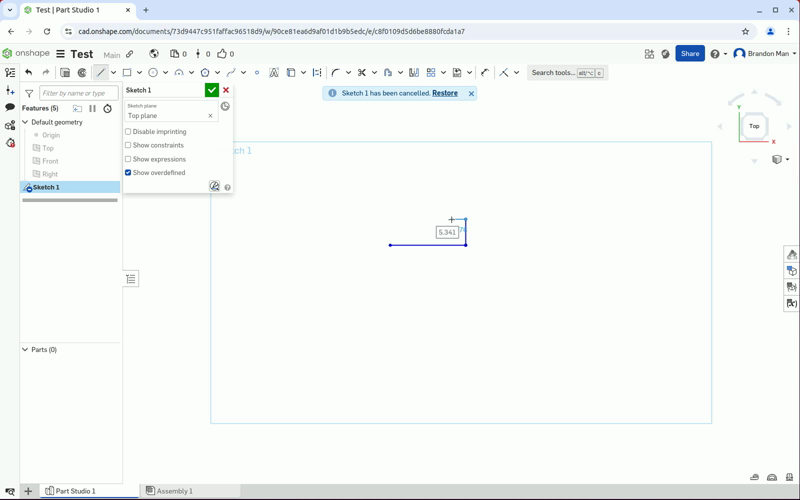
click(451, 219)
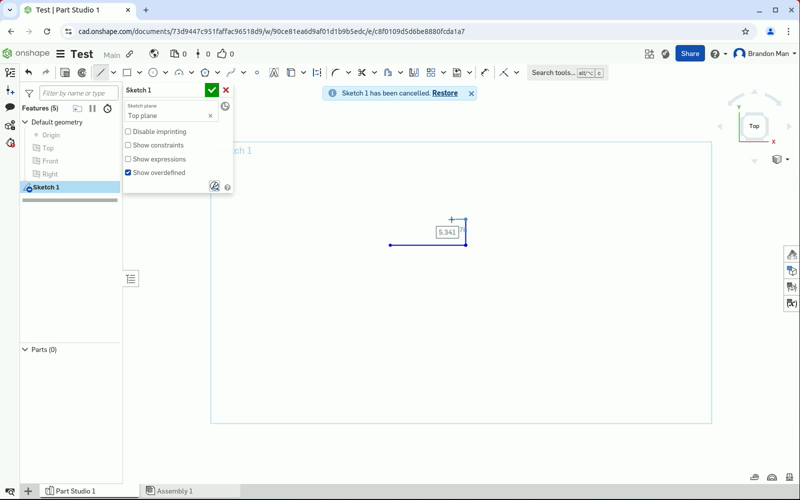
key_up(shift)
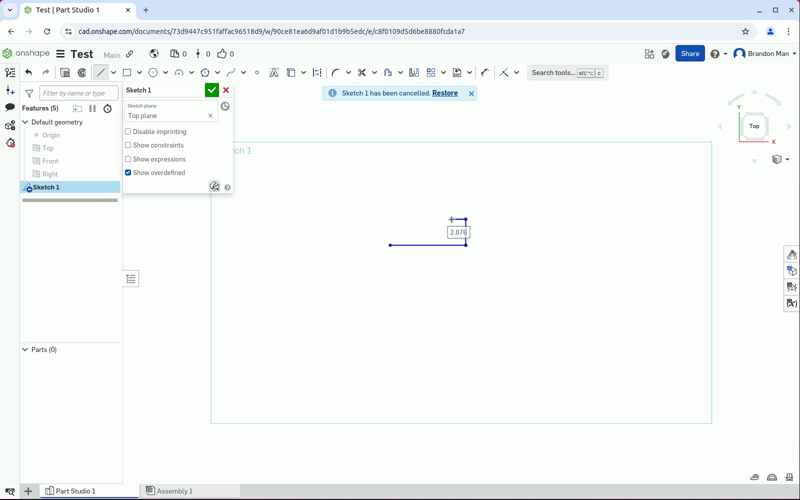
key_down(shift)
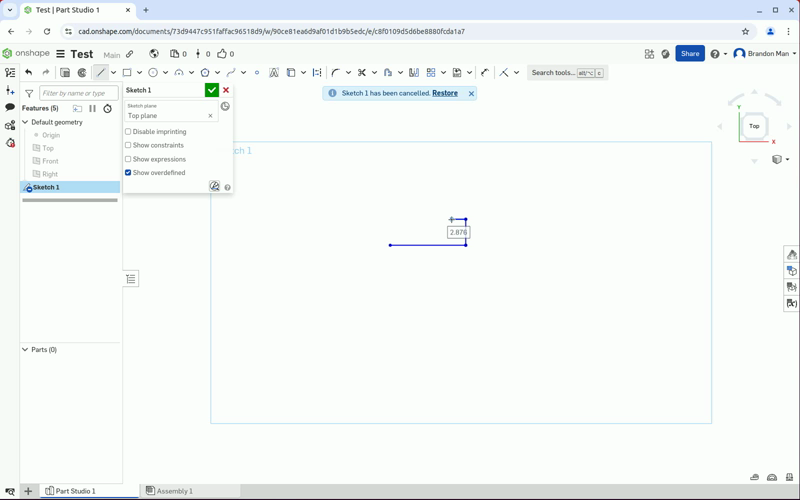
mouse_move(481, 219)
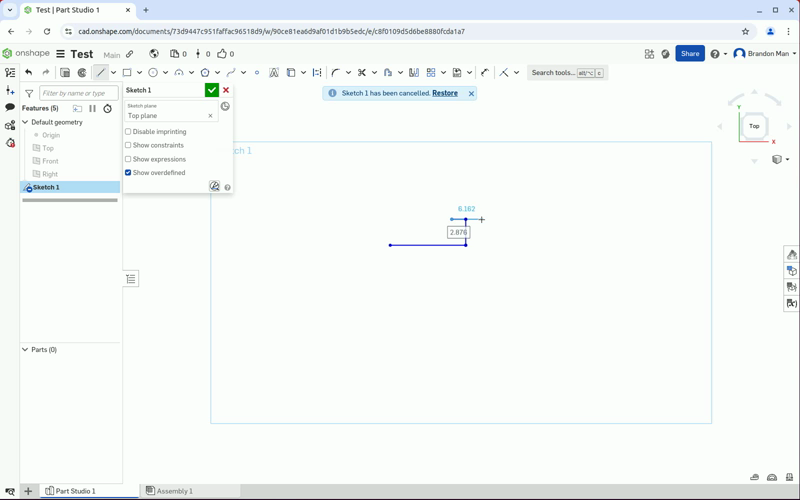
mouse_move(451, 196)
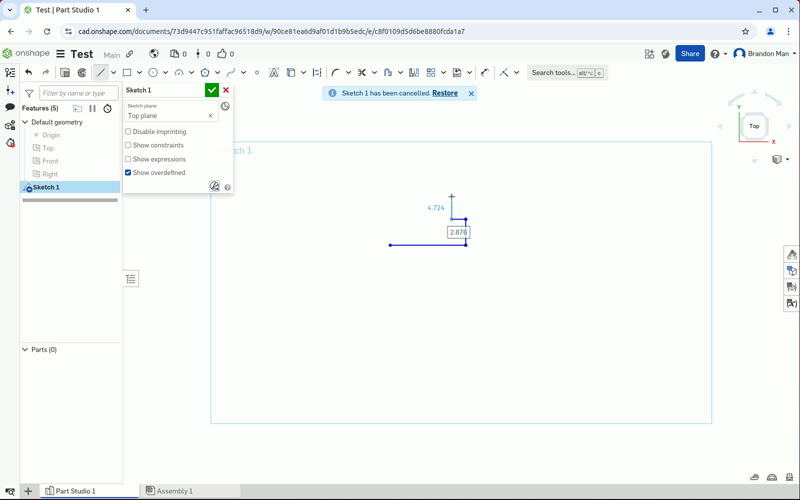
click(451, 196)
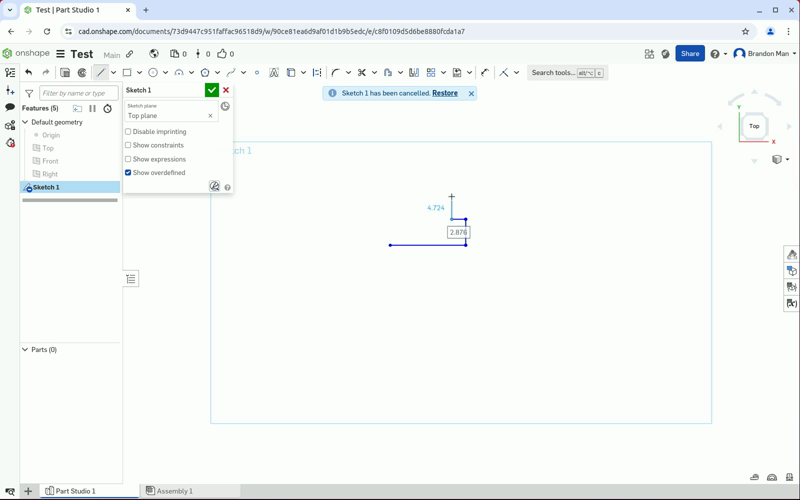
key_up(shift)
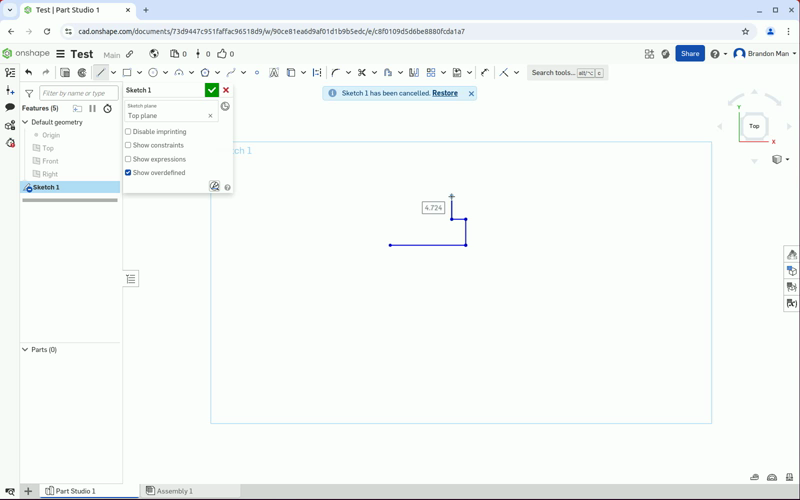
key_down(shift)
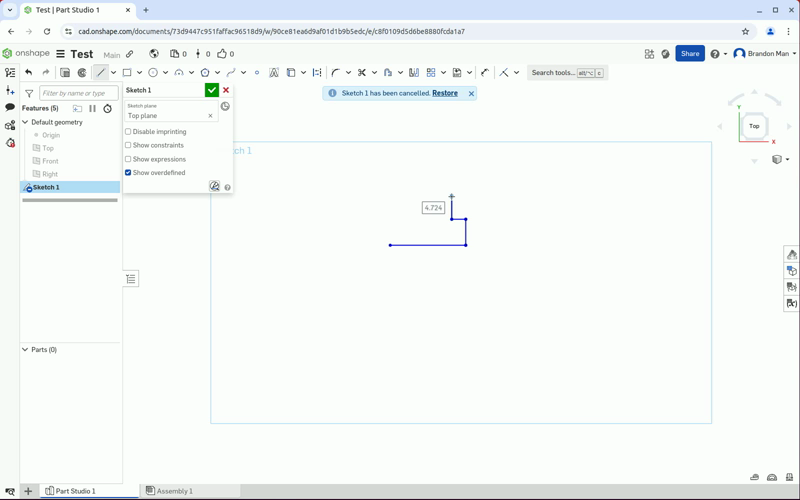
mouse_move(481, 196)
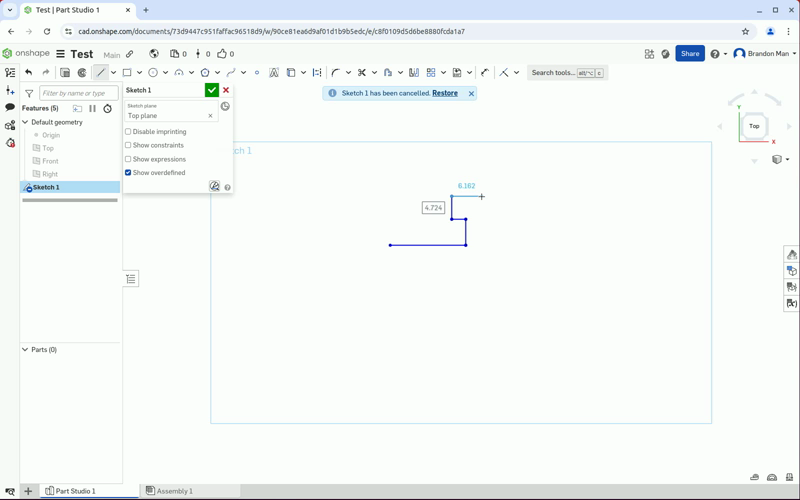
mouse_move(465, 196)
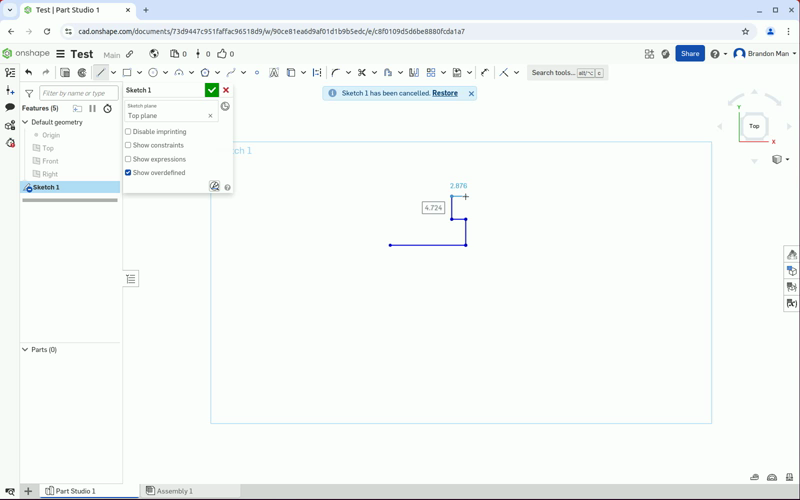
click(465, 196)
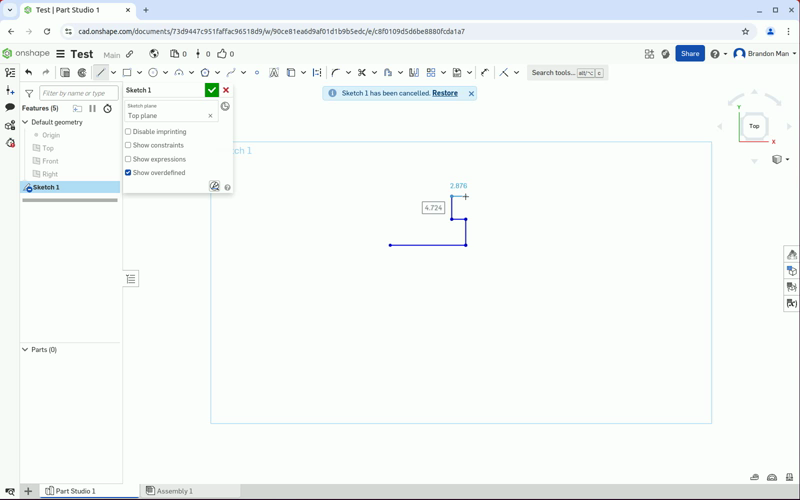
key_up(shift)
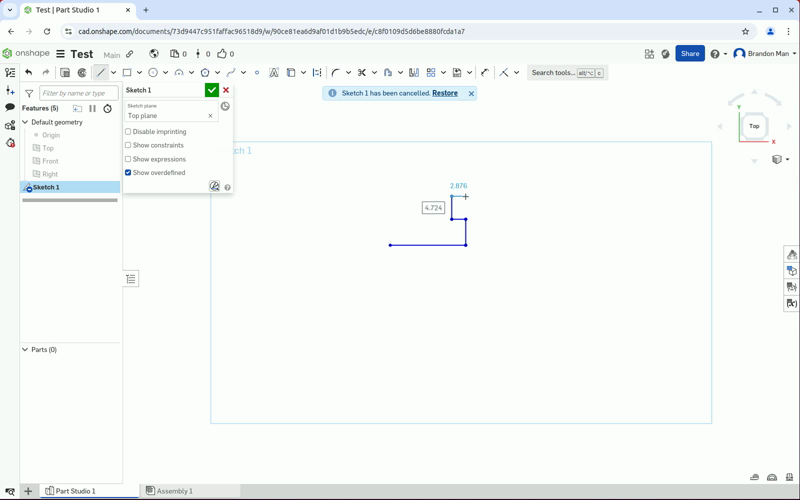
key_down(shift)
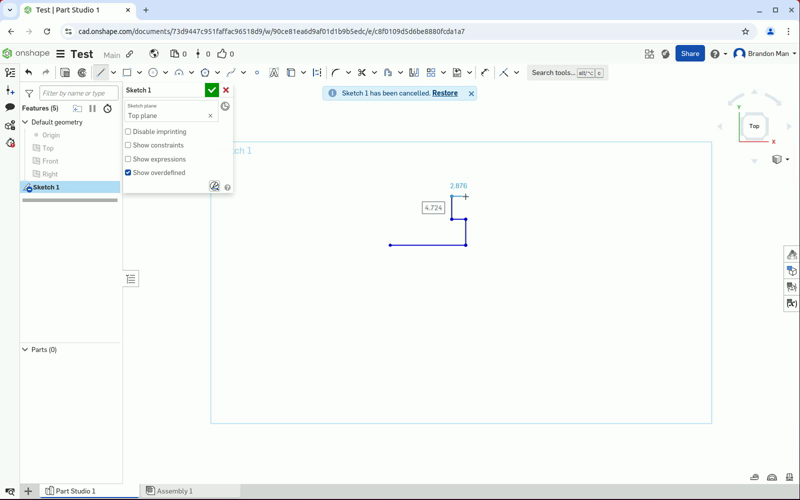
mouse_move(495, 196)
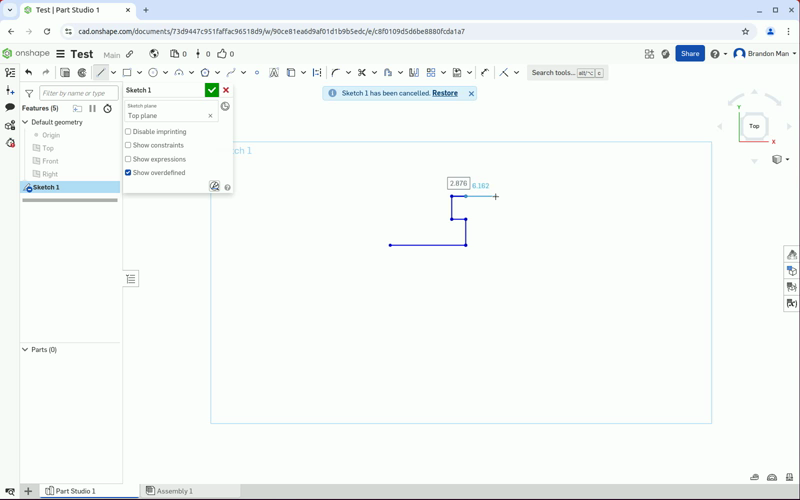
mouse_move(465, 170)
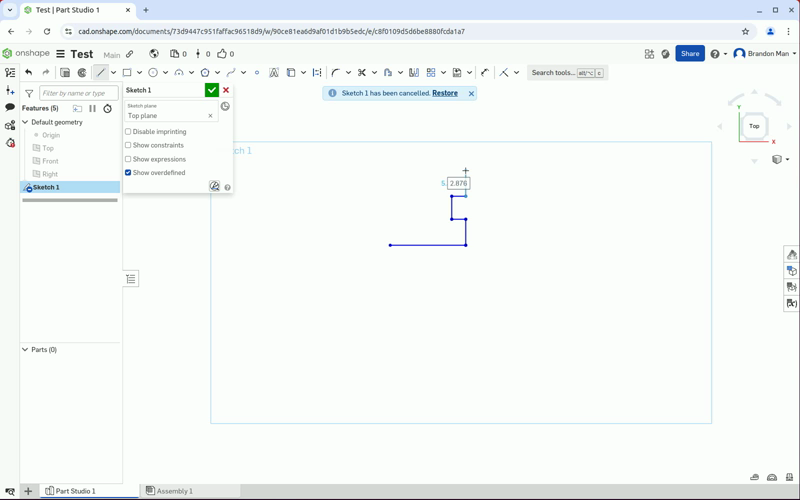
click(465, 170)
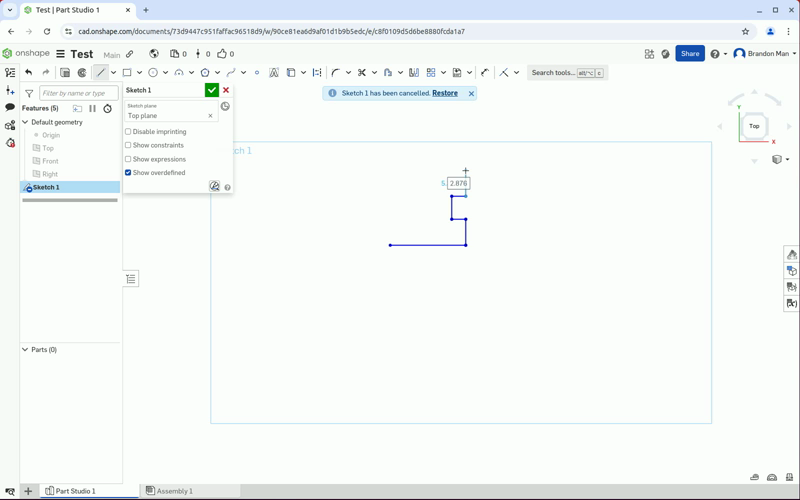
key_up(shift)
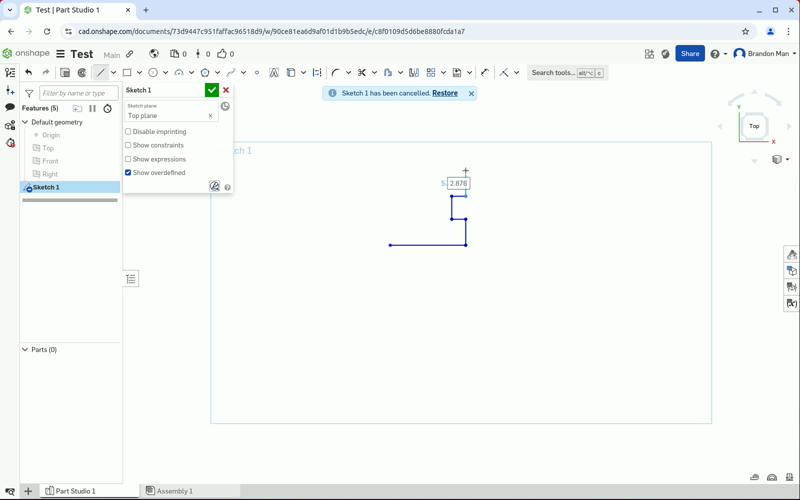
key_down(shift)
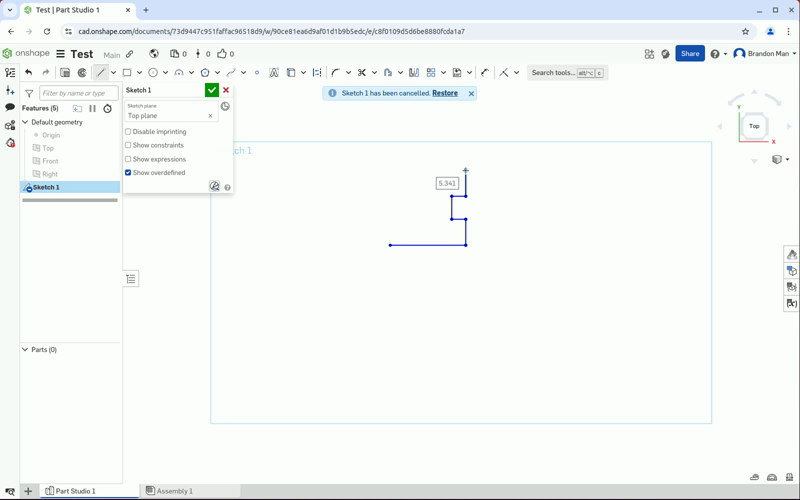
mouse_move(390, 170)
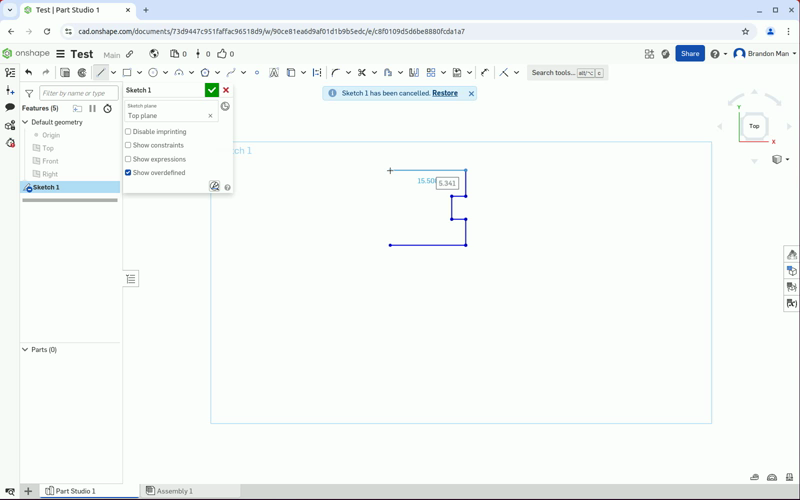
click(390, 170)
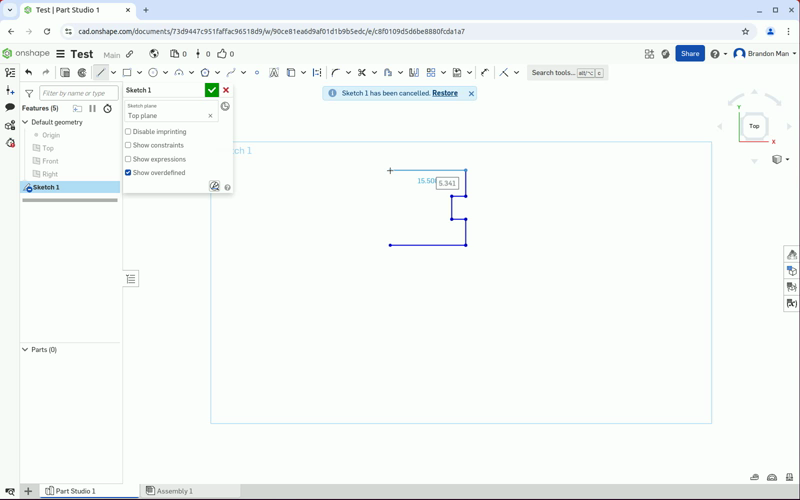
key_up(shift)
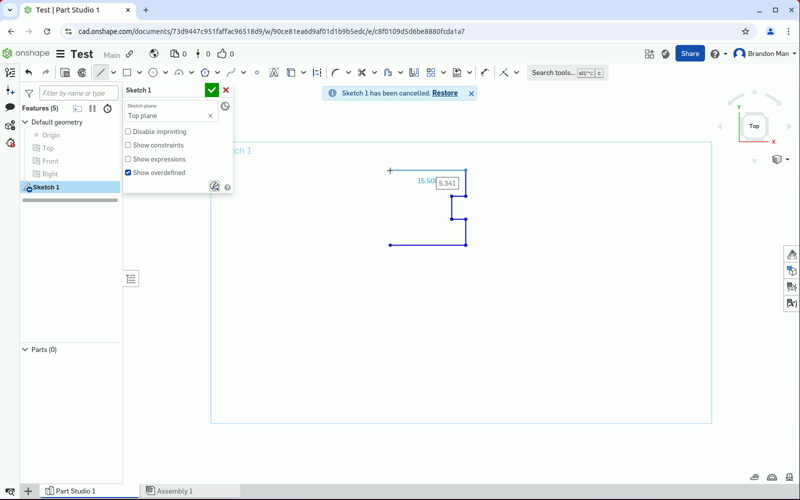
key_down(shift)
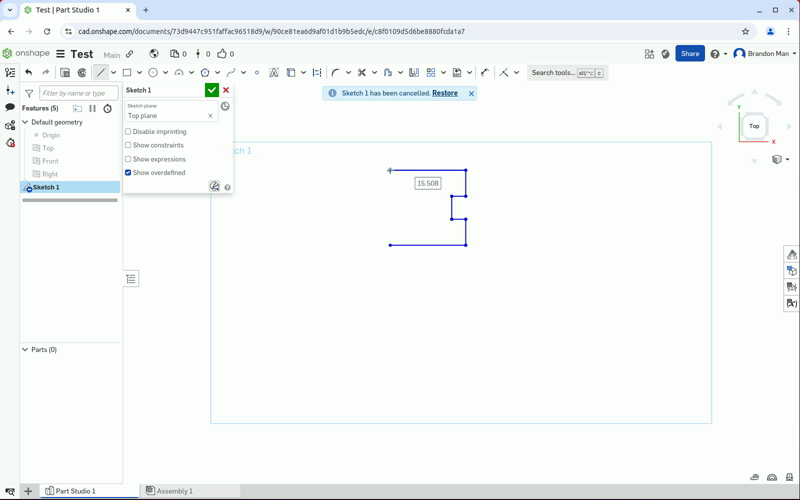
mouse_move(420, 170)
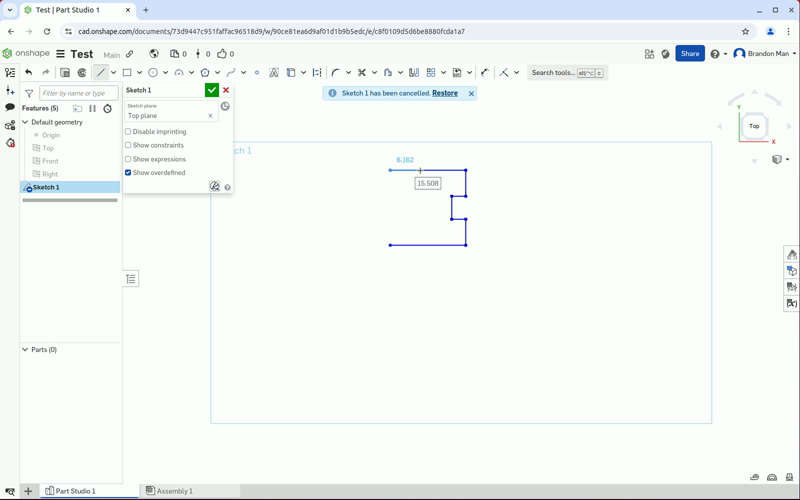
mouse_move(390, 196)
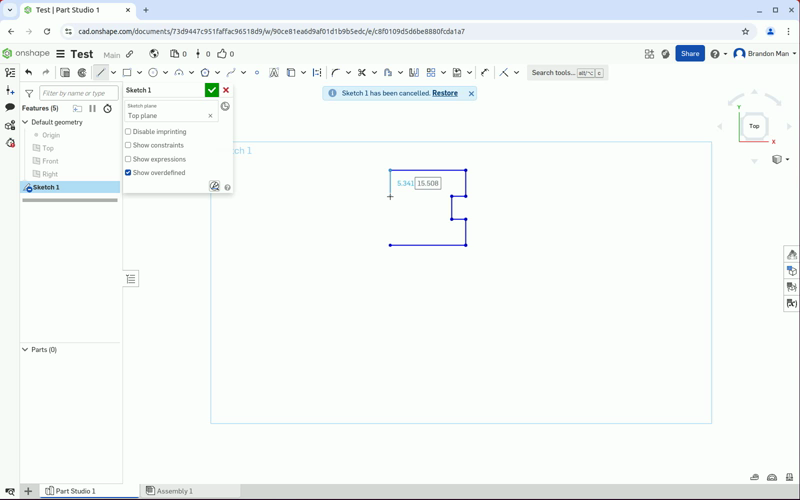
click(390, 196)
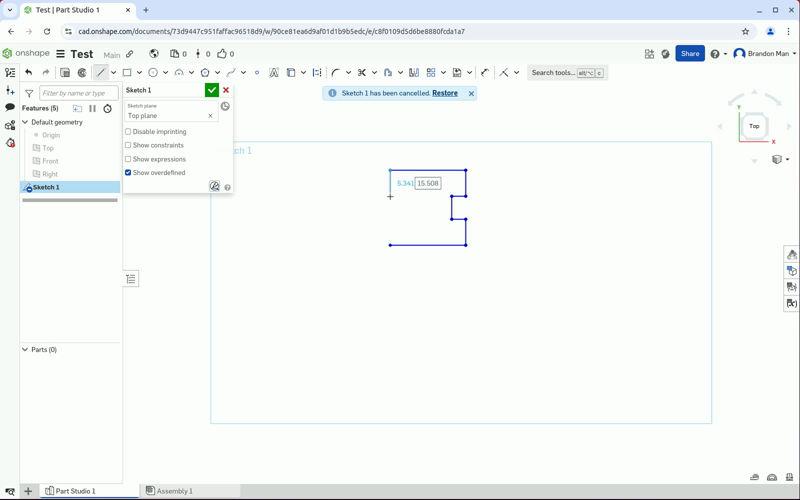
key_up(shift)
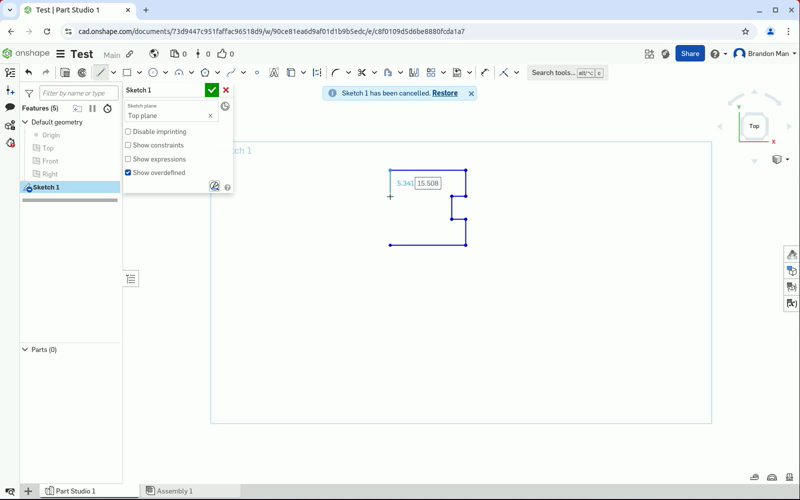
key_down(shift)
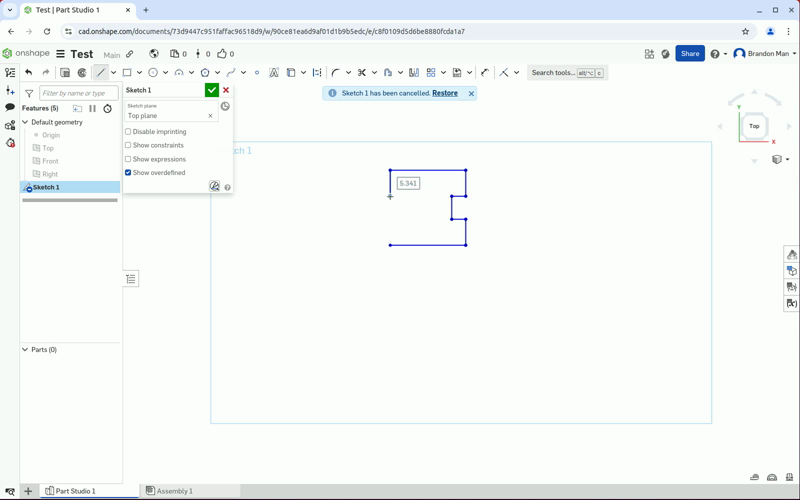
mouse_move(420, 196)
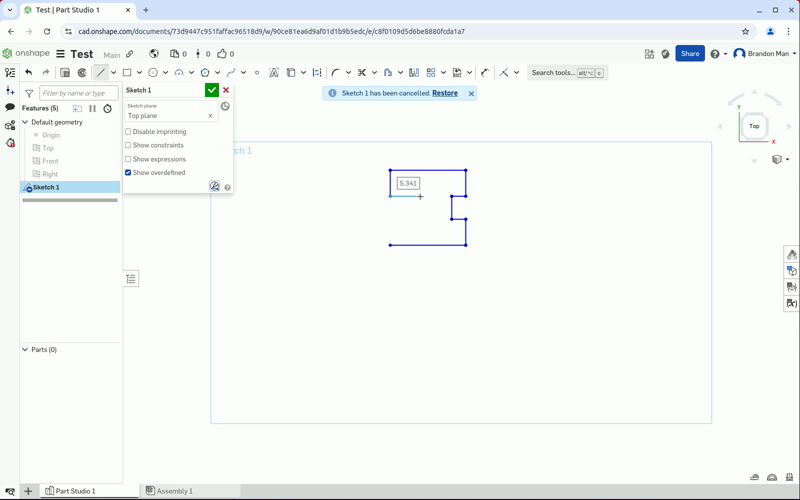
mouse_move(404, 196)
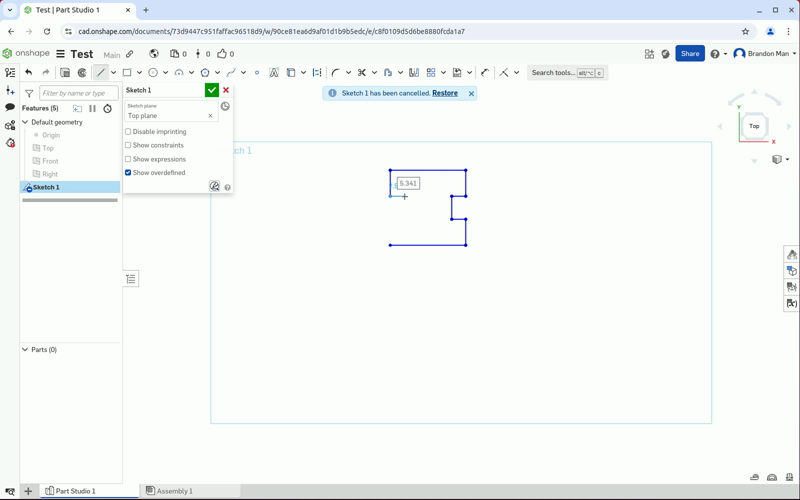
click(404, 196)
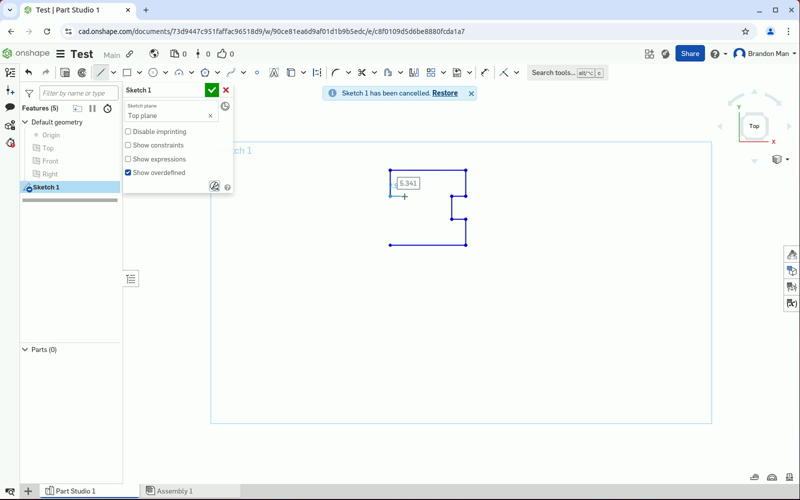
key_up(shift)
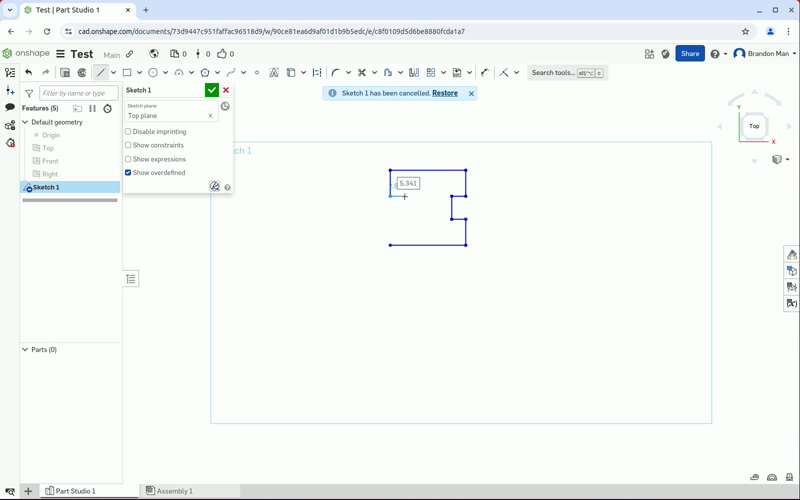
key_down(shift)
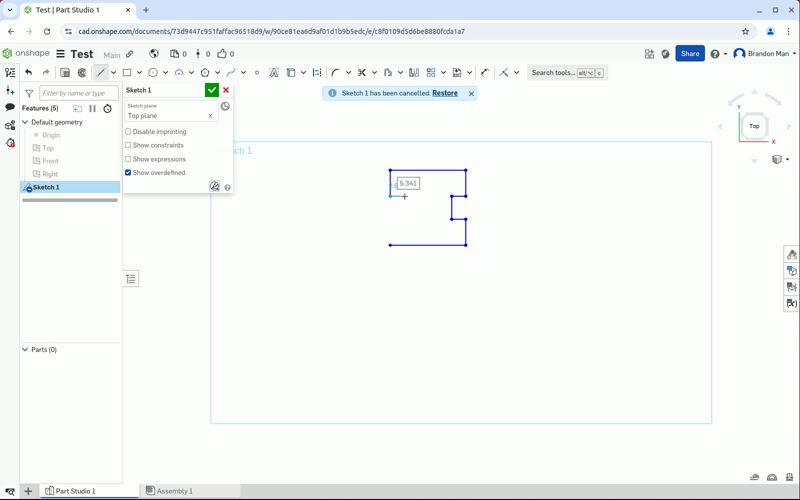
mouse_move(434, 196)
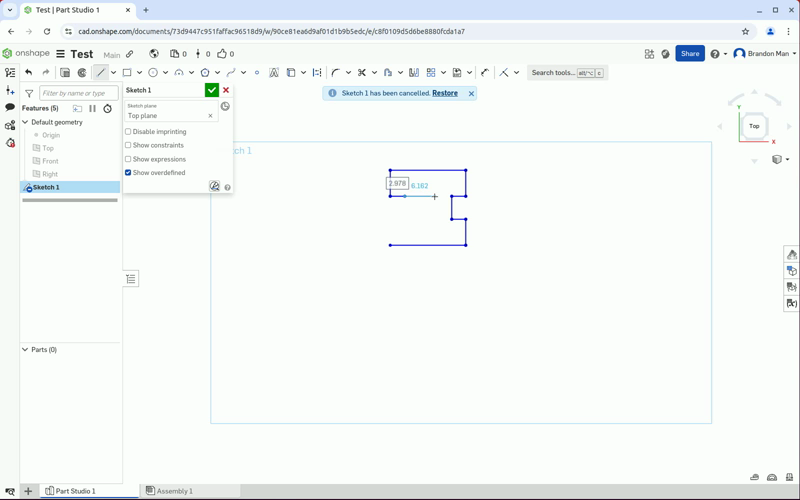
mouse_move(404, 219)
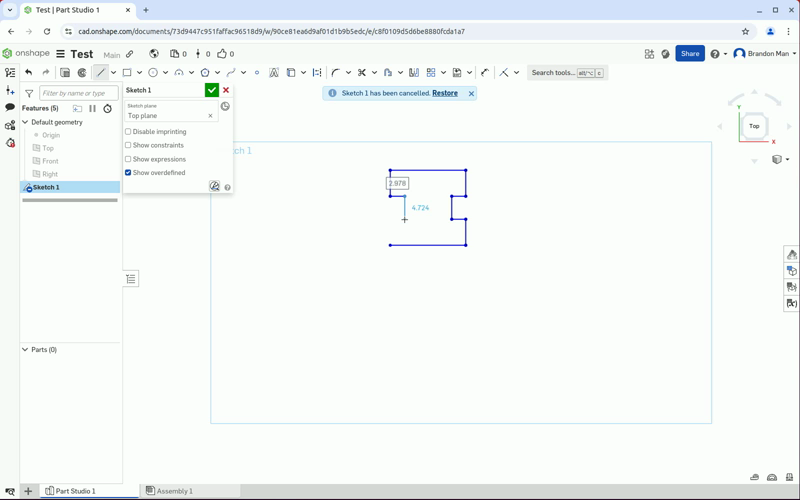
click(404, 219)
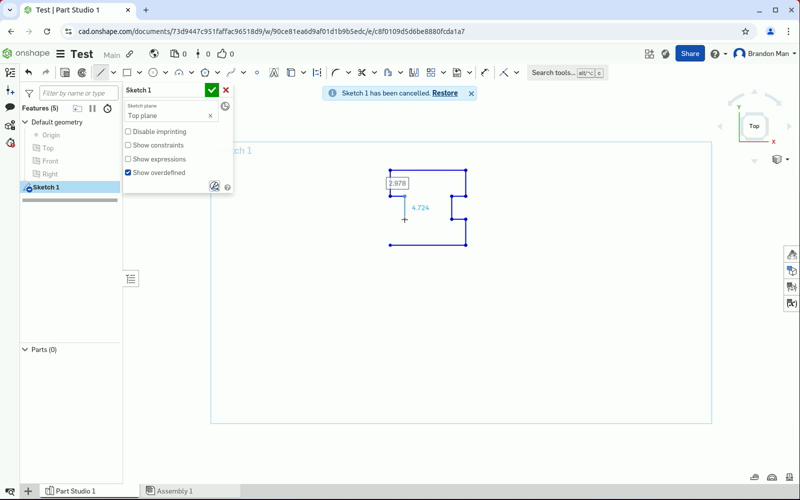
key_up(shift)
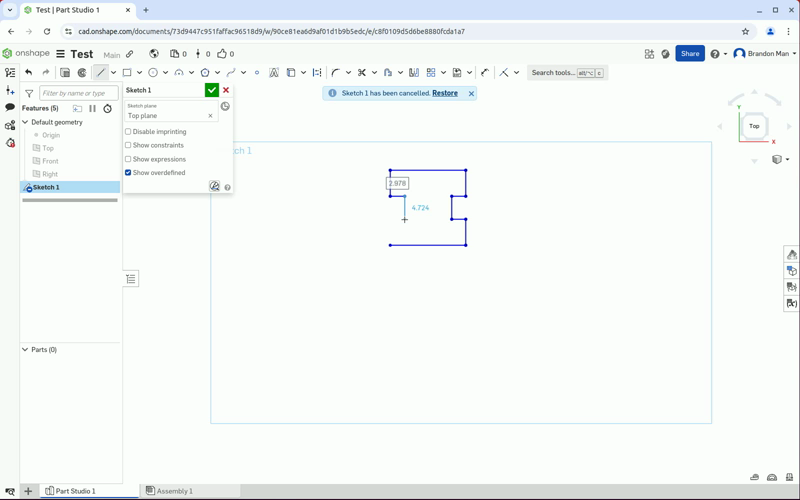
key_down(shift)
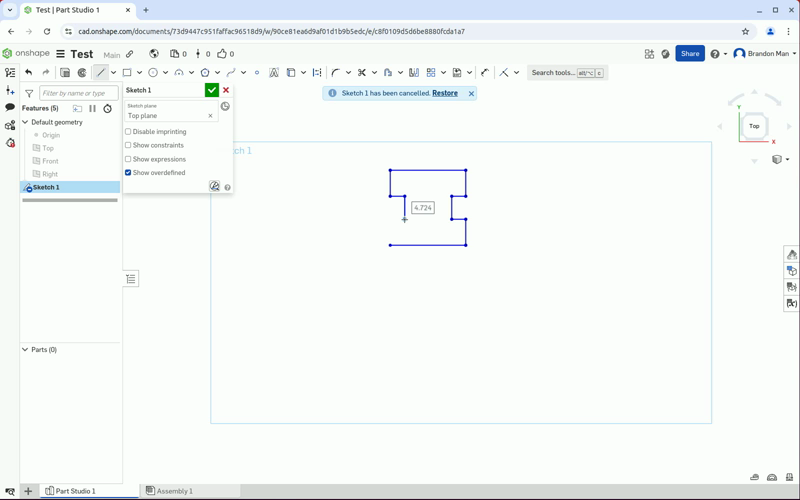
mouse_move(434, 219)
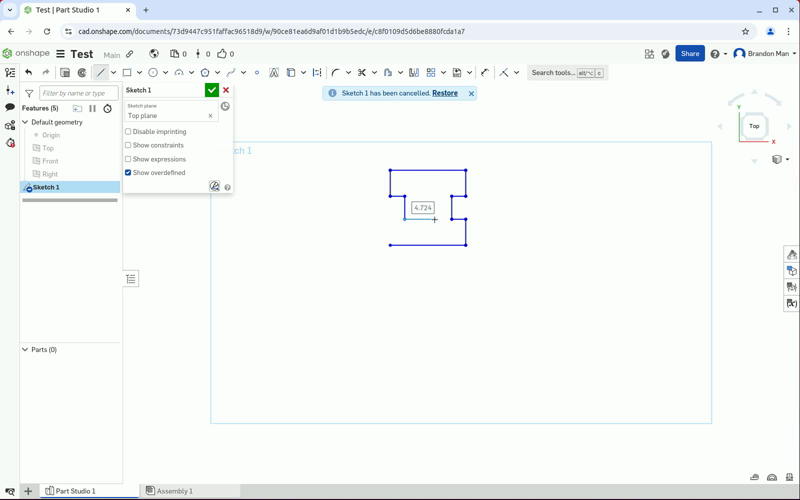
mouse_move(390, 219)
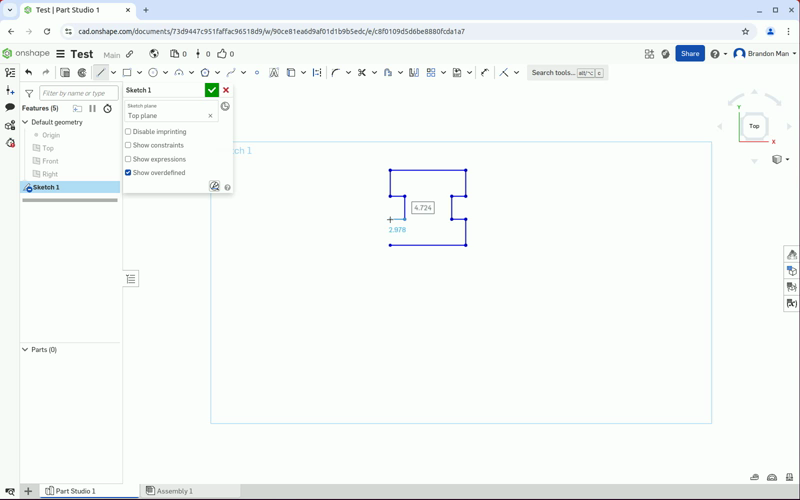
click(390, 219)
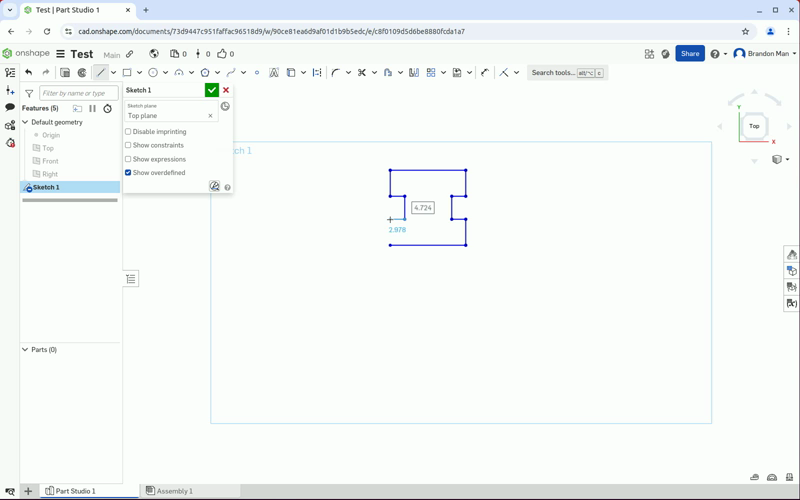
key_up(shift)
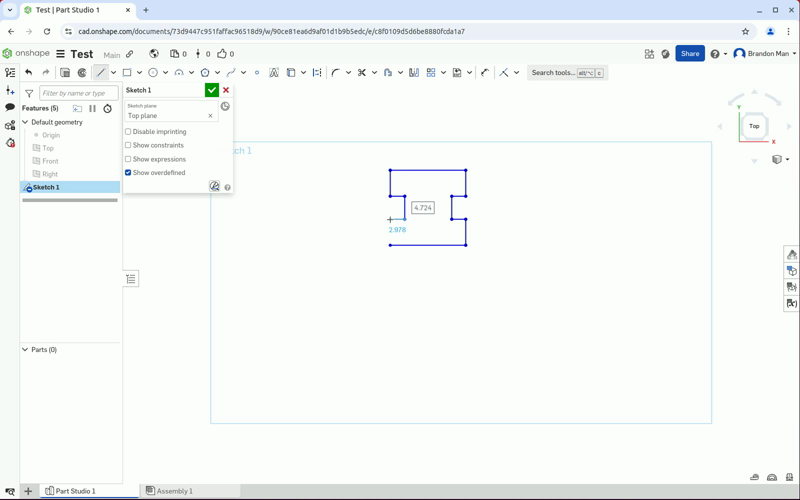
mouse_move(420, 219)
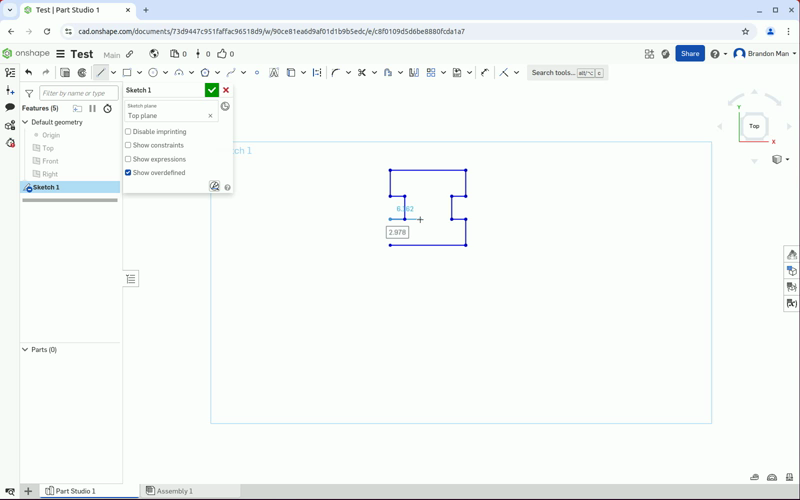
key_down(shift)
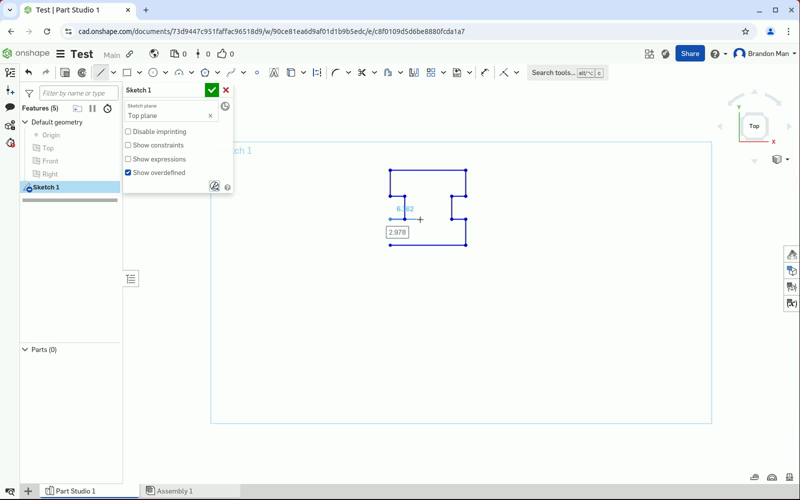
mouse_move(390, 245)
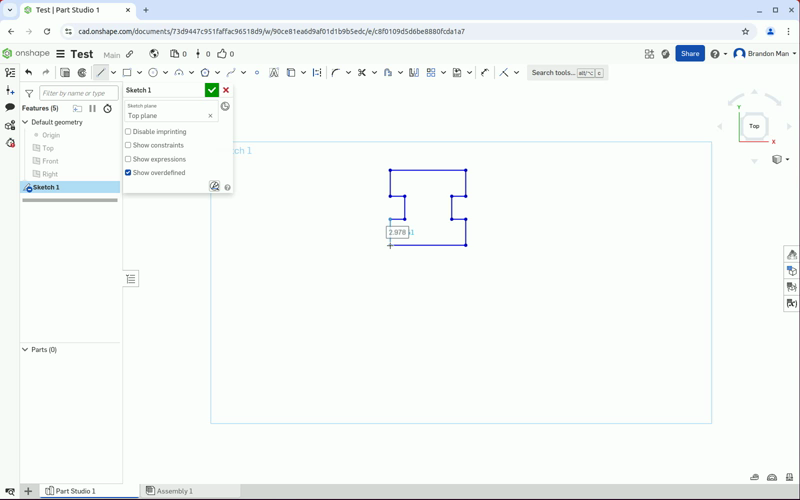
key_up(shift)
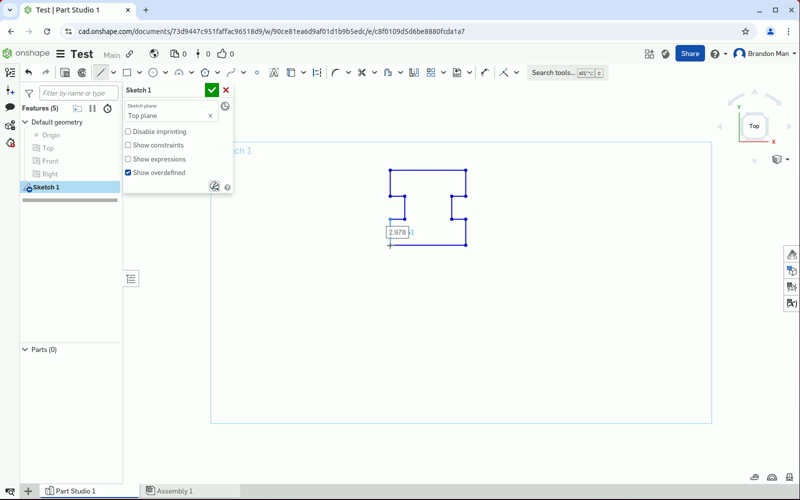
click(390, 245)
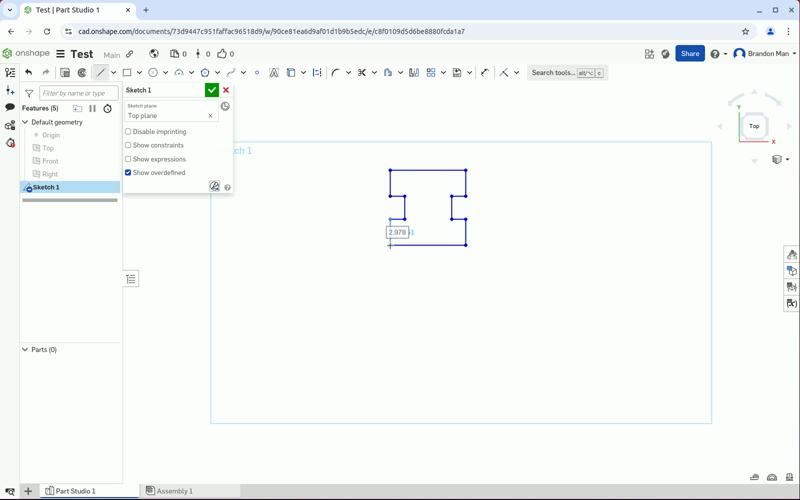
key(esc)
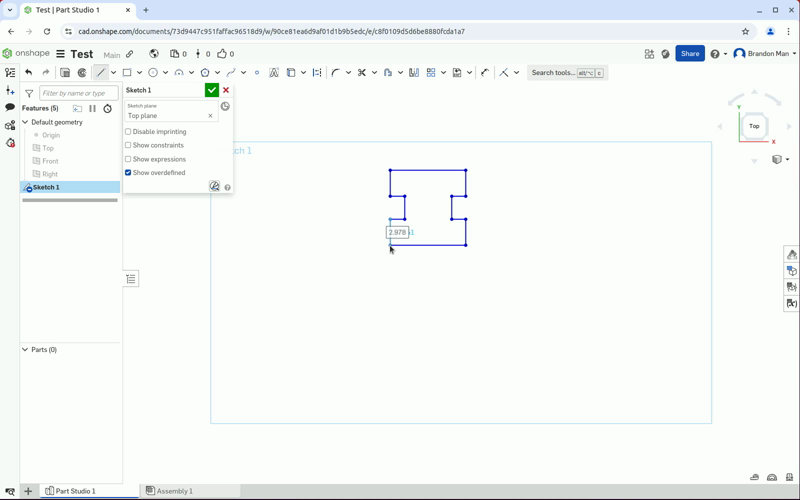
key(c)
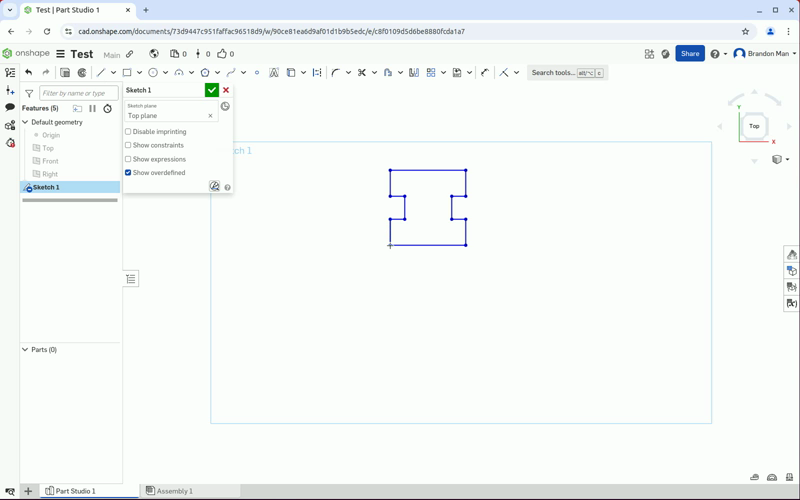
key_down(shift)
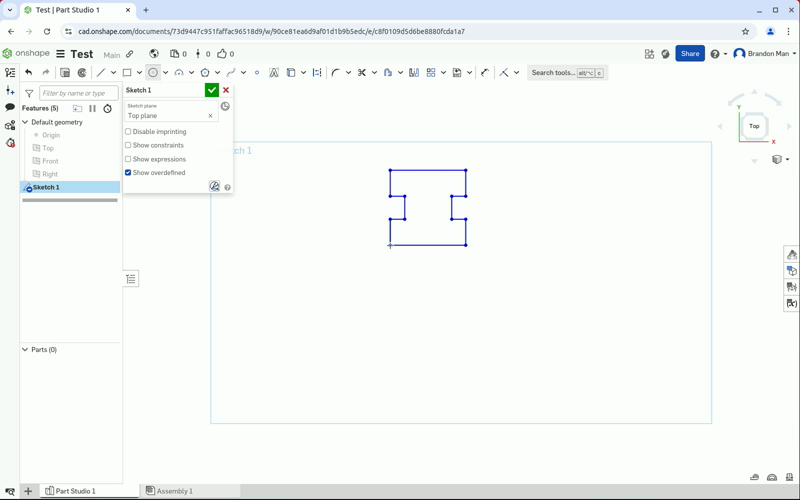
mouse_move(428, 207)
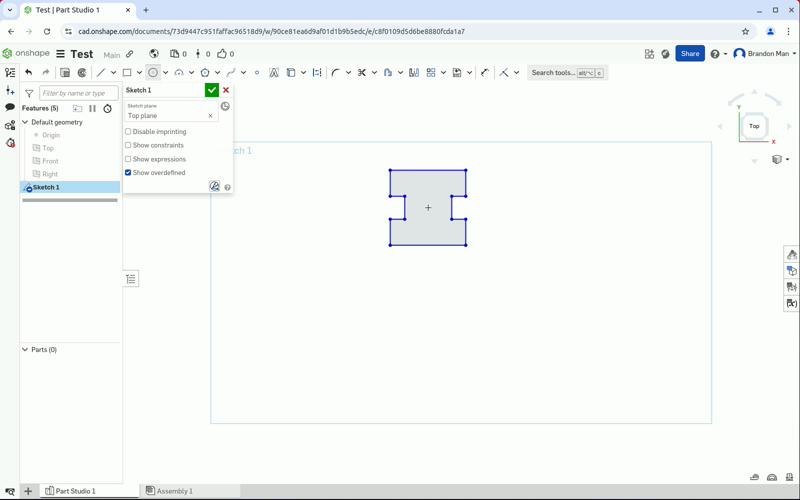
click(428, 207)
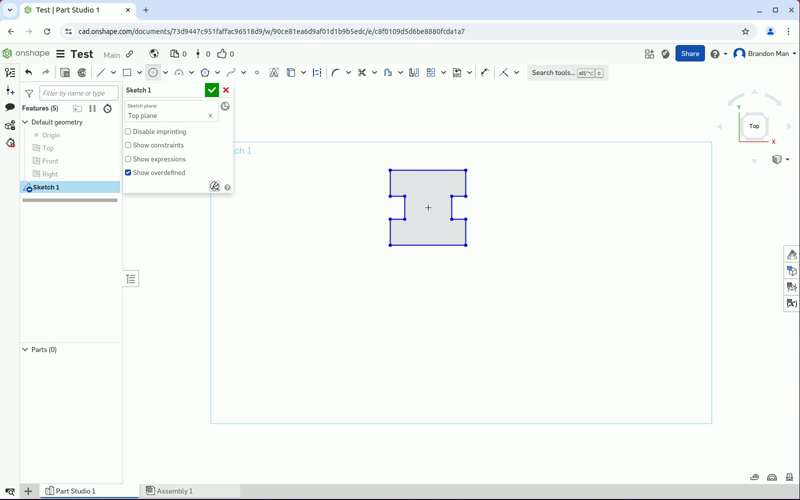
key_up(shift)
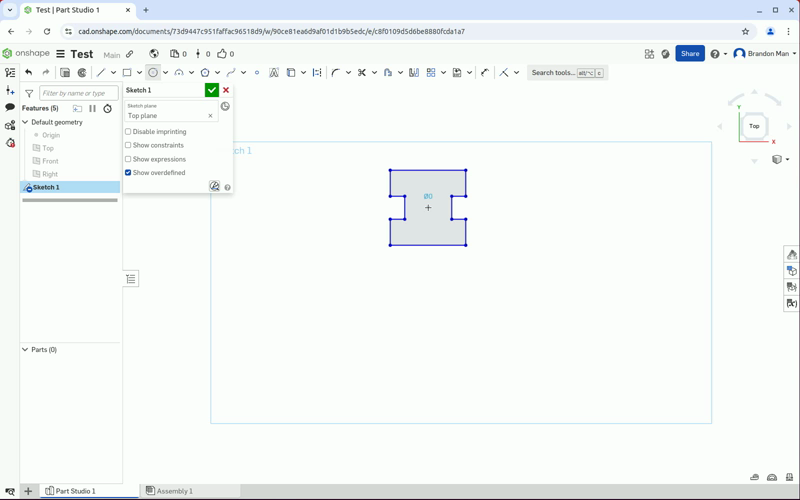
mouse_move(437, 207)
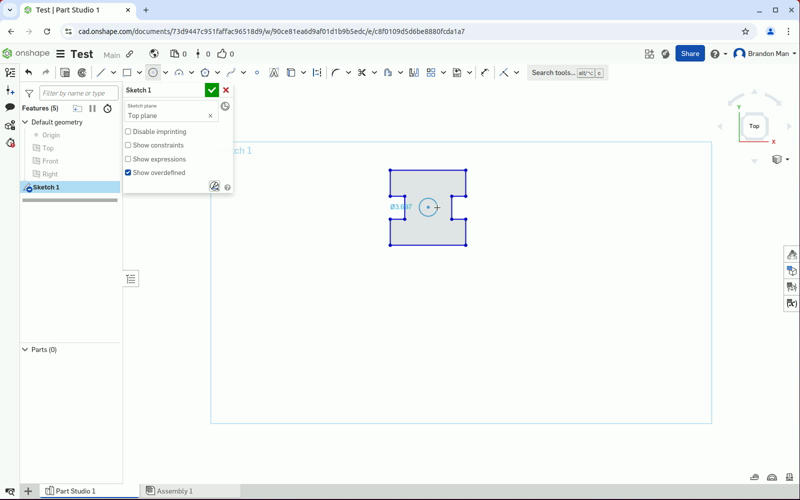
click(437, 207)
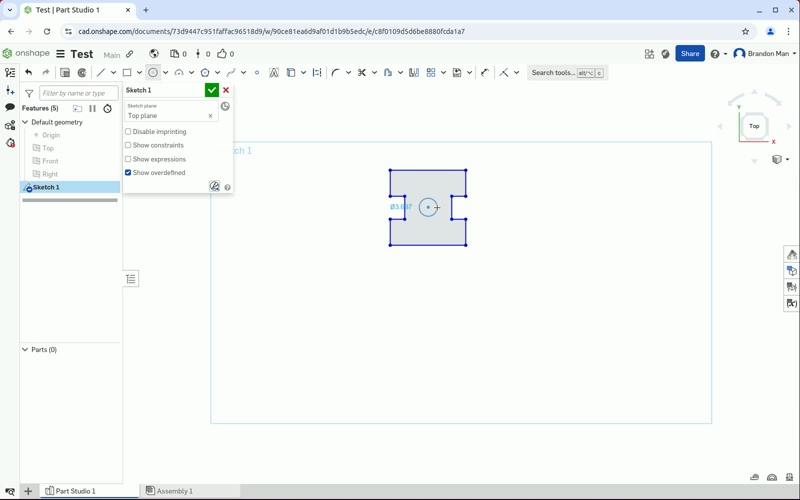
key(esc)
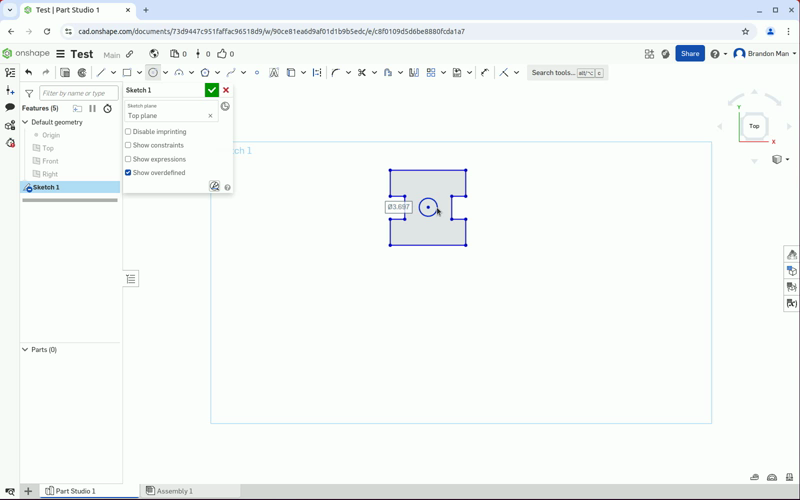
mouse_move(437, 198)
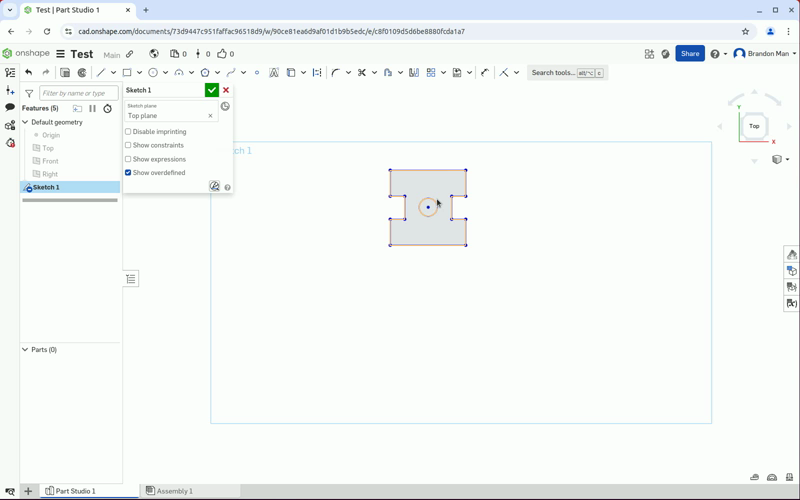
click(437, 198)
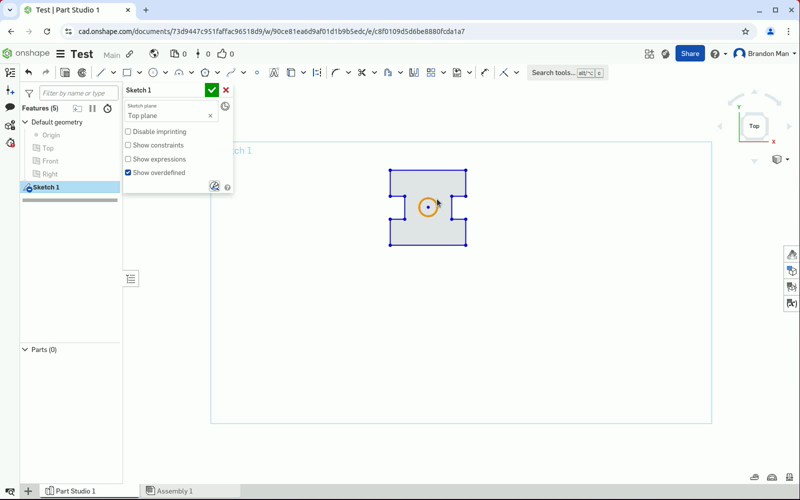
mouse_move(73, 352)
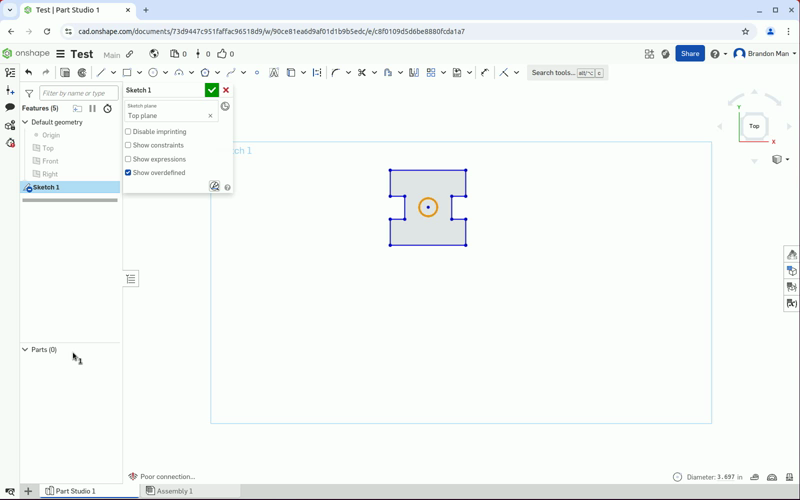
key(shift+y)
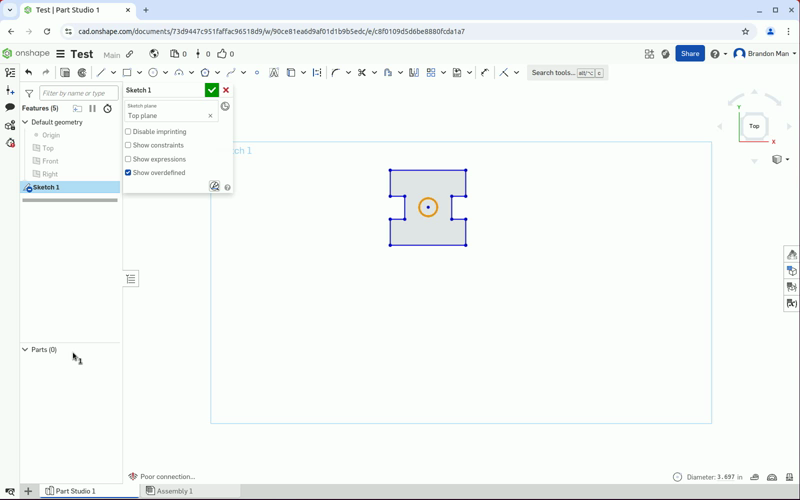
key(shift+e)
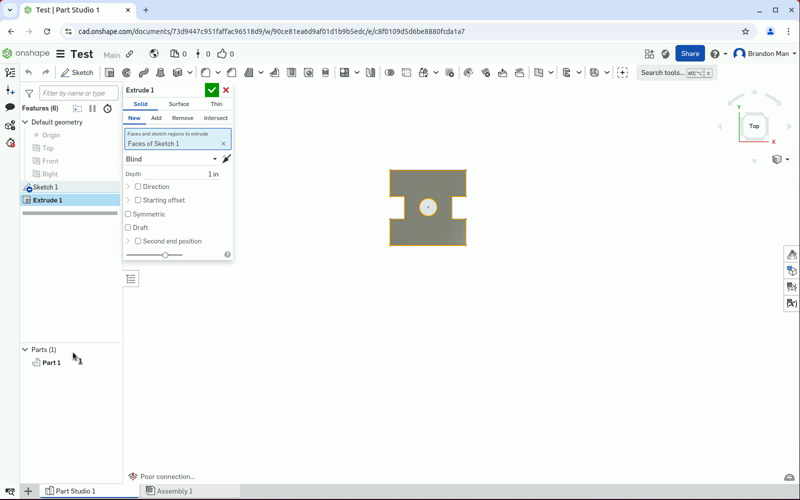
mouse_move(143, 106)
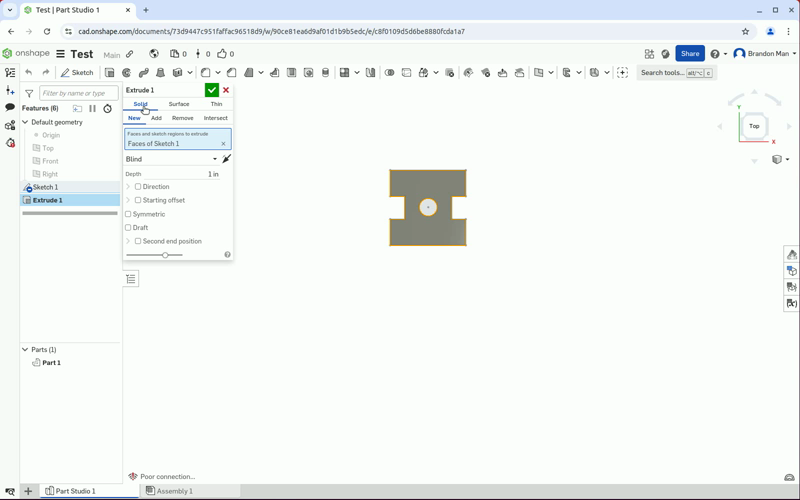
click(143, 106)
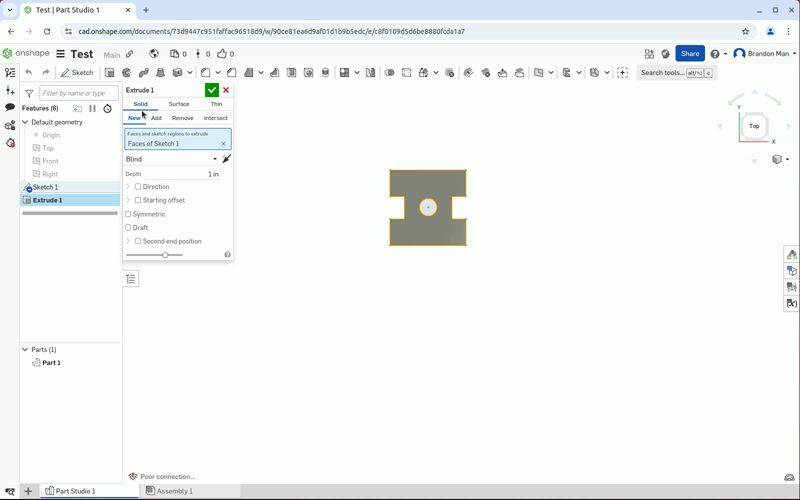
mouse_move(137, 120)
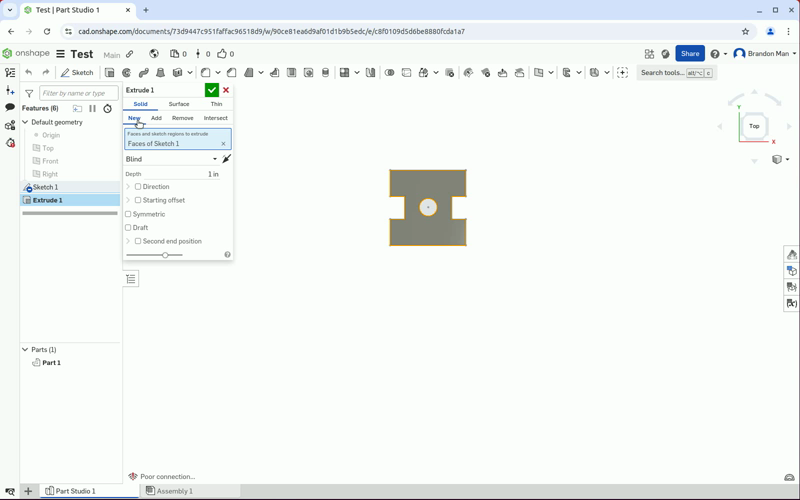
click(137, 120)
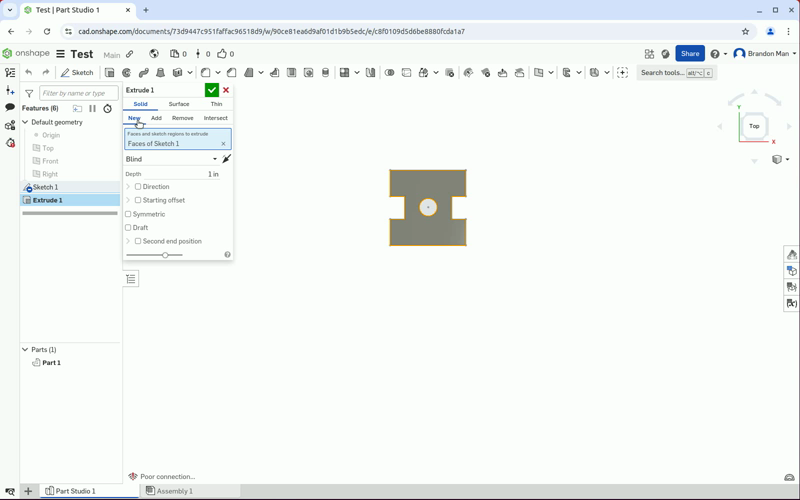
key(tab, 4)
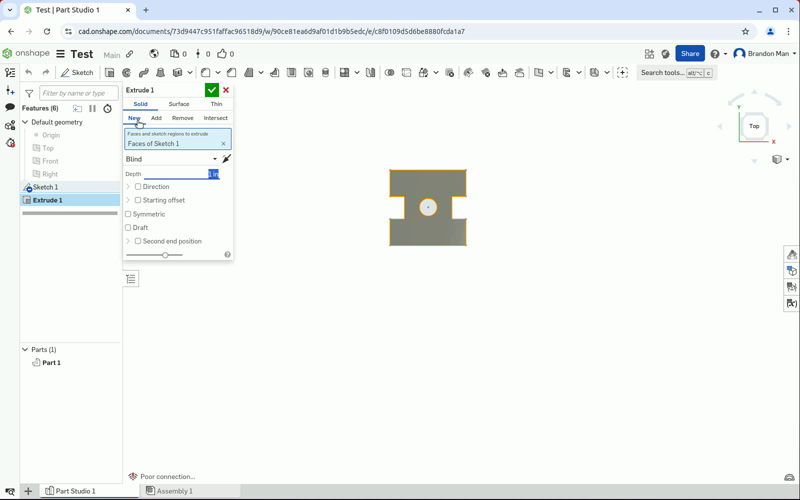
text(3.851)
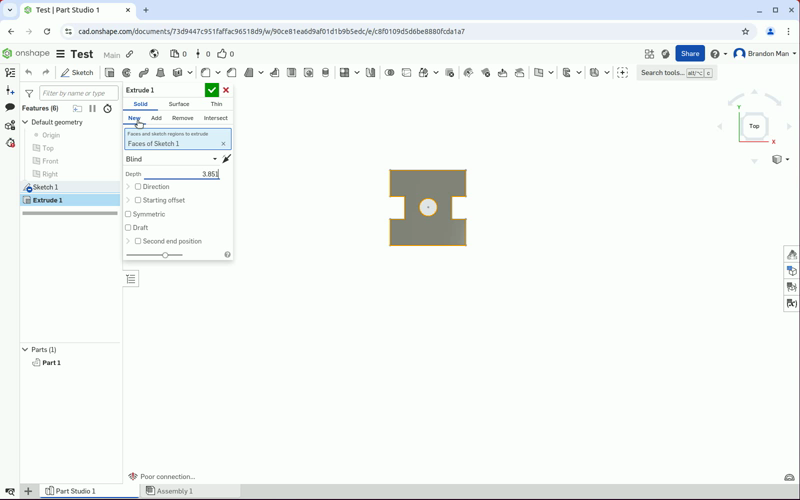
key(enter)
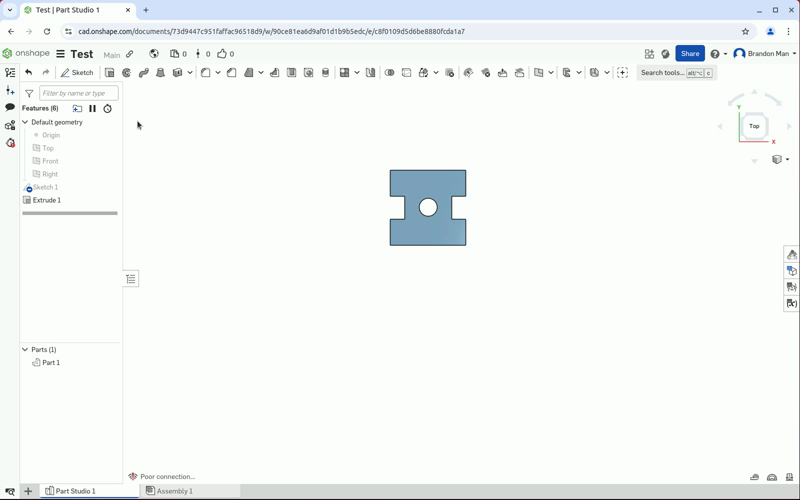
key(shift+h)
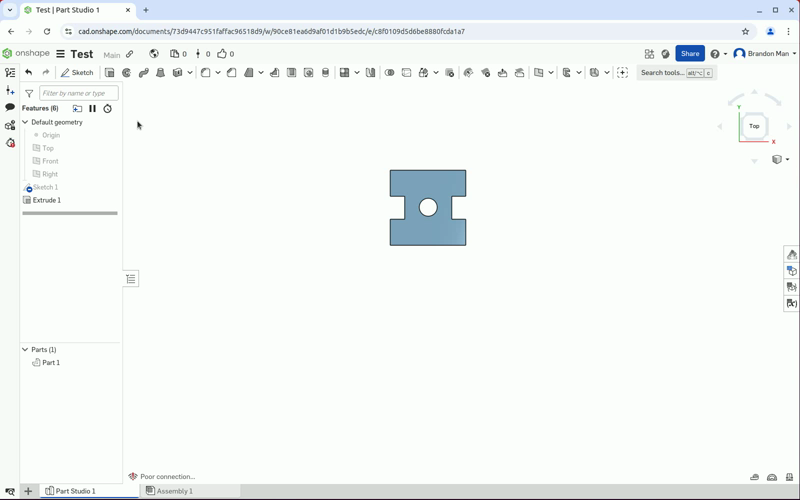
key(shift+h)
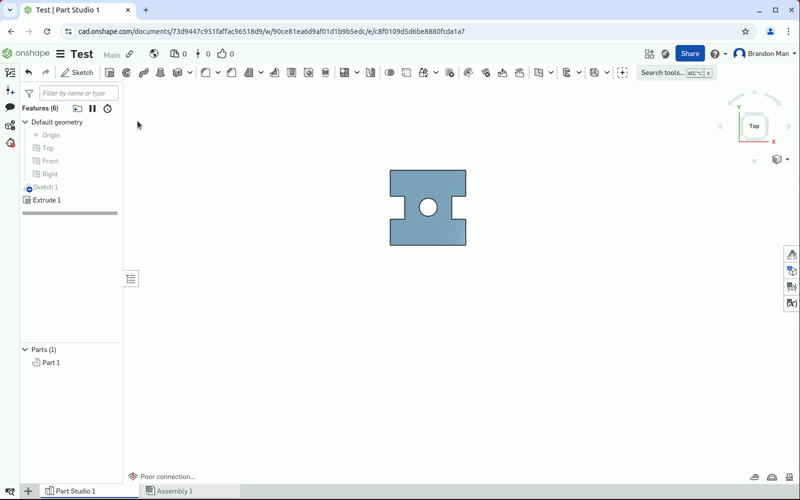
mouse_move(73, 189)
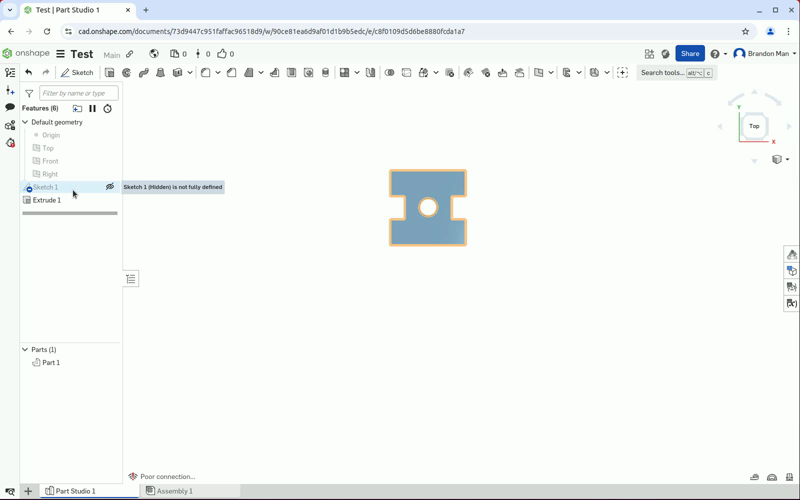
click(73, 189)
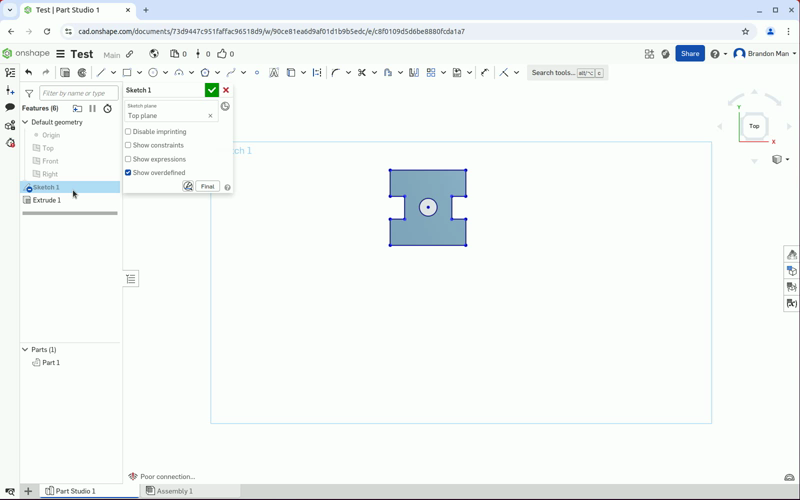
mouse_move(229, 92)
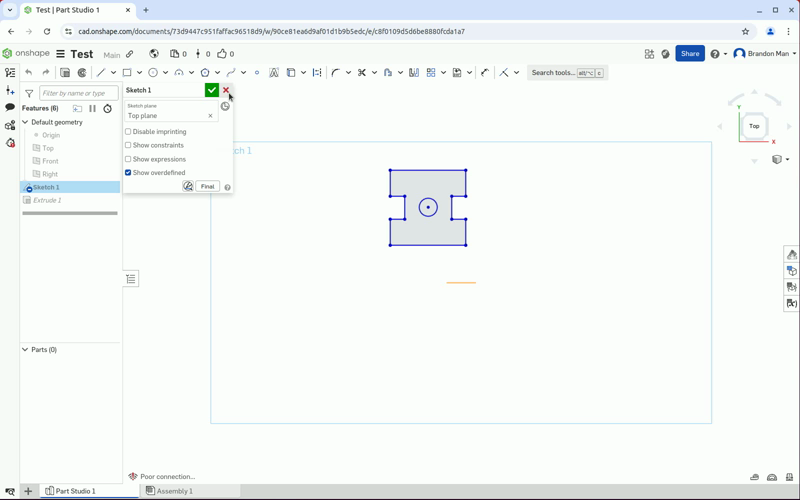
click(229, 92)
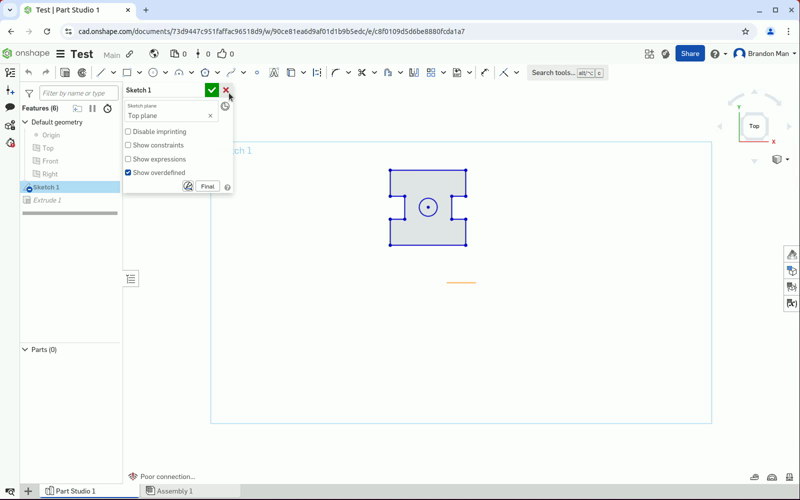
key(shift+s)
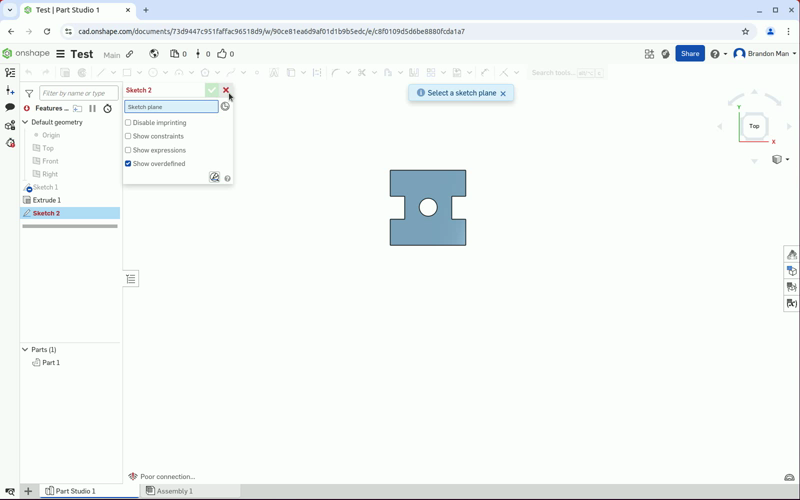
mouse_move(73, 150)
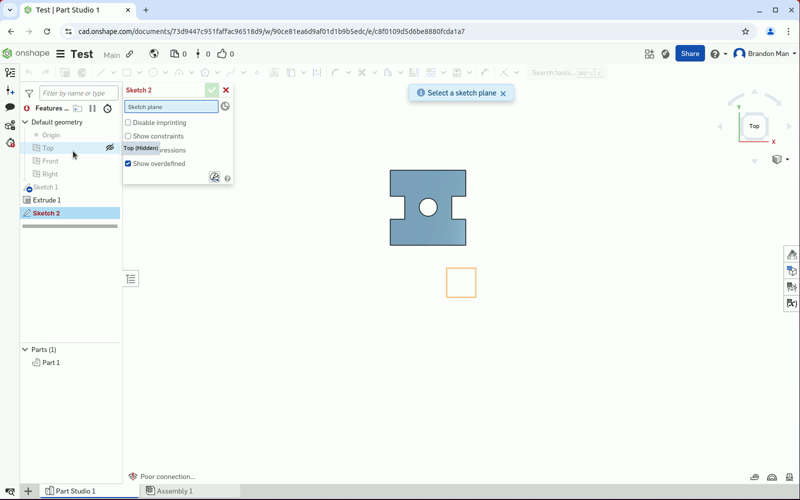
click(73, 150)
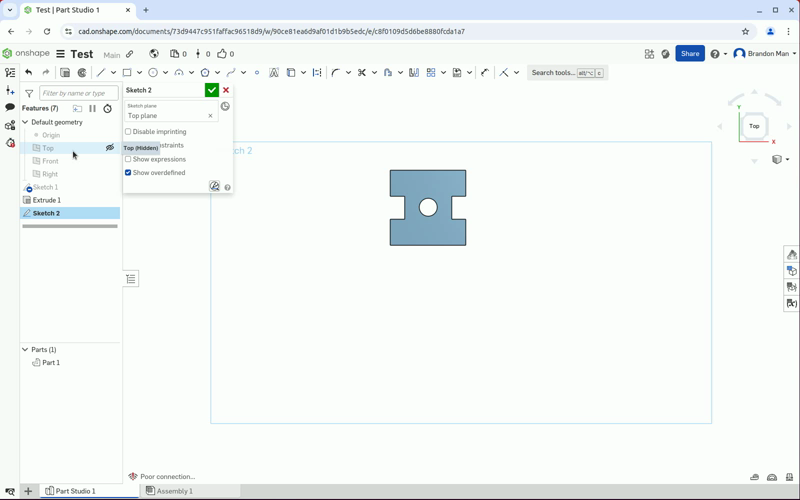
mouse_move(73, 352)
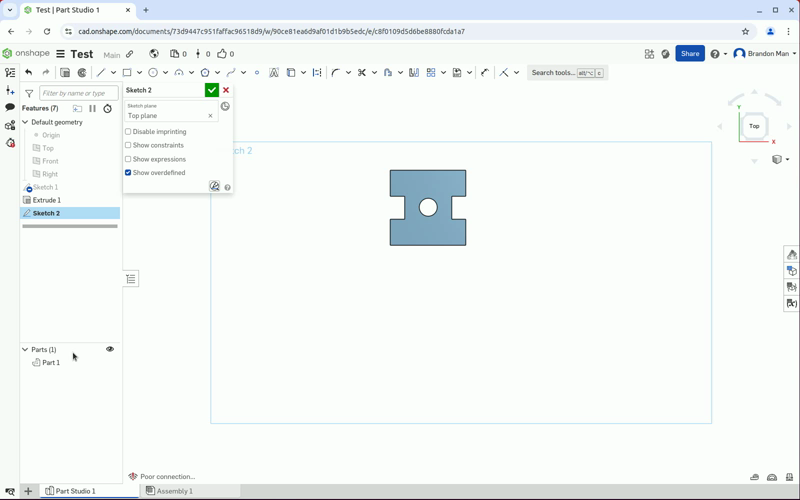
key(y)
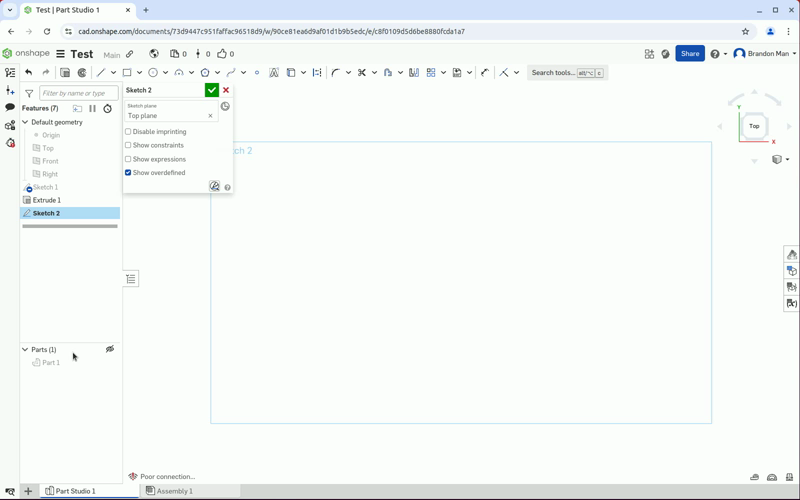
key(l)
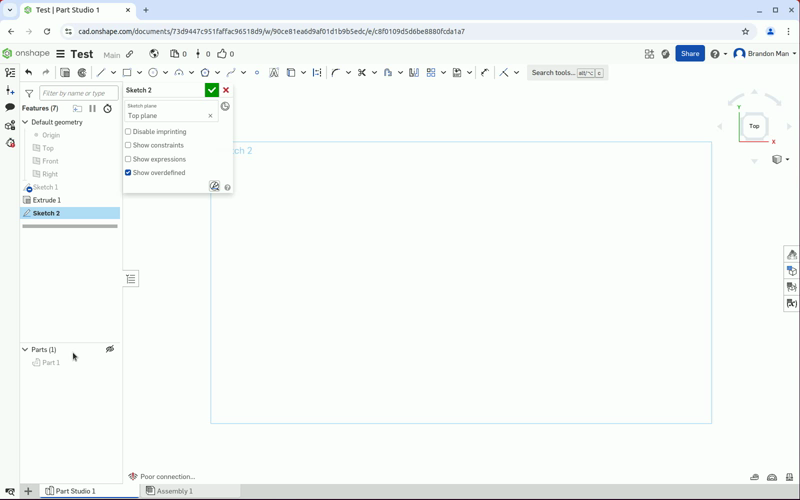
key_down(shift)
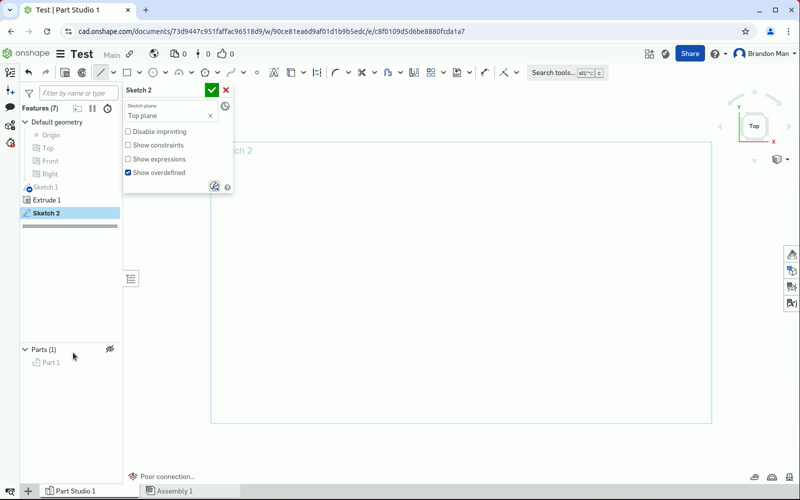
mouse_move(390, 282)
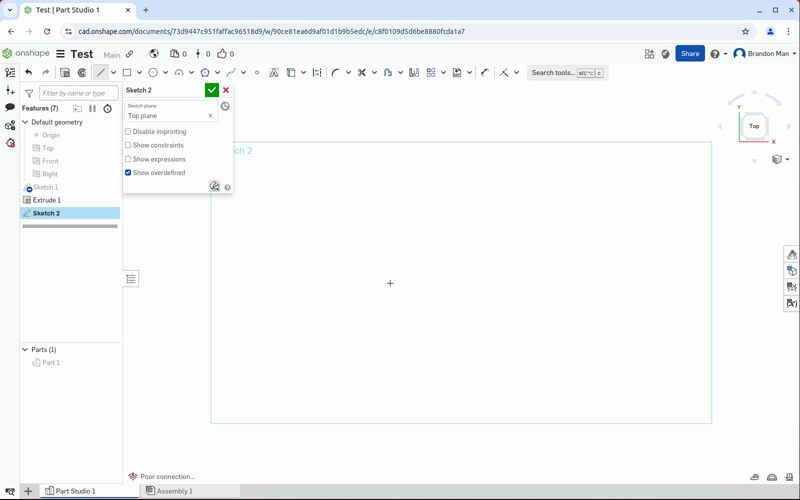
click(390, 282)
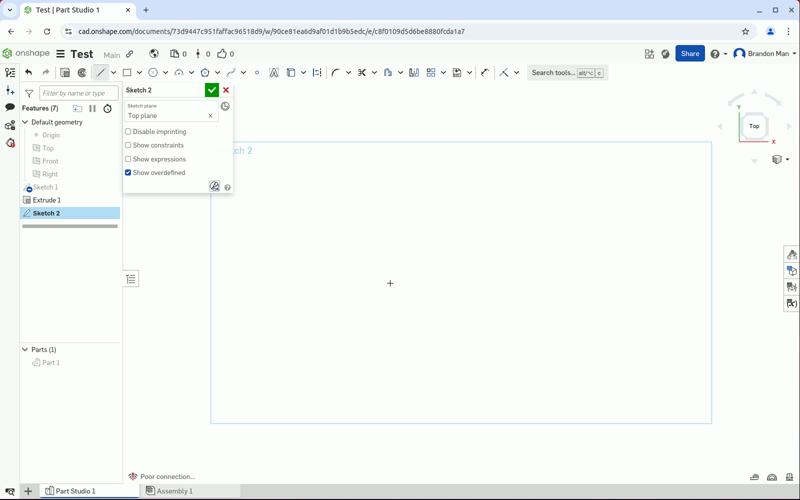
key_up(shift)
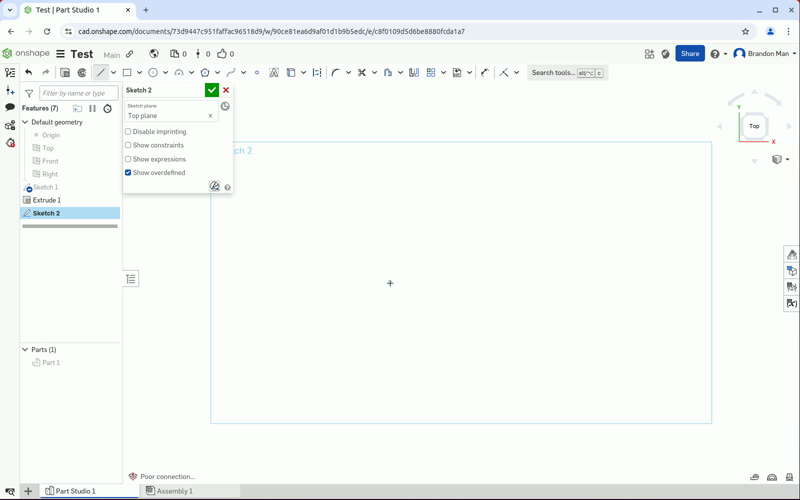
key_down(shift)
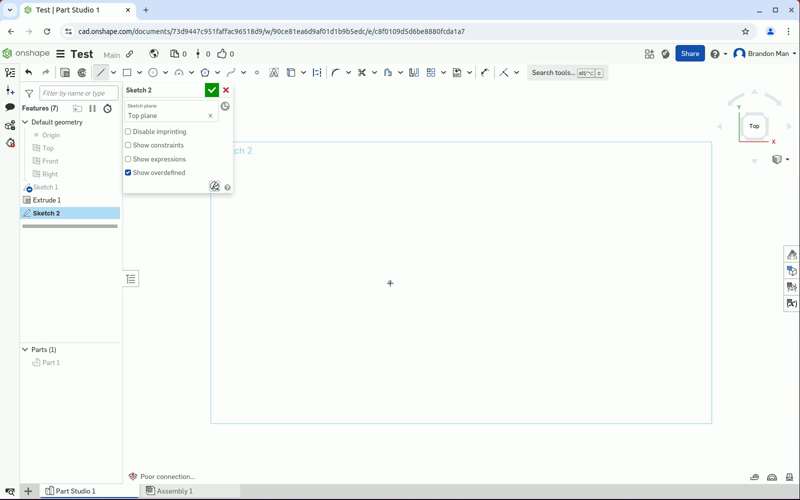
mouse_move(465, 282)
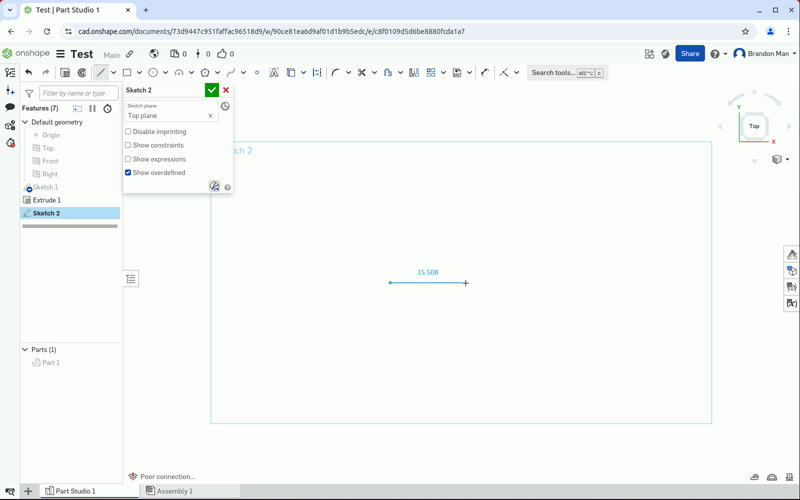
click(465, 282)
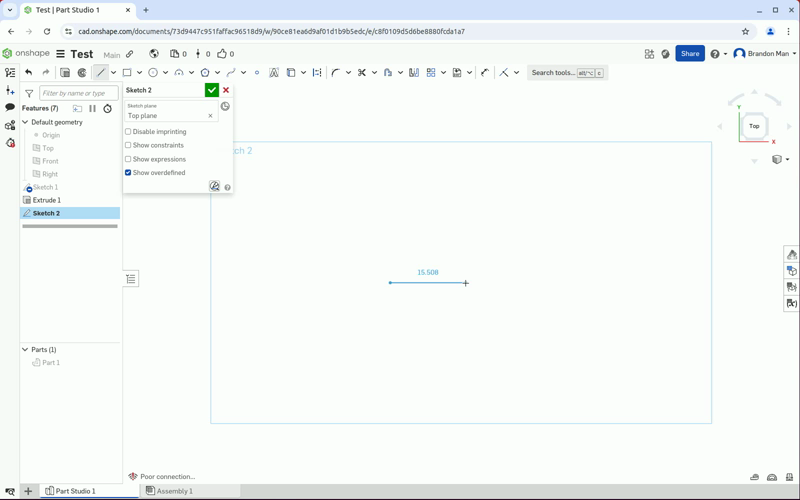
key_up(shift)
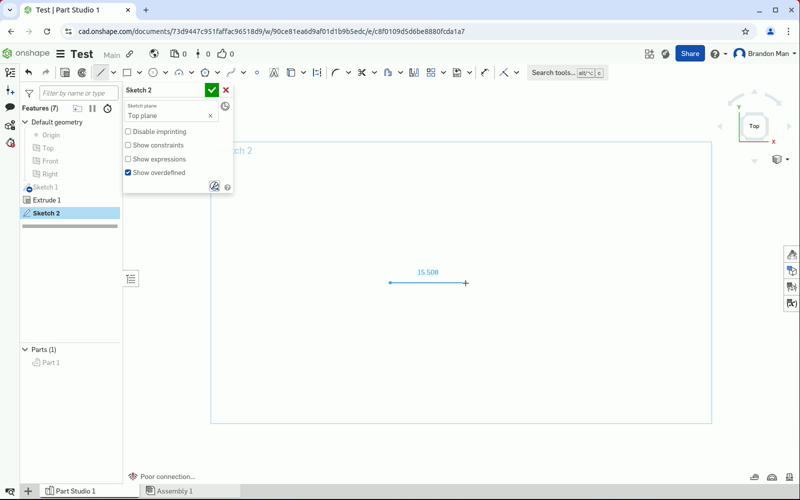
key_down(shift)
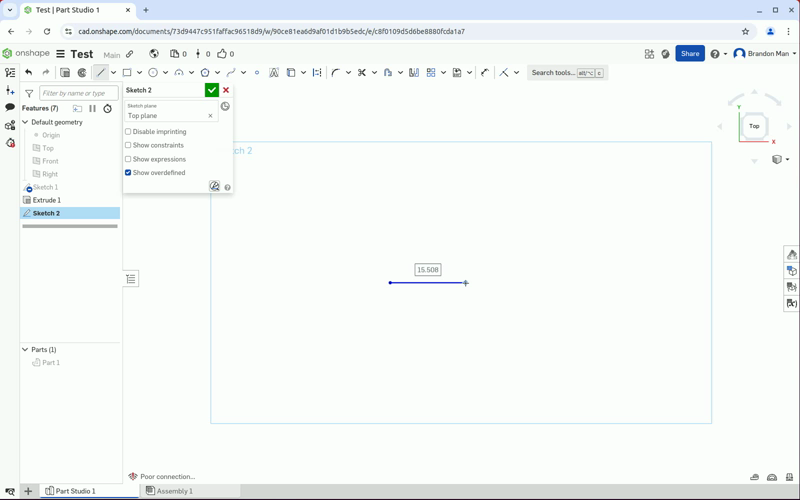
mouse_move(495, 282)
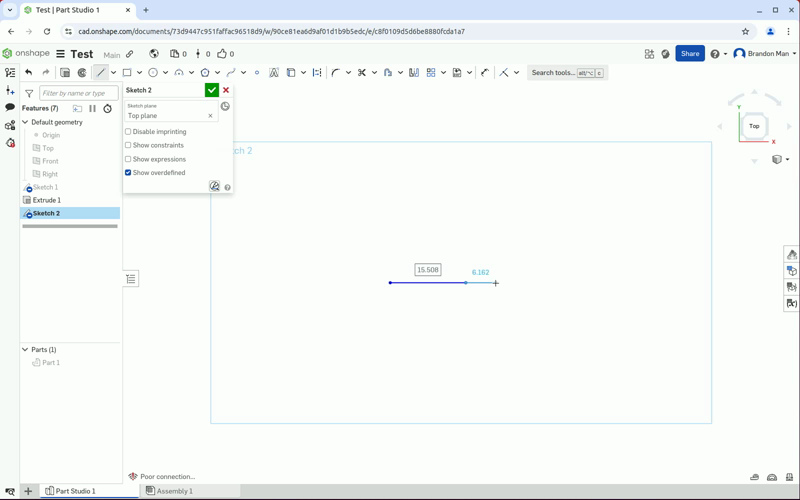
mouse_move(465, 244)
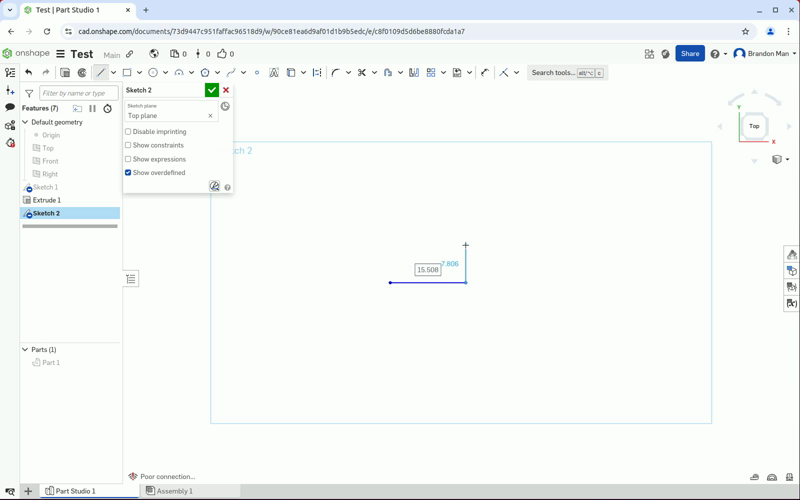
click(465, 244)
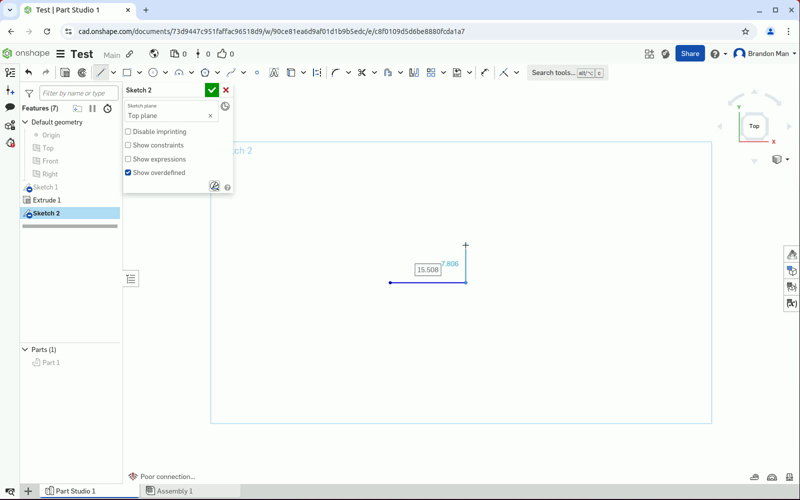
key_up(shift)
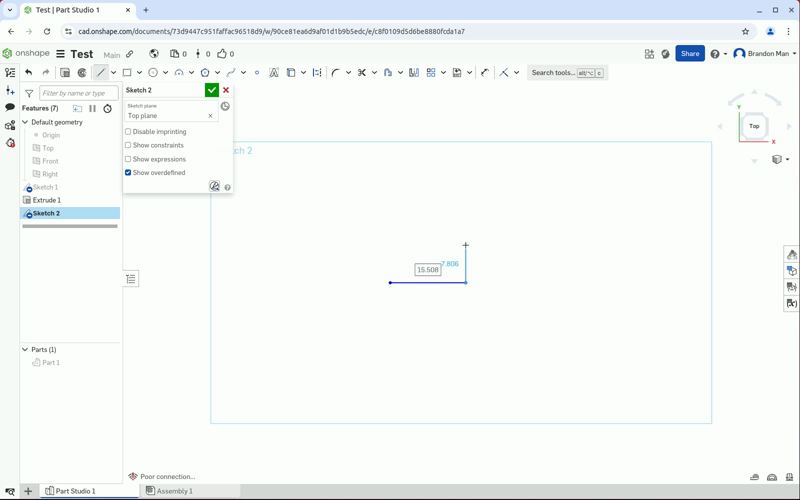
key_down(shift)
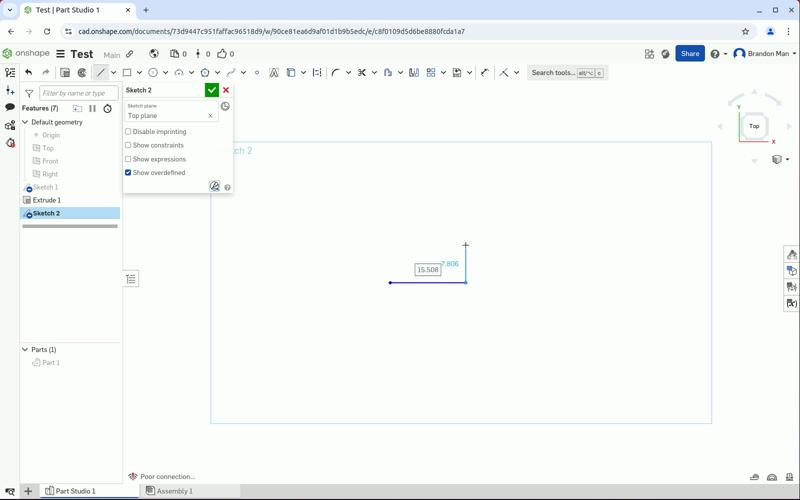
mouse_move(390, 244)
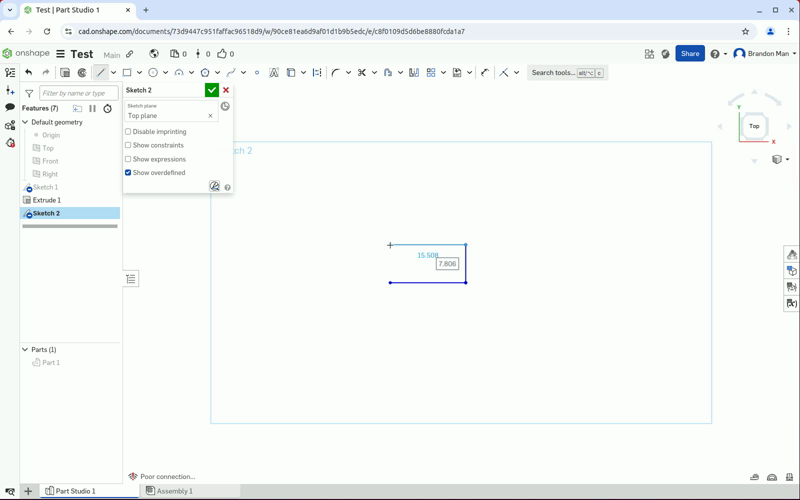
click(390, 244)
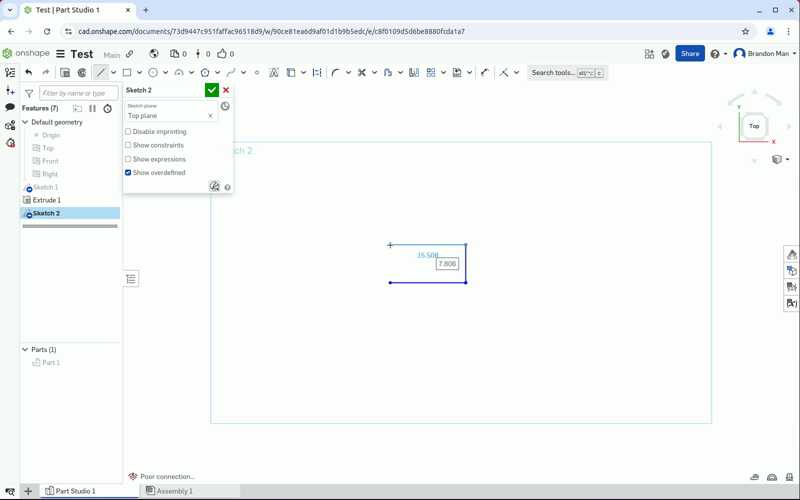
key_up(shift)
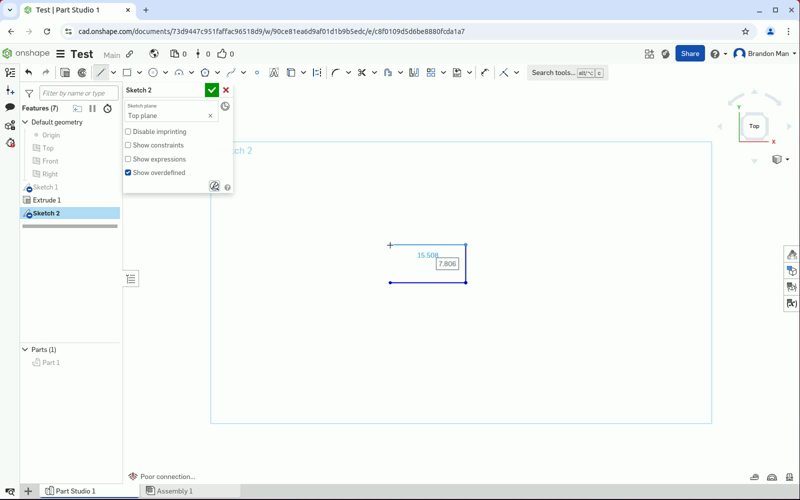
mouse_move(420, 244)
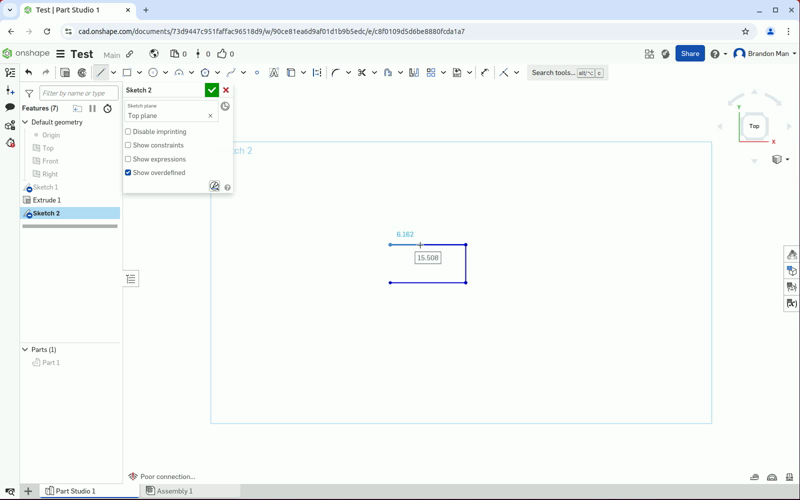
key_down(shift)
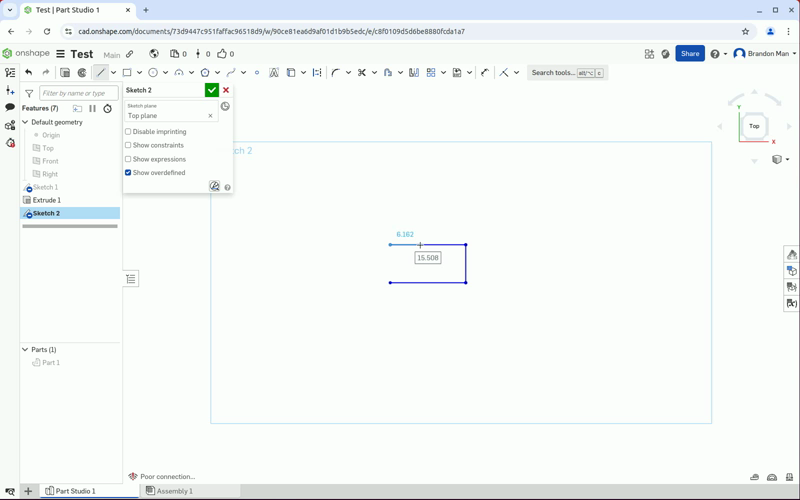
mouse_move(390, 282)
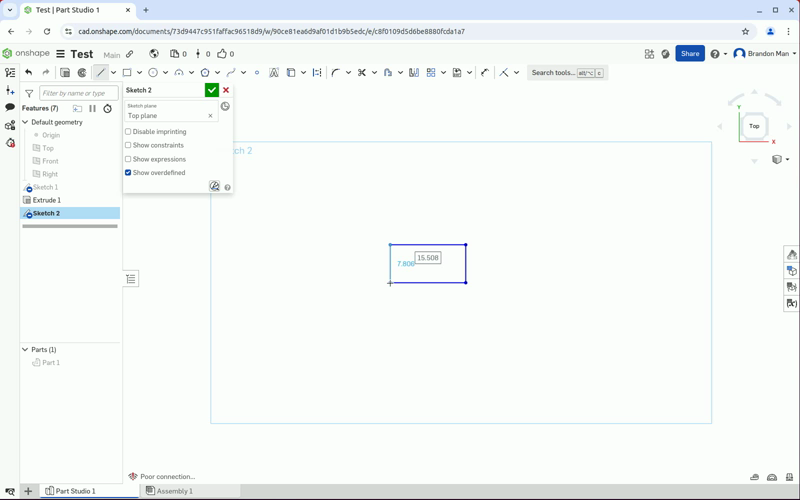
key_up(shift)
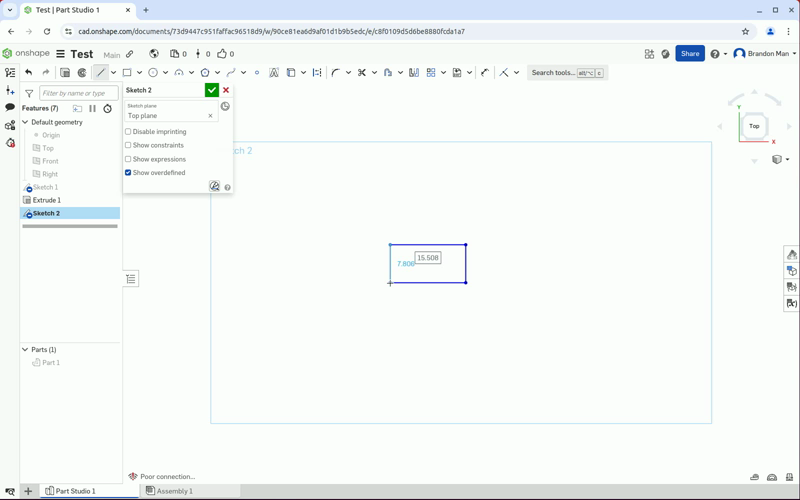
click(390, 282)
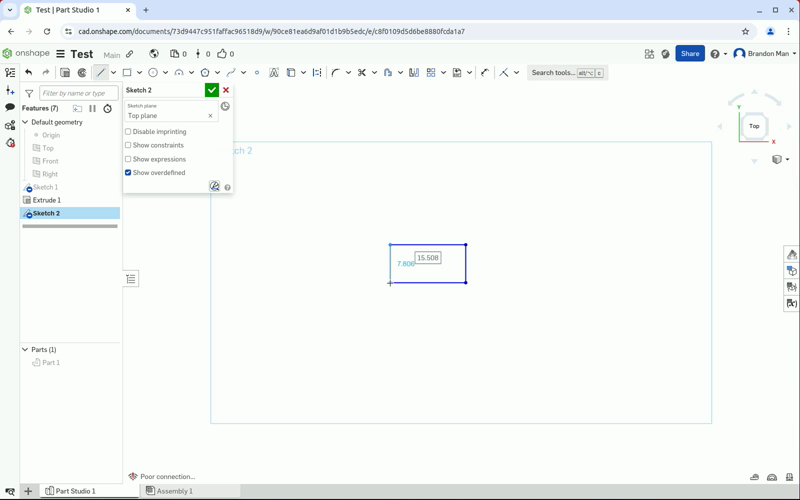
key(esc)
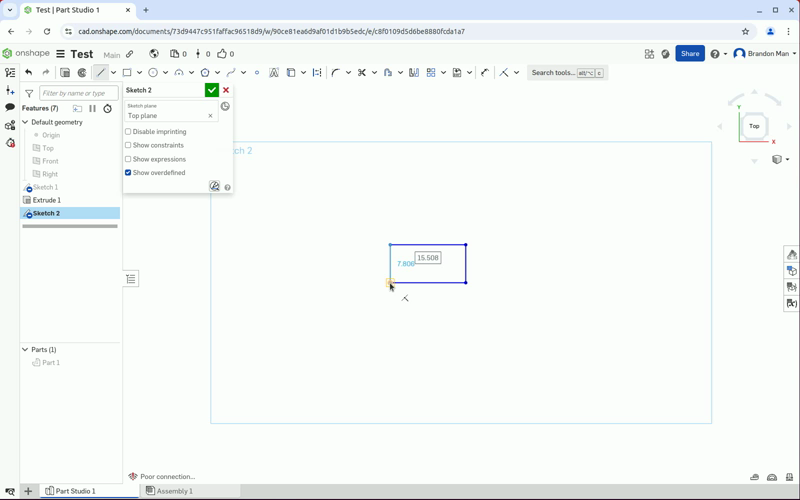
key(c)
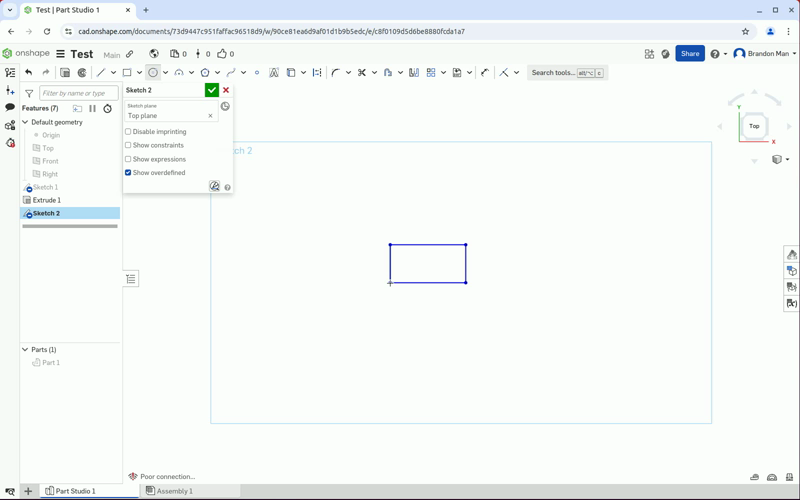
key_down(shift)
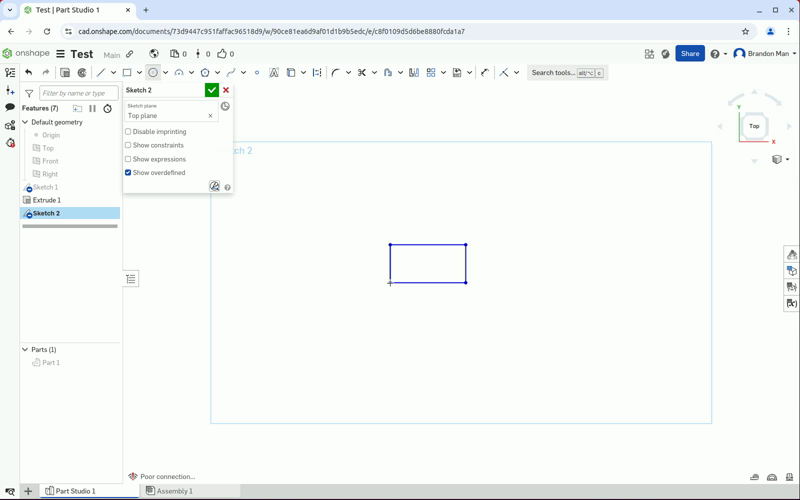
mouse_move(428, 264)
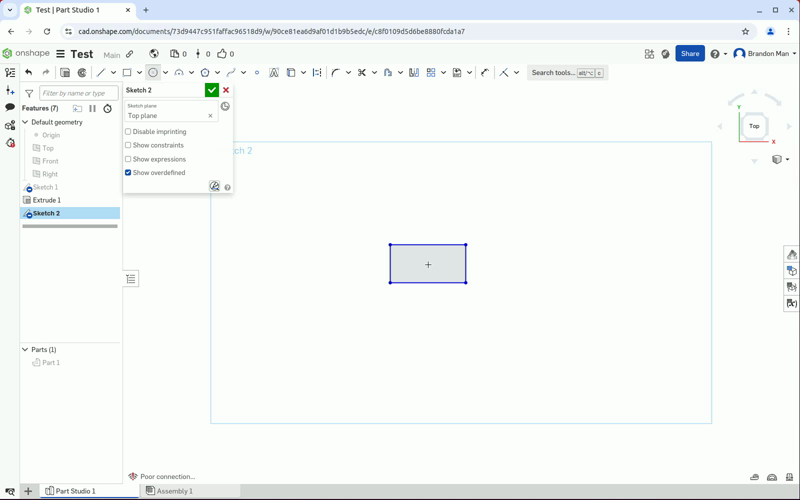
click(428, 264)
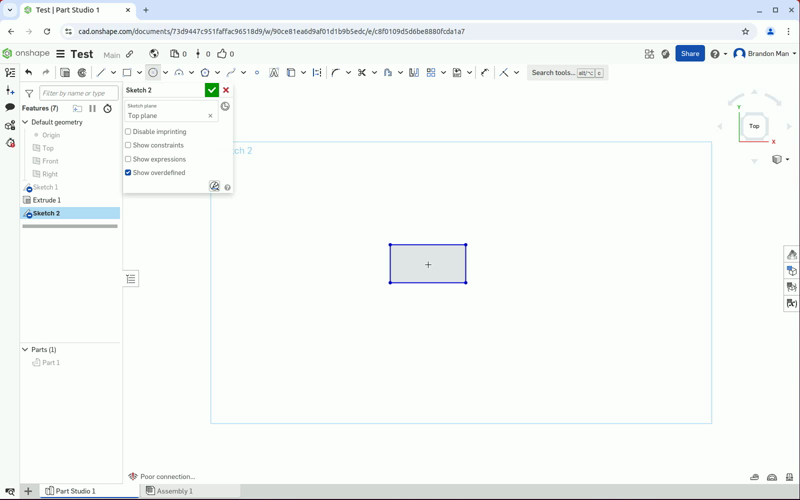
key_up(shift)
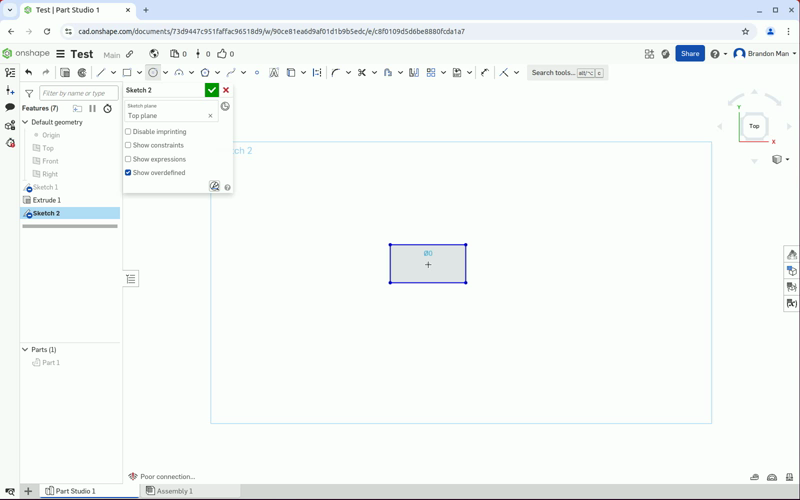
mouse_move(437, 264)
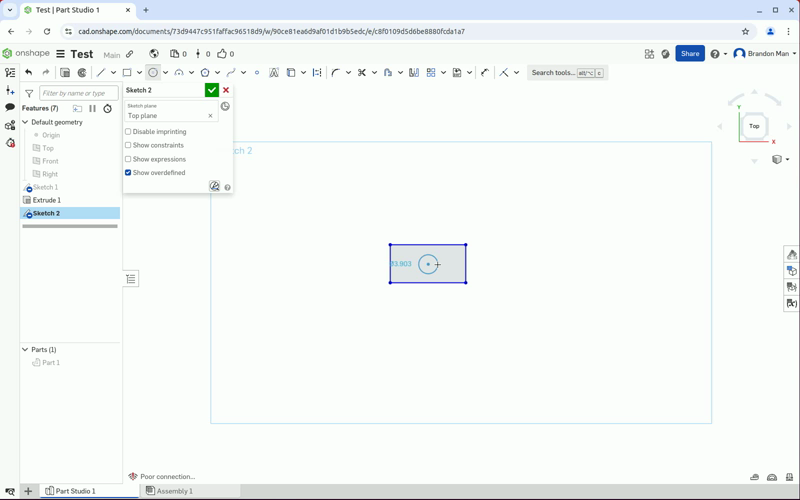
click(437, 264)
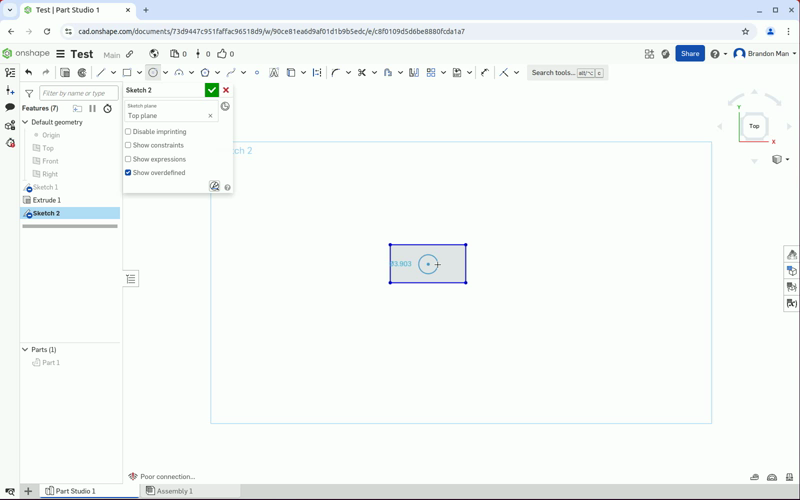
key(esc)
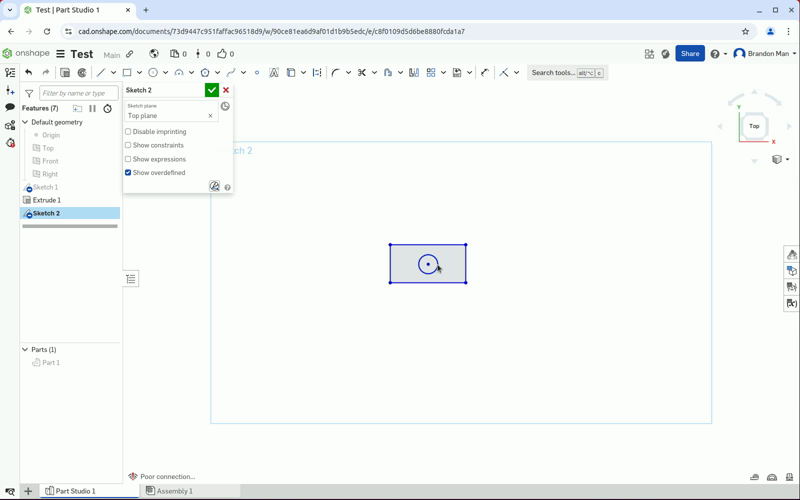
mouse_move(409, 268)
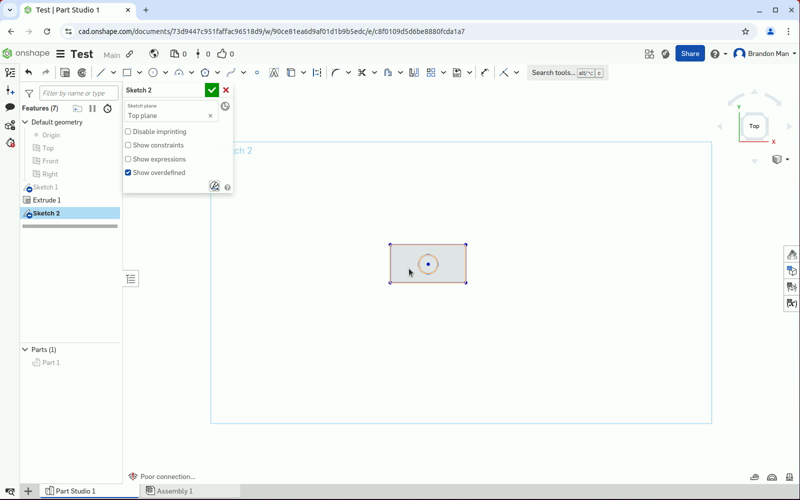
click(409, 268)
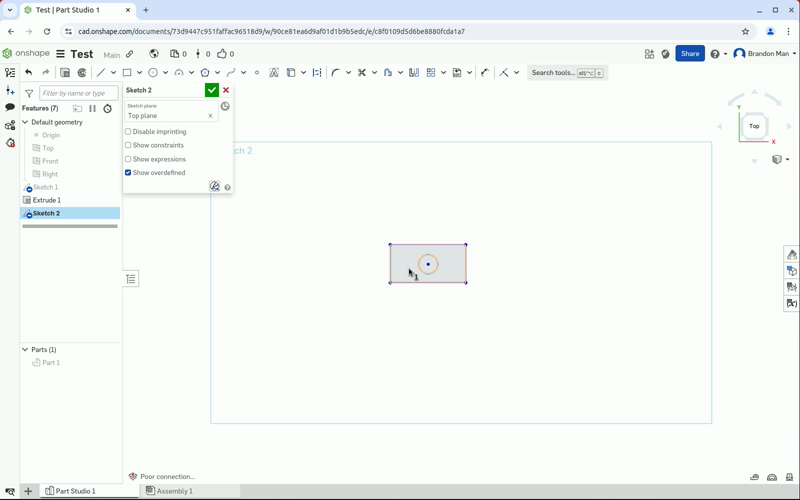
mouse_move(73, 352)
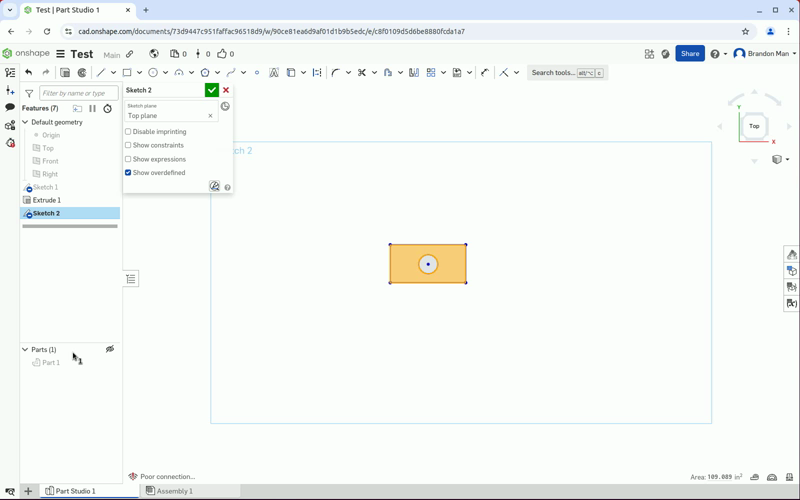
key(shift+y)
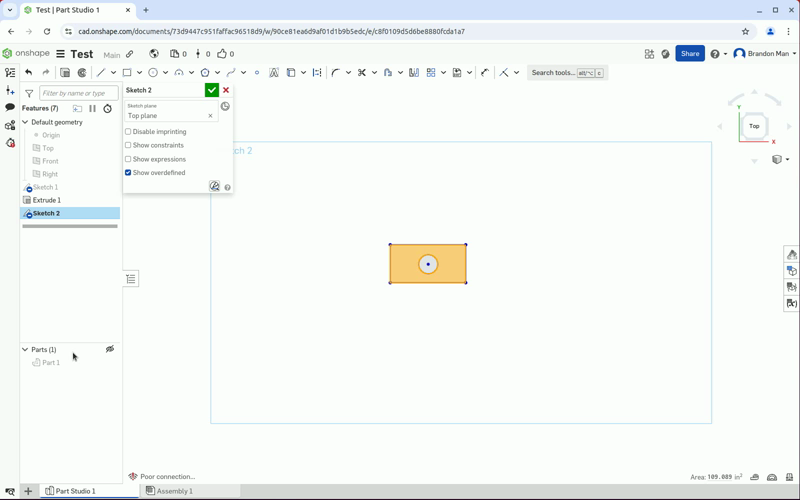
key(shift+e)
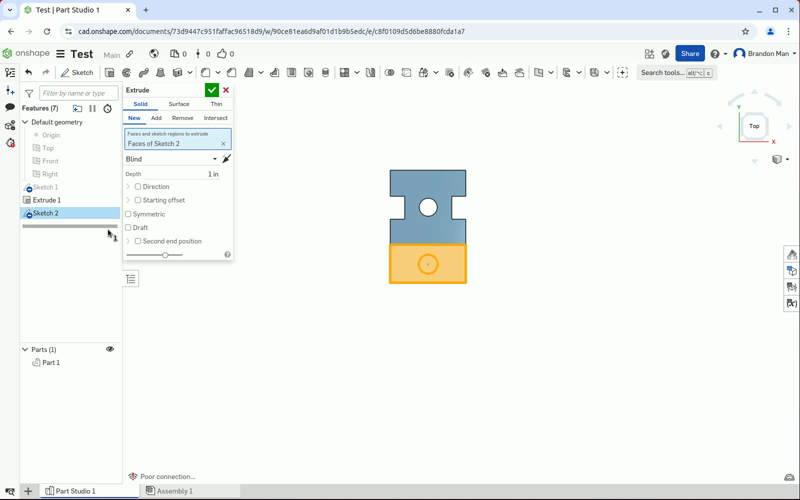
mouse_move(143, 106)
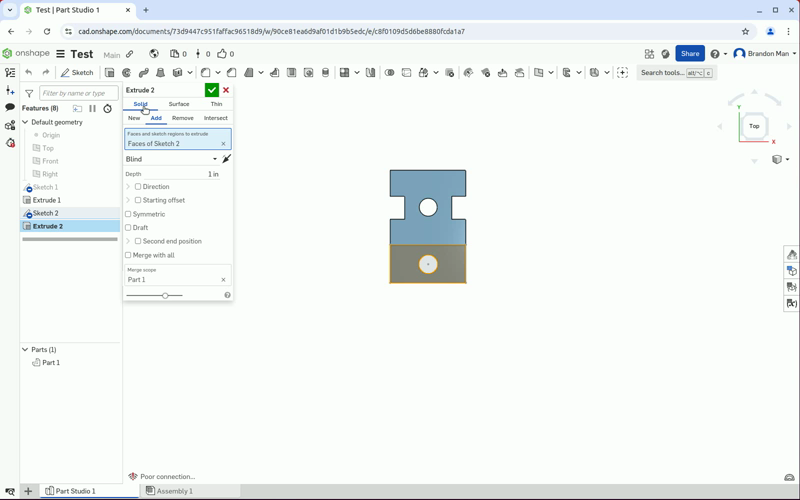
click(143, 106)
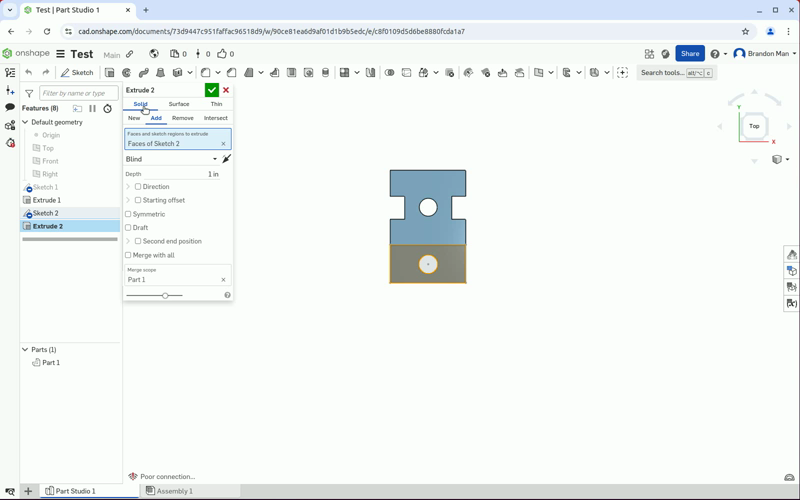
mouse_move(137, 120)
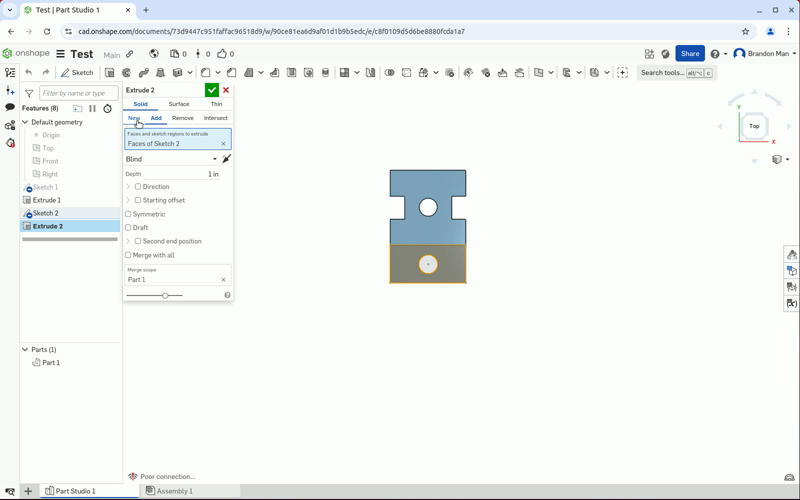
click(137, 120)
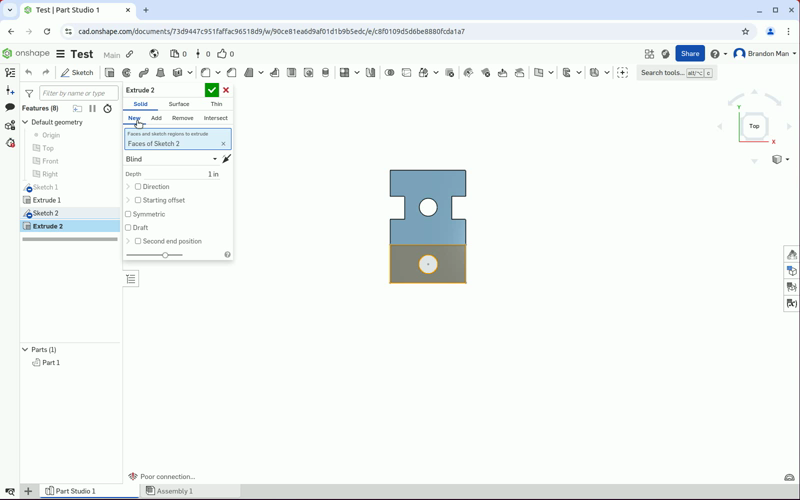
key(tab, 4)
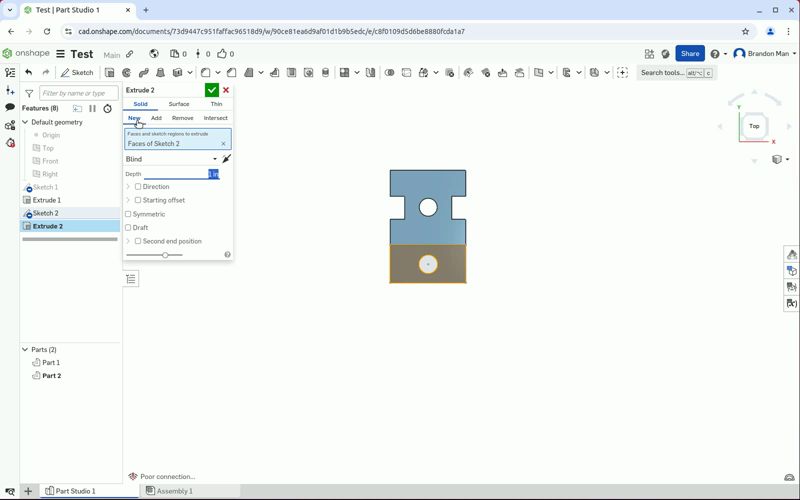
text(3.851)
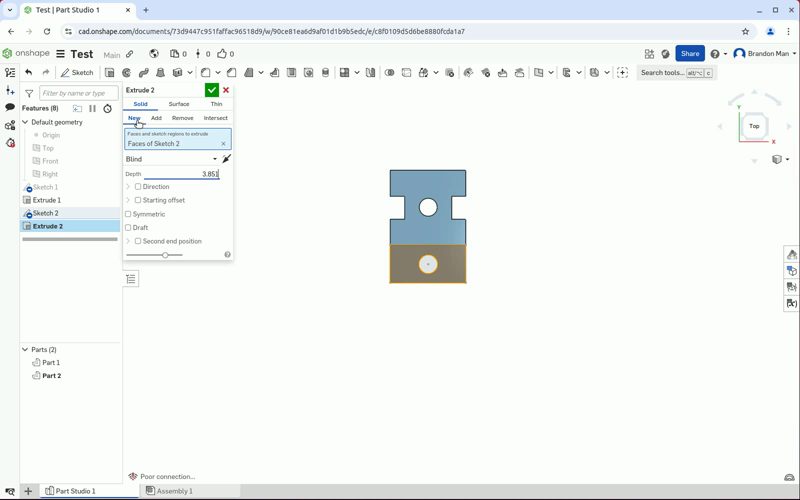
key(enter)
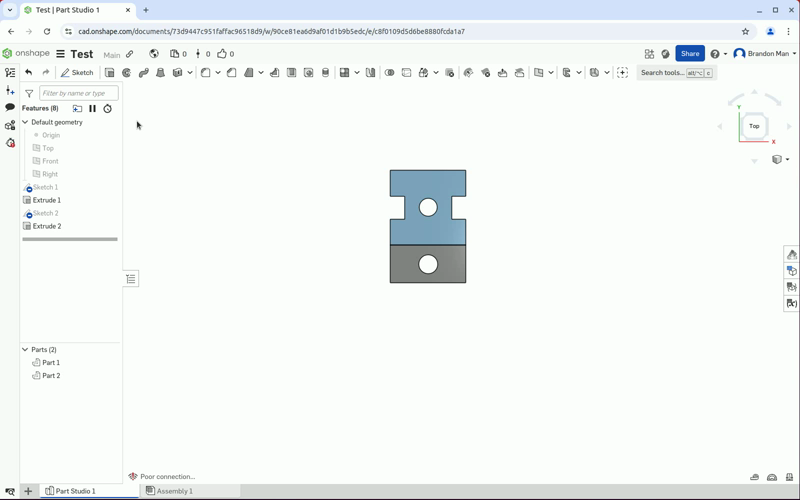
key(shift+h)
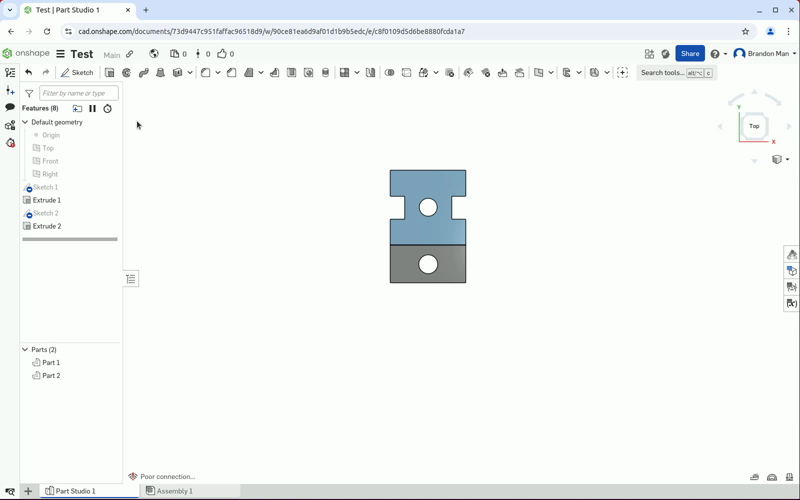
key(shift+h)
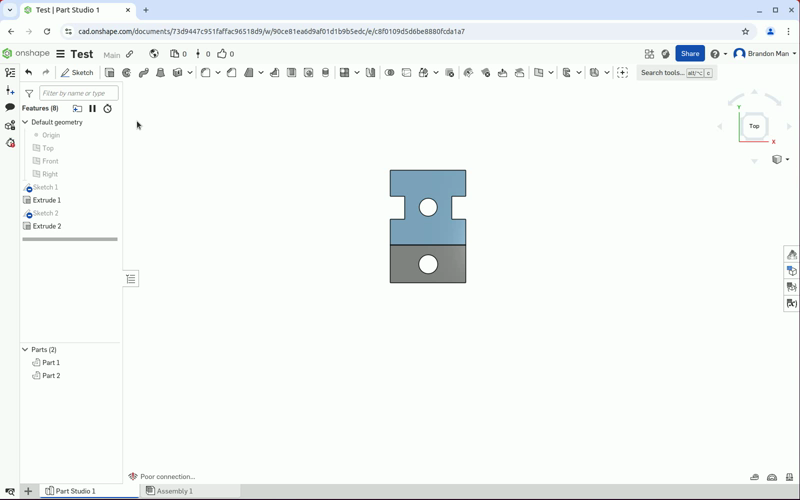
mouse_move(73, 189)
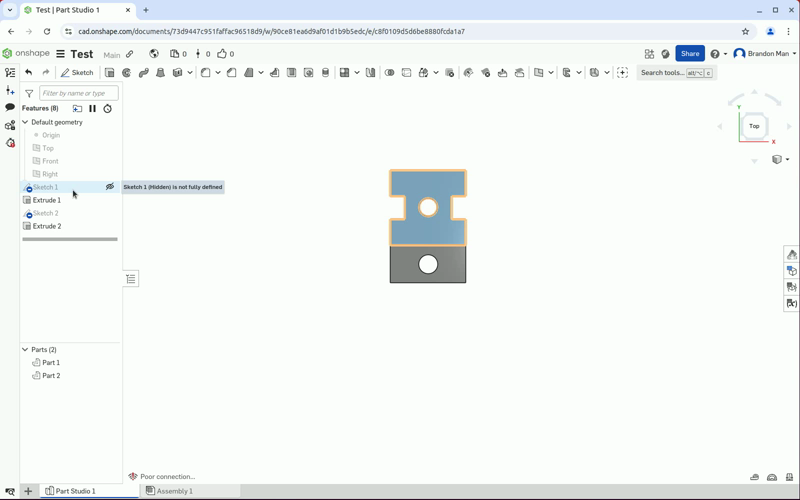
click(73, 189)
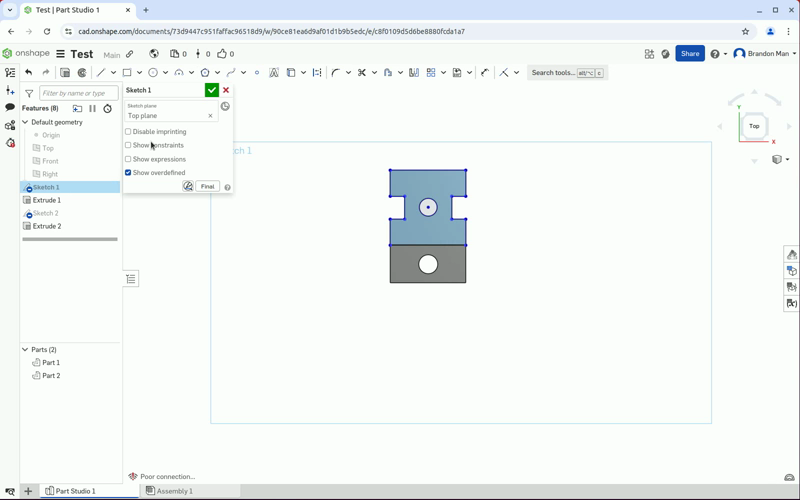
mouse_move(229, 92)
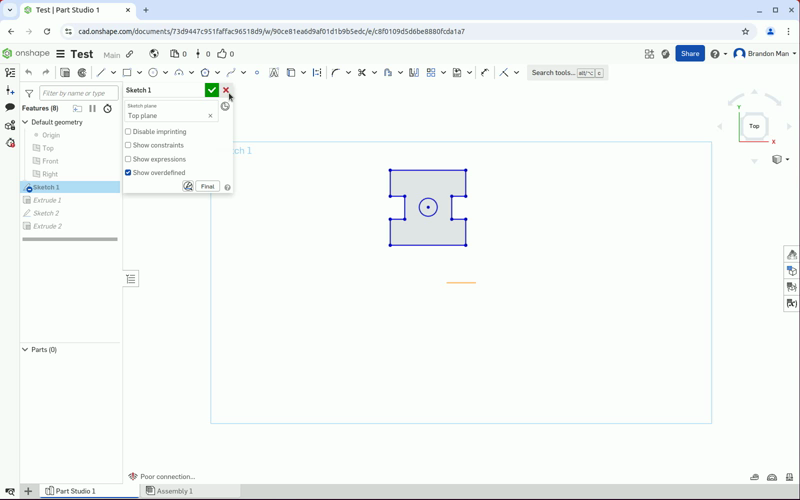
click(229, 92)
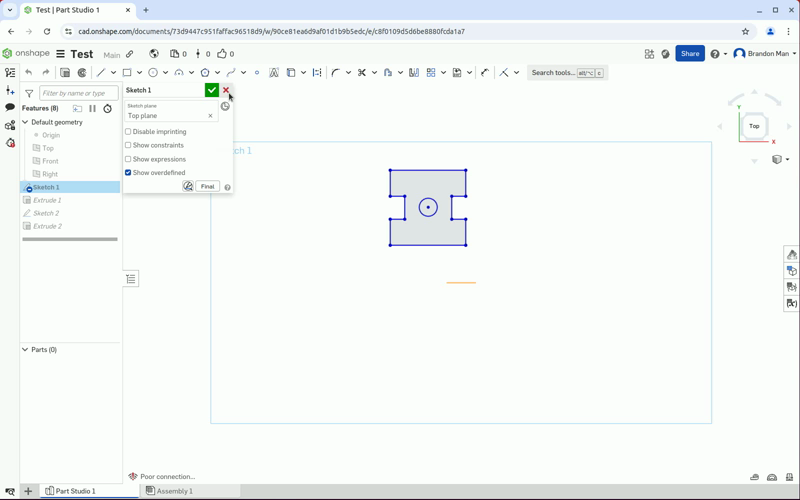
key(shift+s)
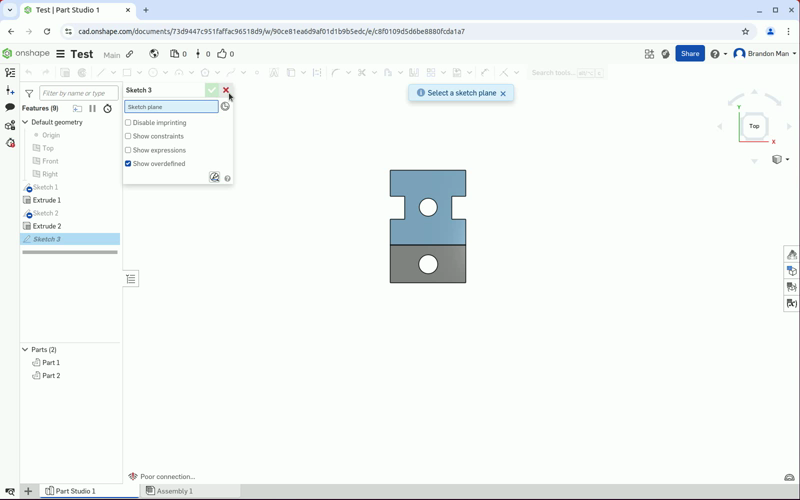
mouse_move(73, 150)
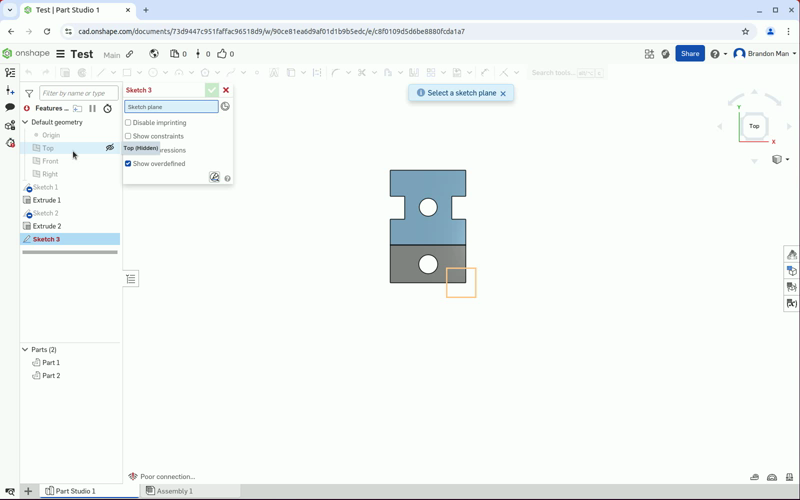
click(73, 150)
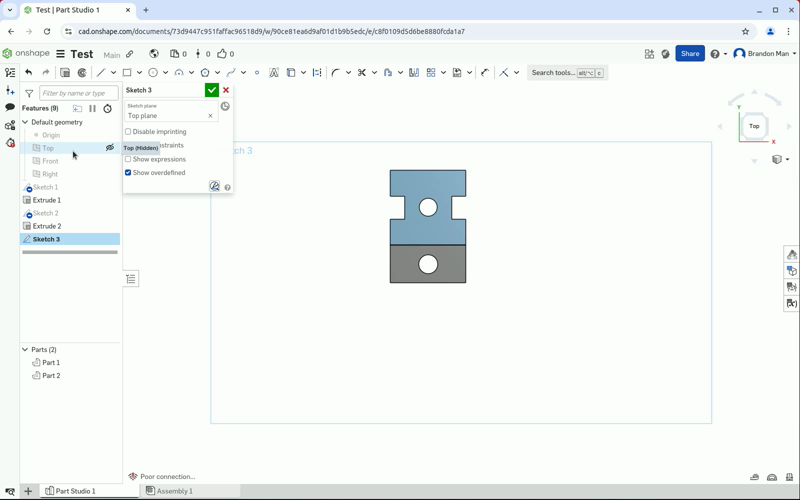
mouse_move(73, 352)
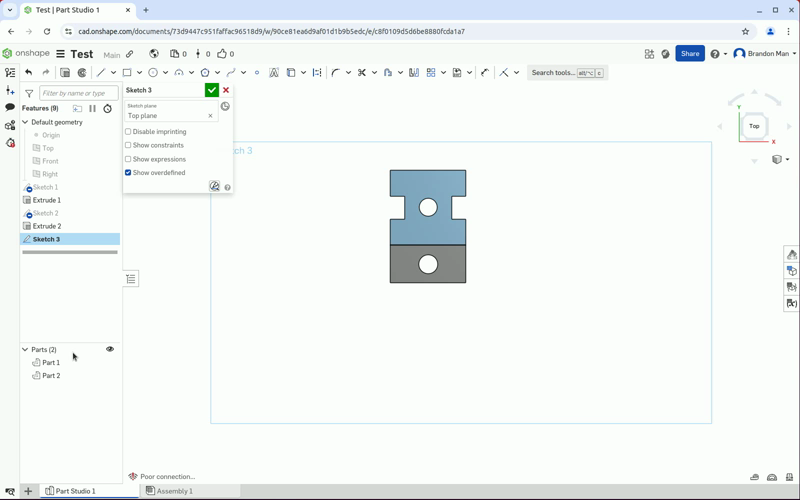
key(y)
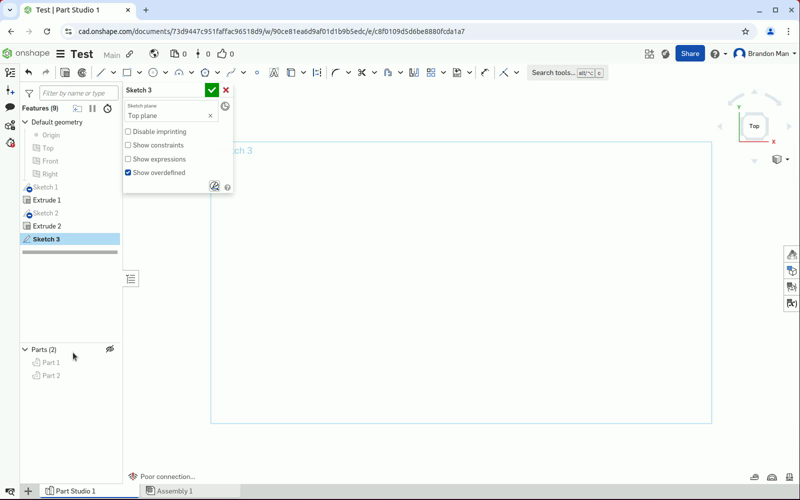
key(l)
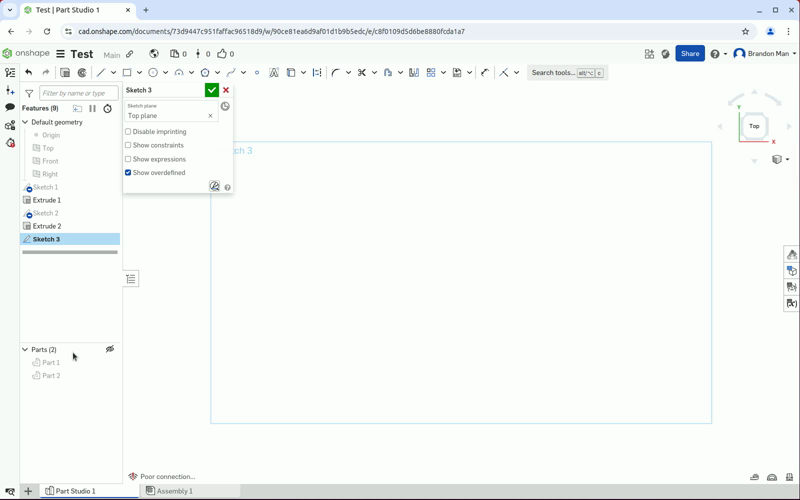
key_down(shift)
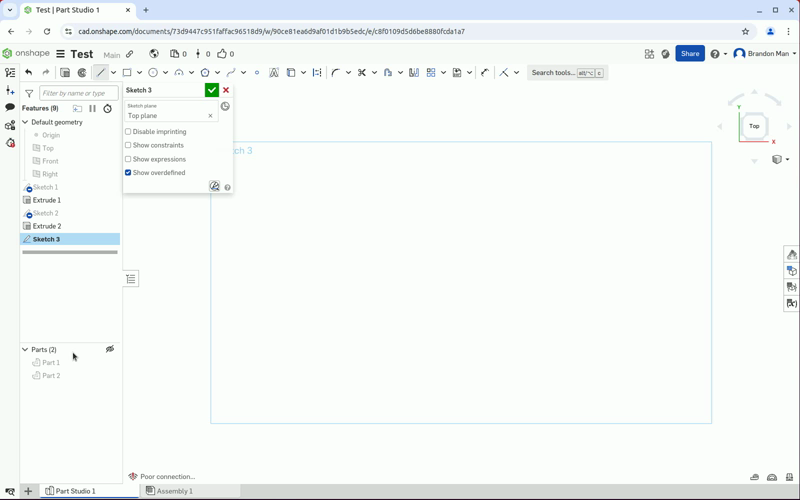
mouse_move(390, 218)
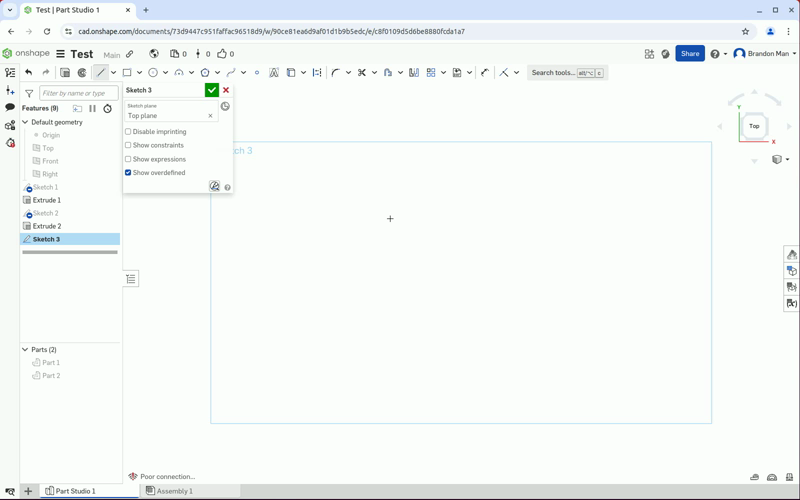
click(390, 218)
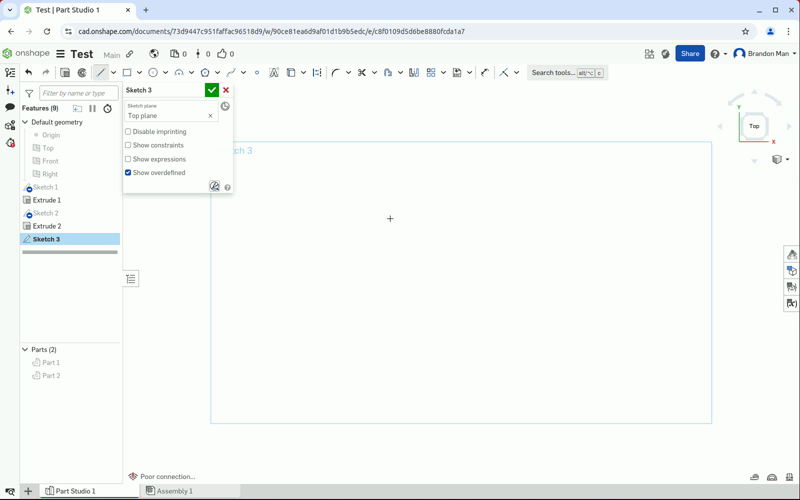
key_up(shift)
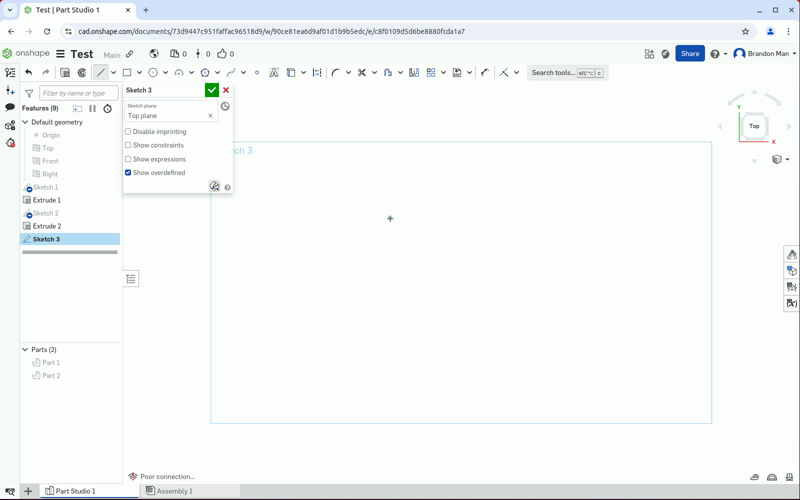
key_down(shift)
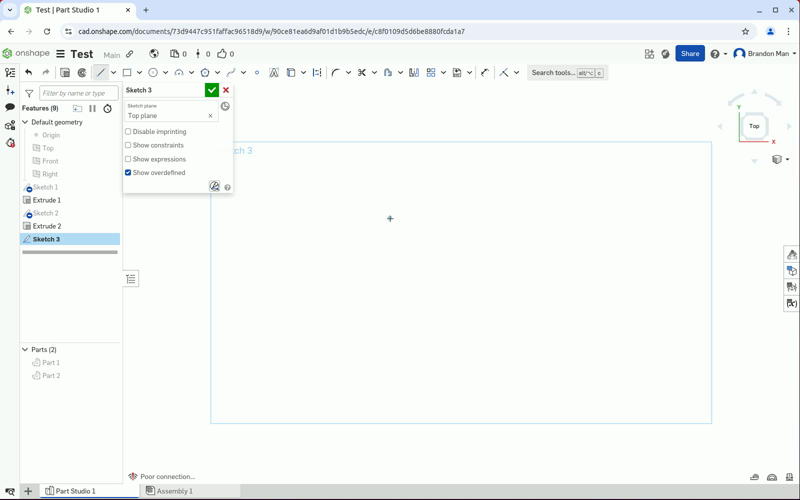
mouse_move(420, 218)
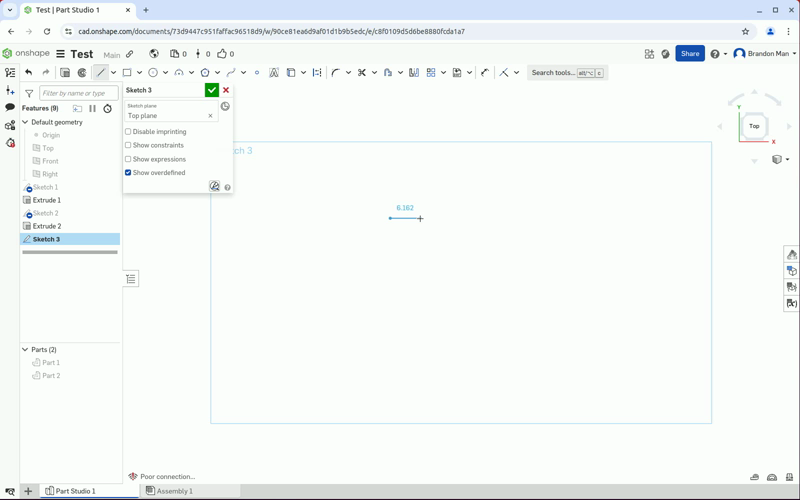
mouse_move(404, 218)
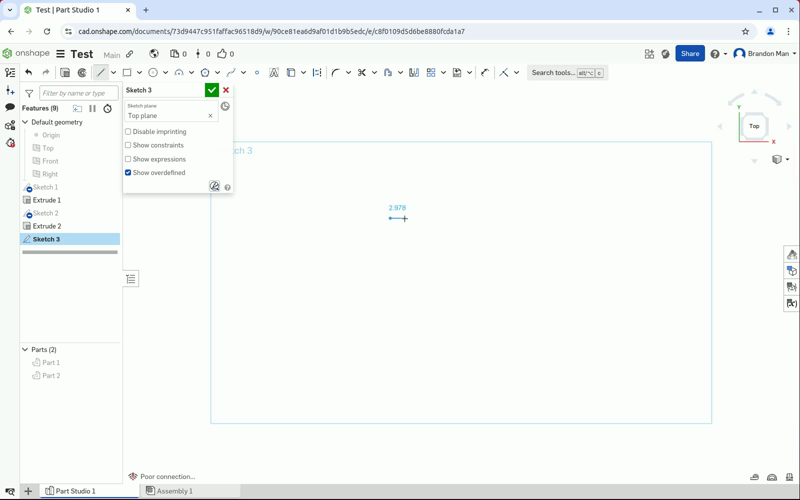
click(404, 218)
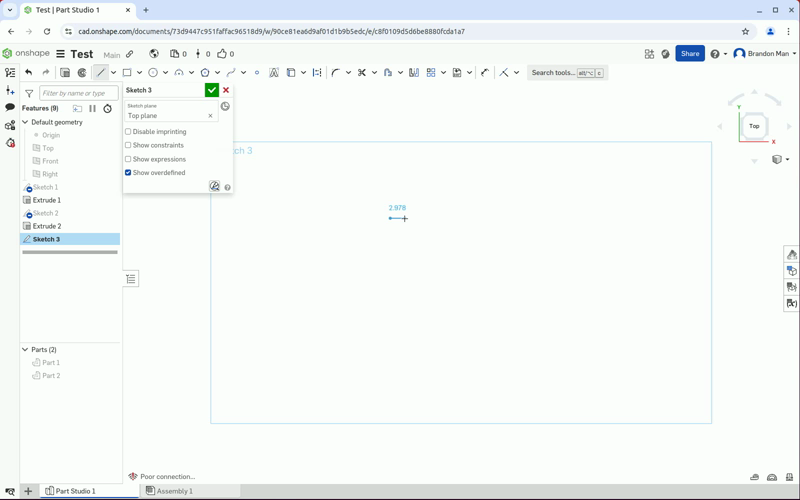
key_up(shift)
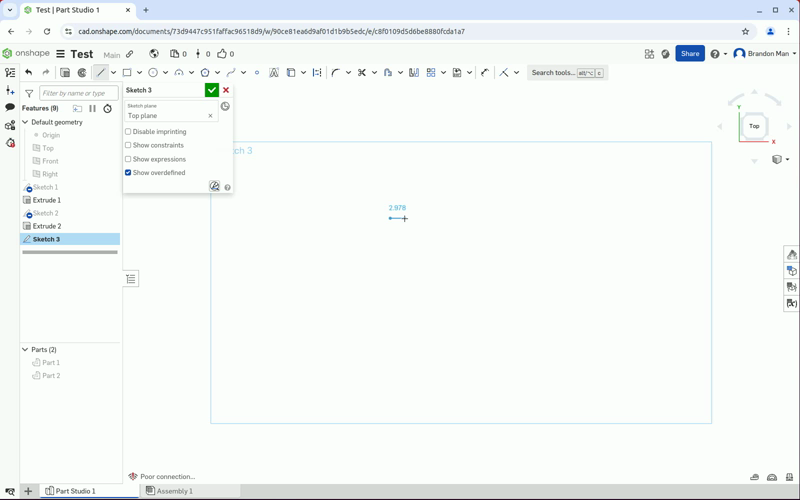
key_down(shift)
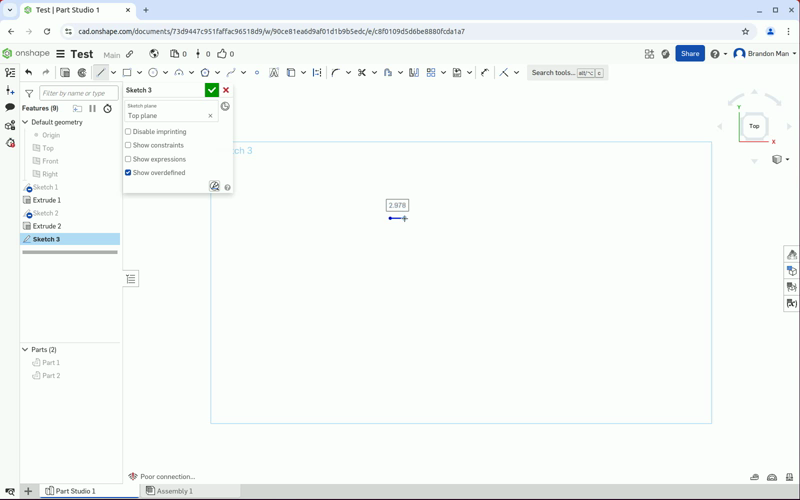
mouse_move(434, 218)
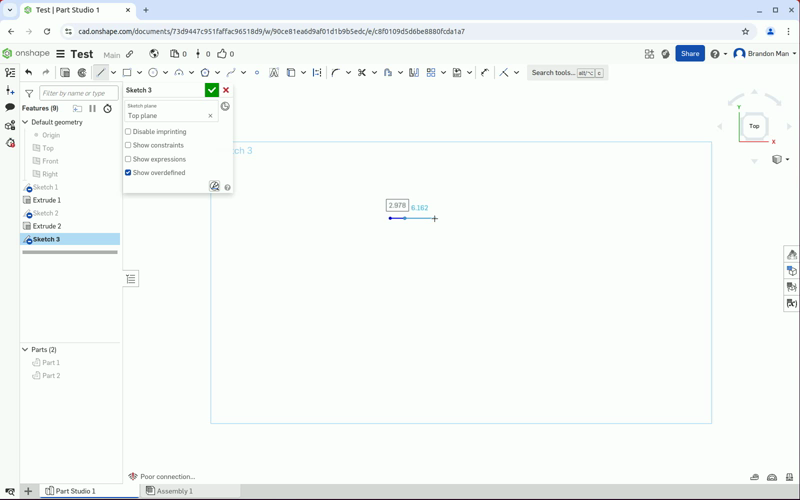
mouse_move(404, 195)
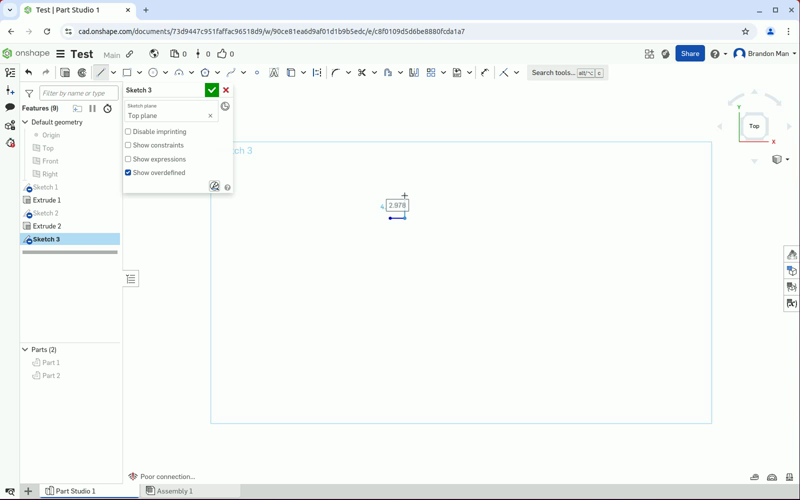
click(404, 195)
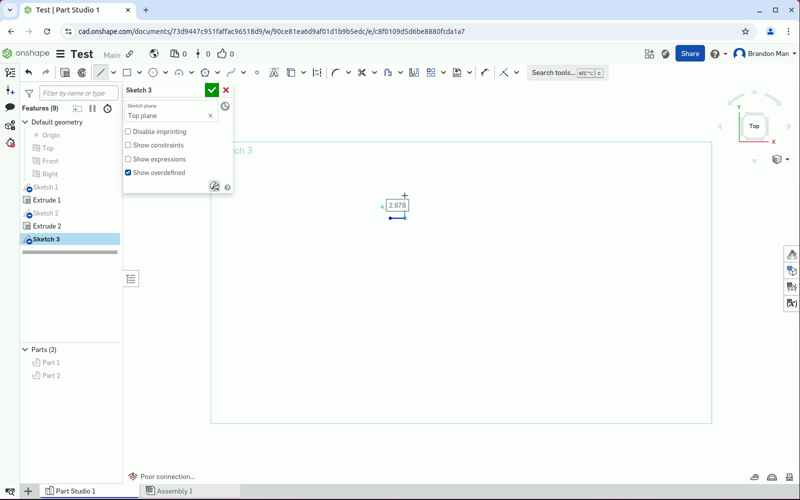
key_up(shift)
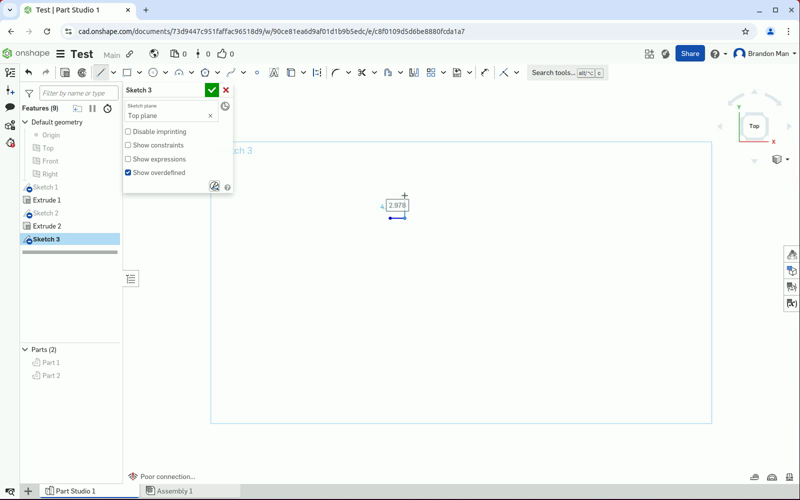
key_down(shift)
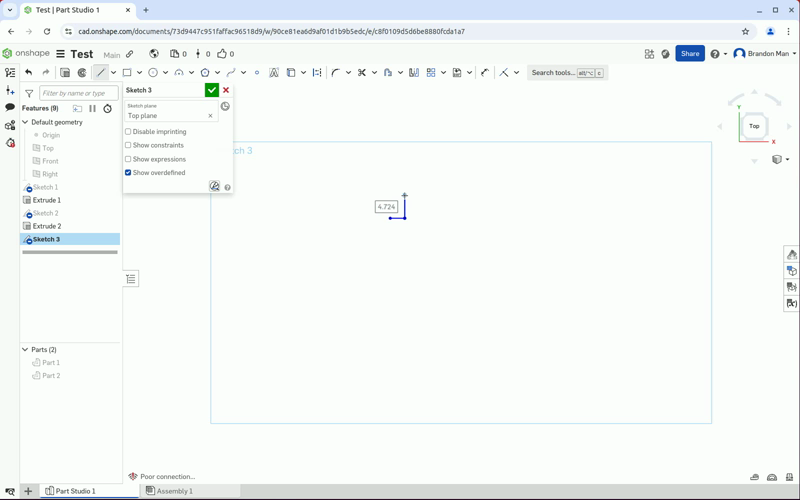
mouse_move(434, 195)
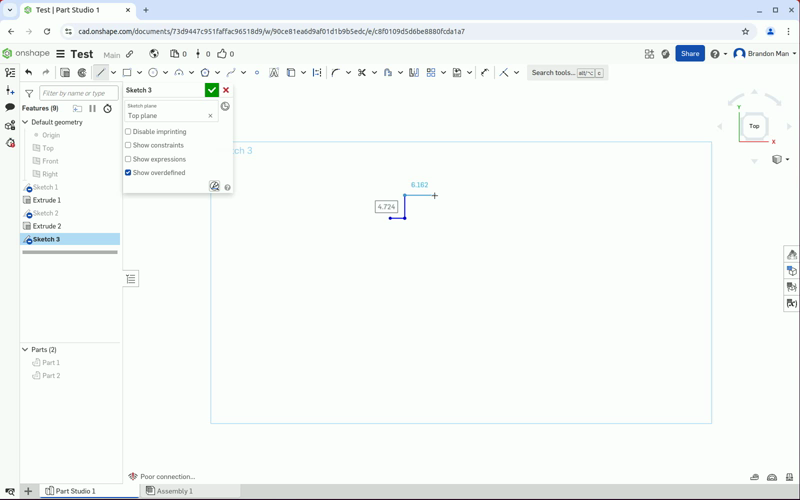
mouse_move(390, 195)
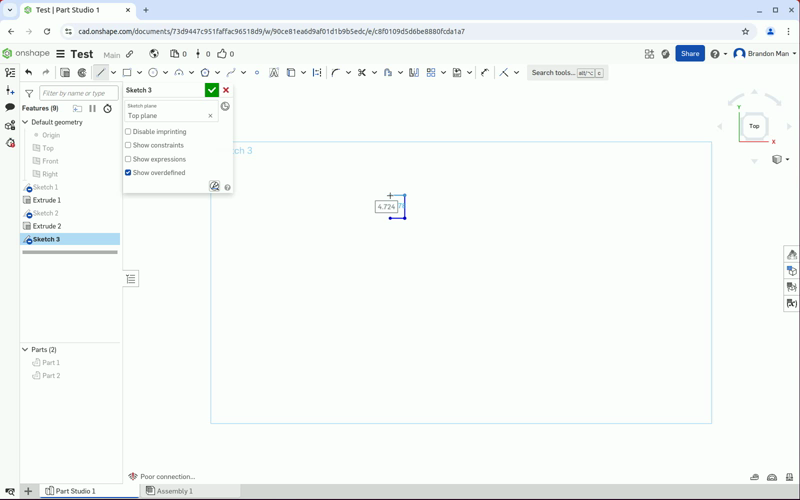
click(390, 195)
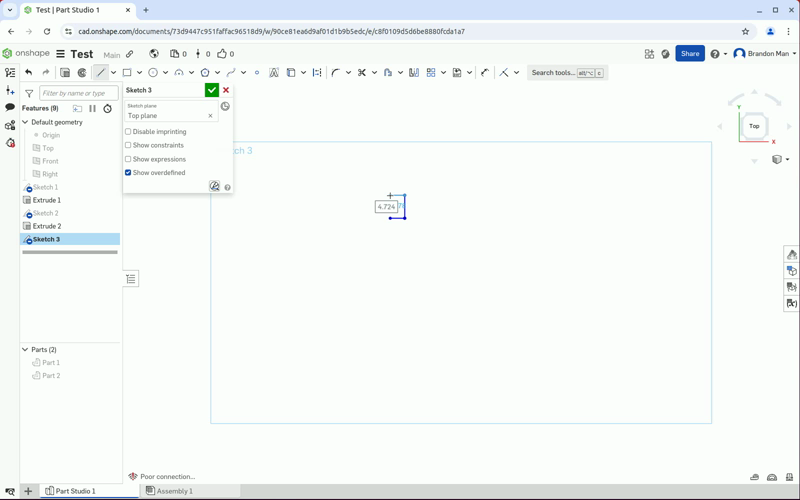
key_up(shift)
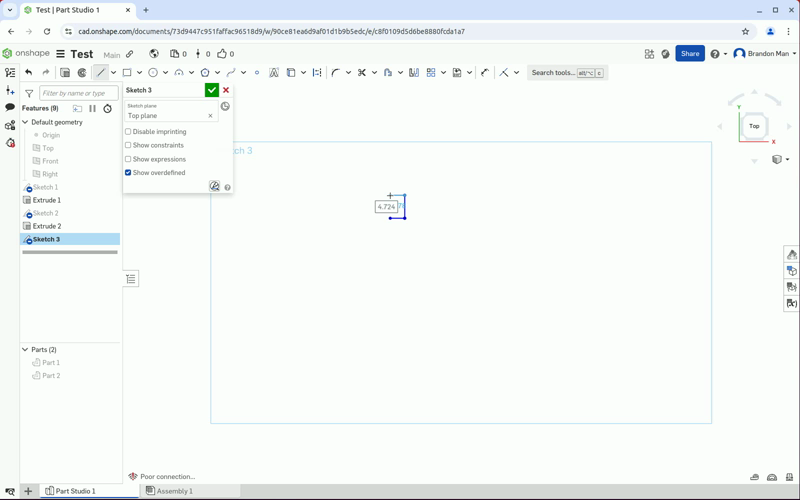
mouse_move(420, 195)
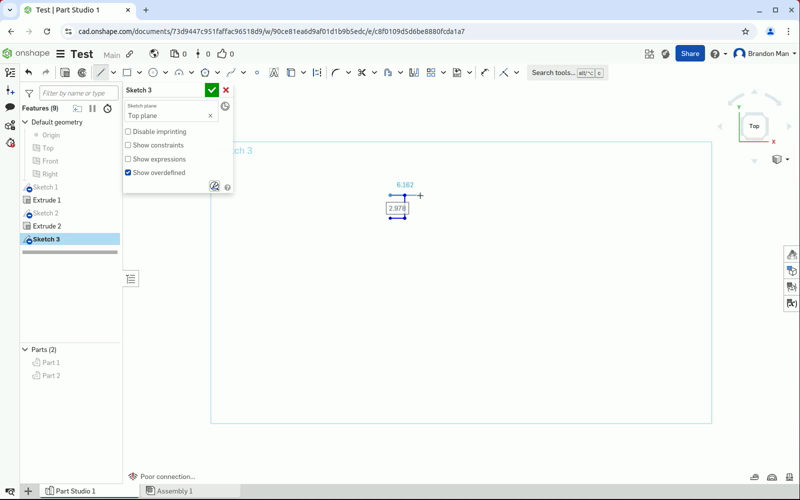
key_down(shift)
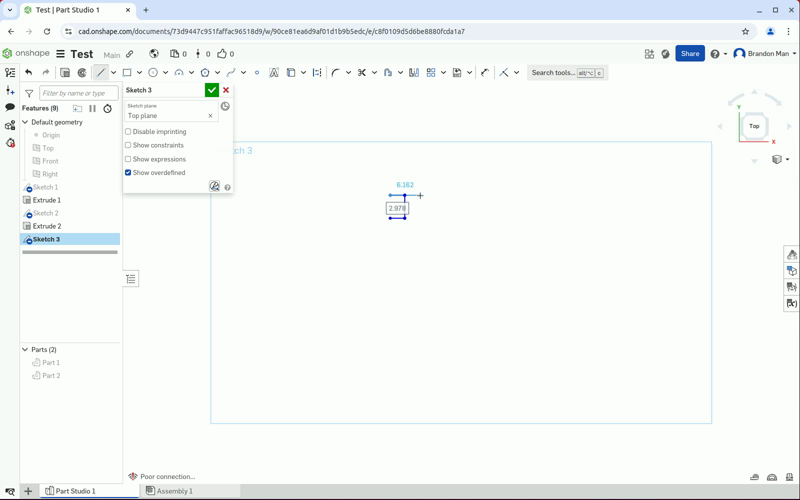
mouse_move(390, 218)
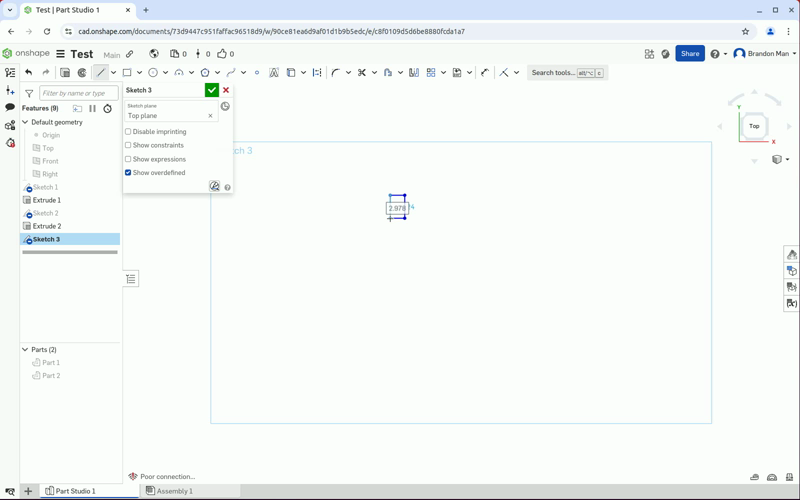
key_up(shift)
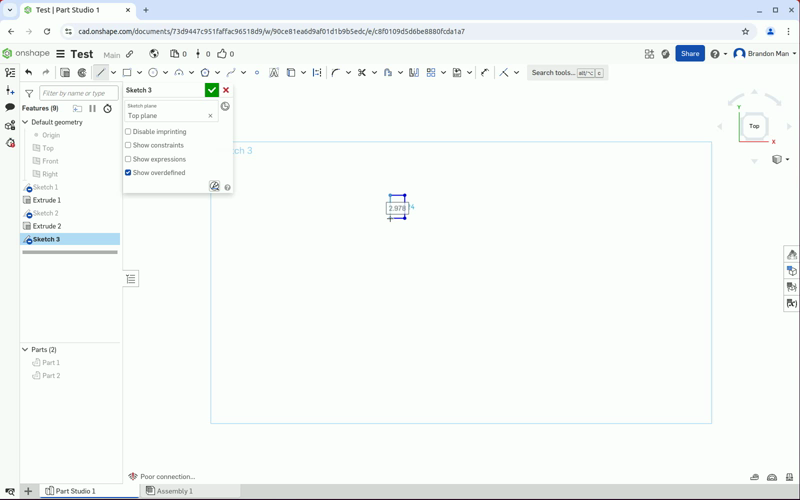
click(390, 218)
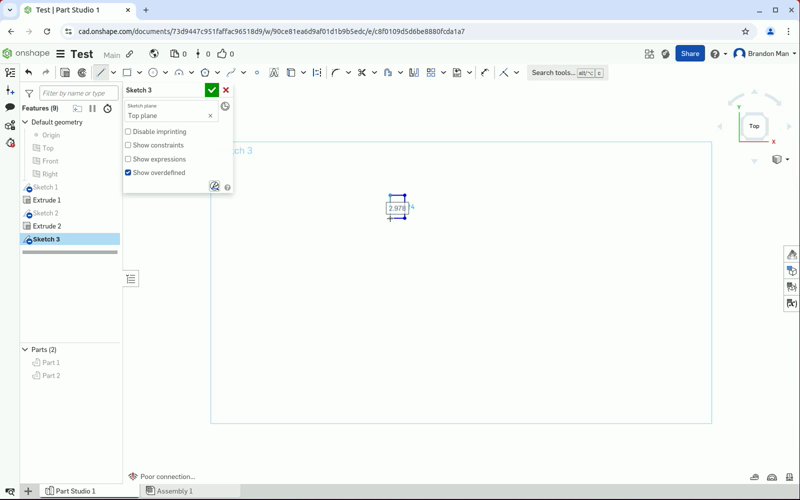
key(esc)
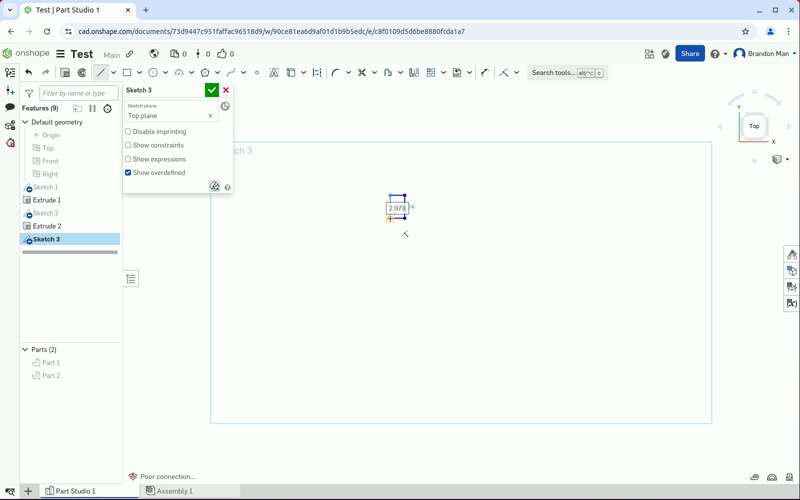
mouse_move(403, 210)
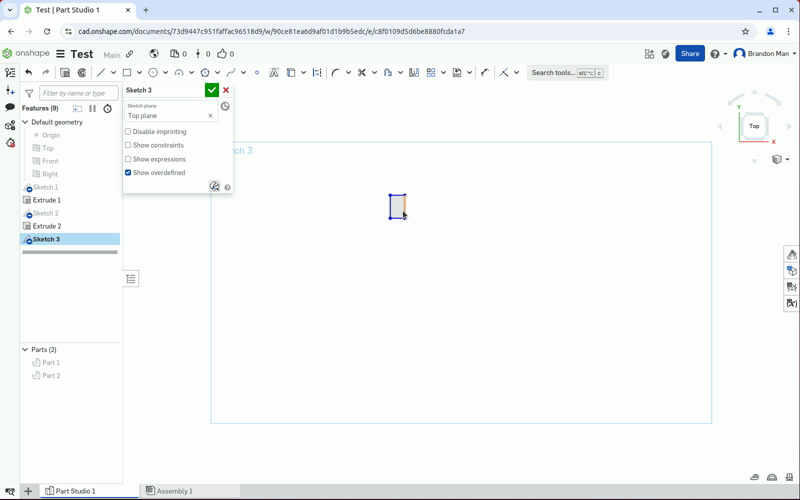
scroll(6)
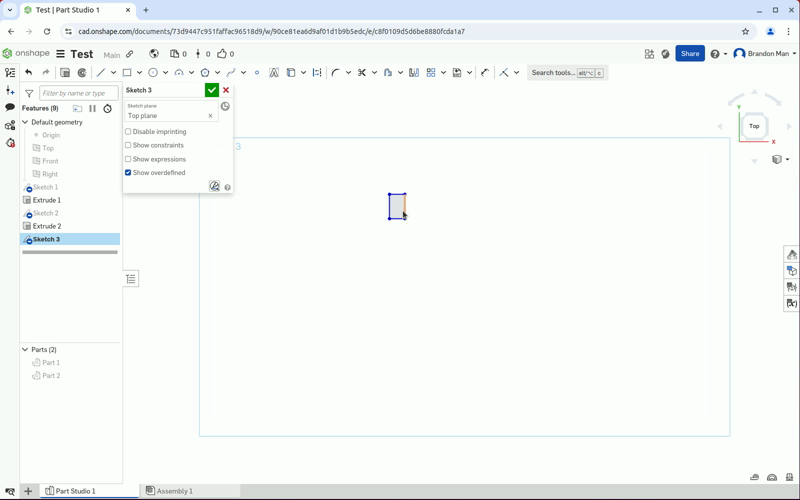
scroll(6)
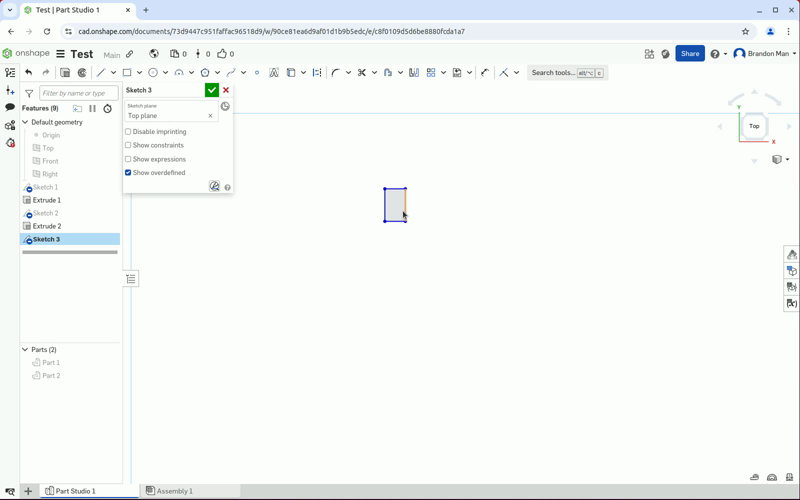
scroll(6)
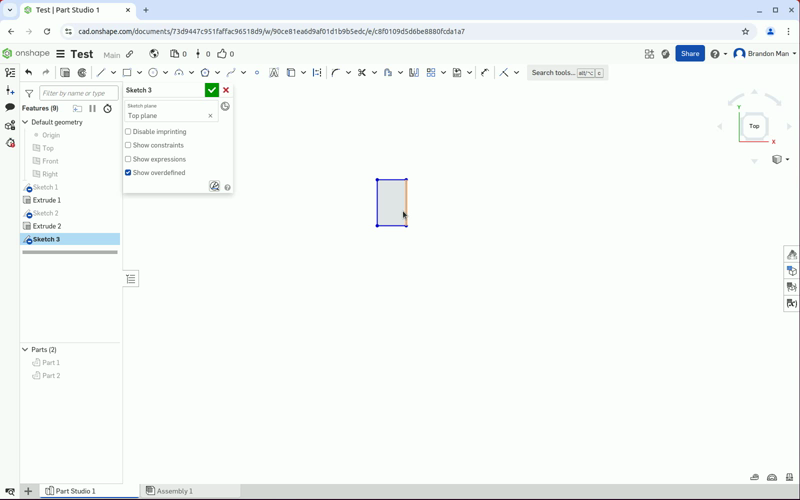
scroll(6)
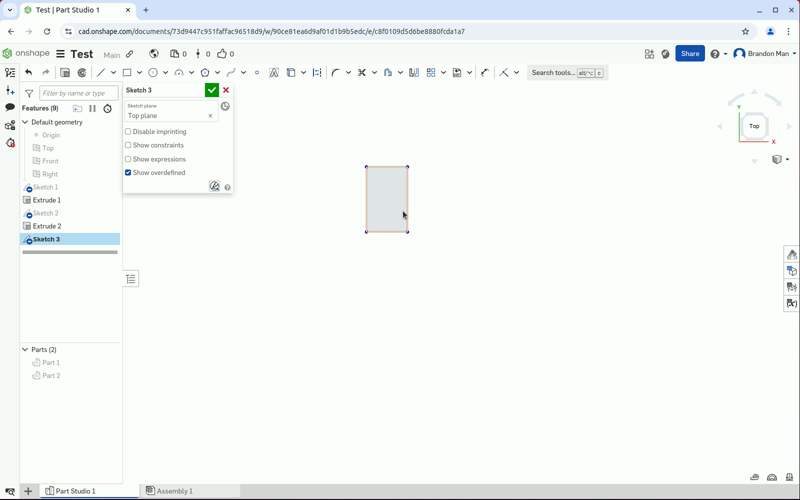
scroll(6)
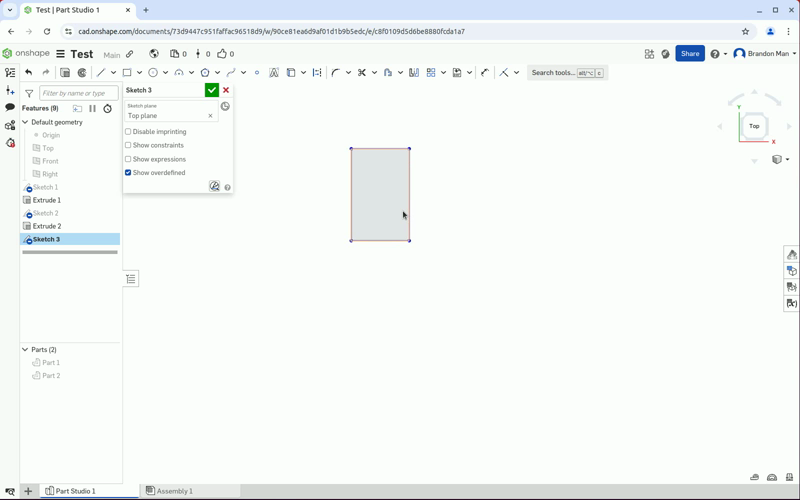
scroll(6)
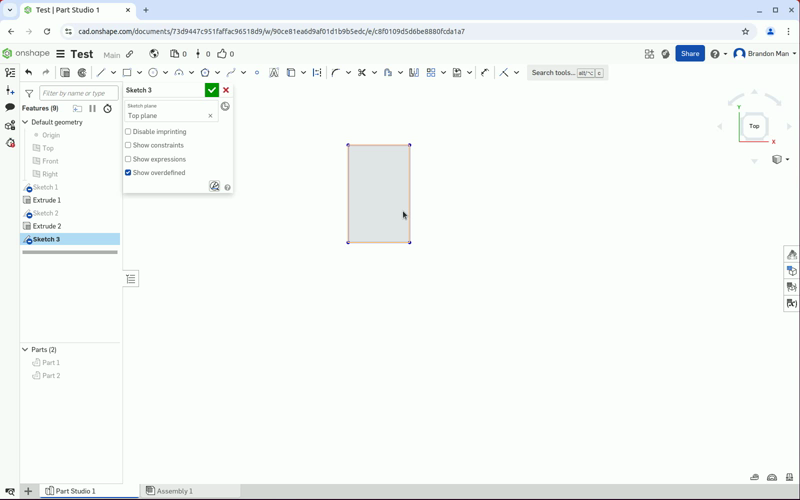
scroll(6)
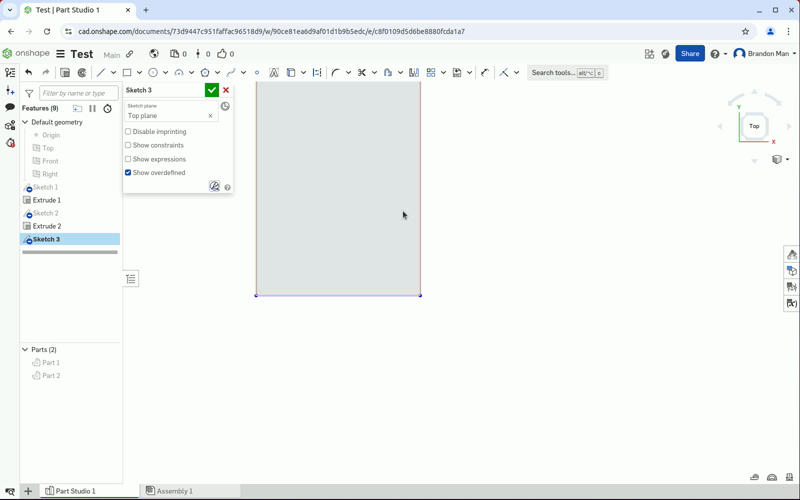
click(403, 210)
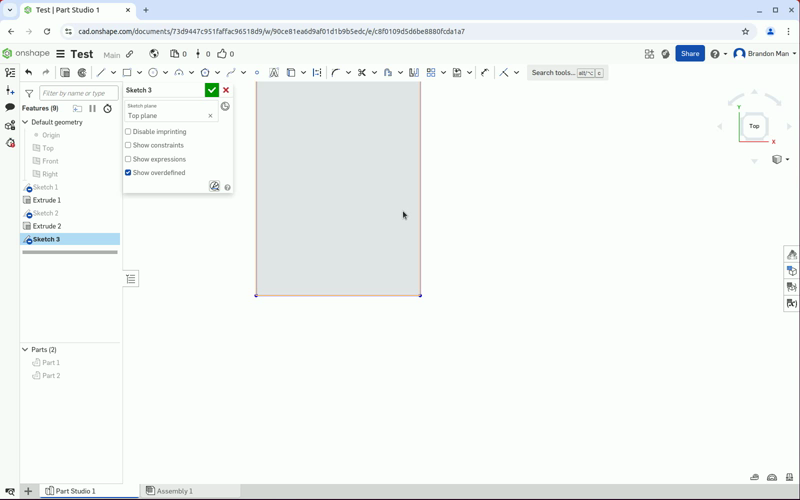
scroll(-6)
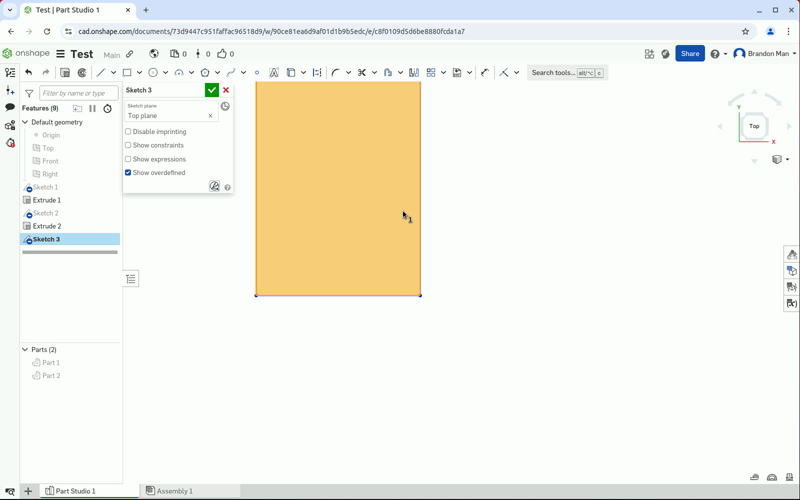
scroll(-6)
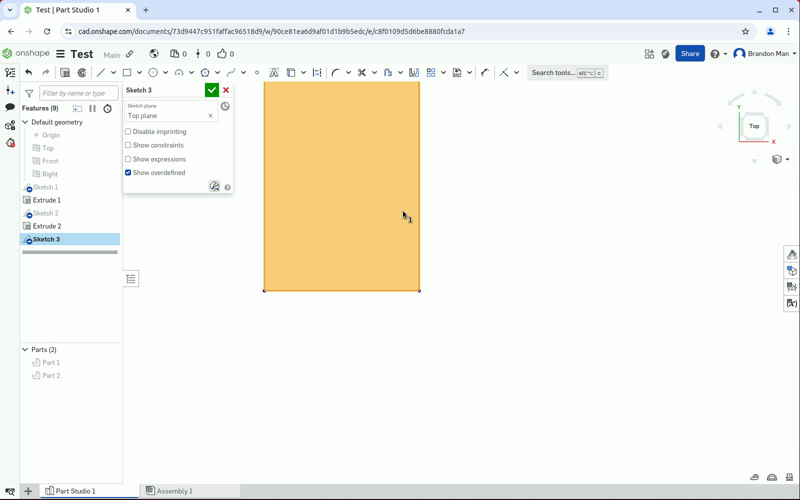
scroll(-6)
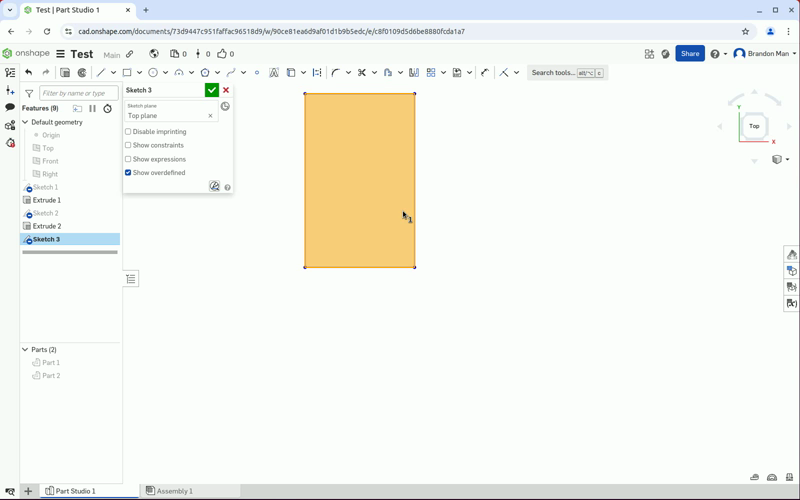
scroll(-6)
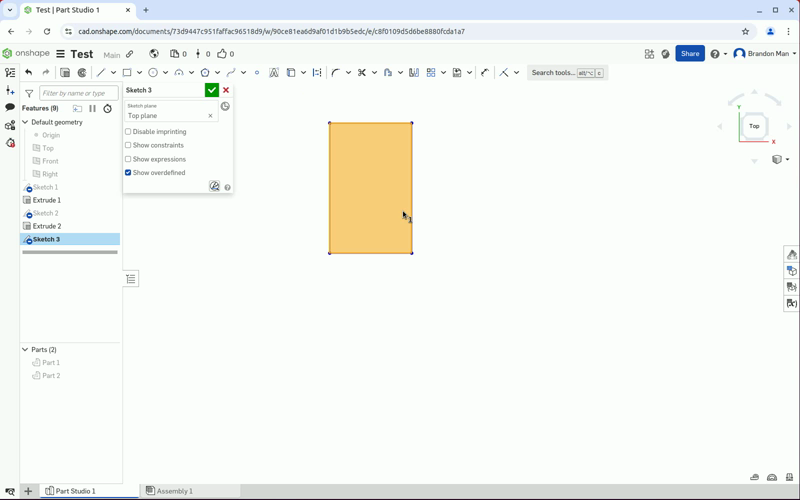
scroll(-6)
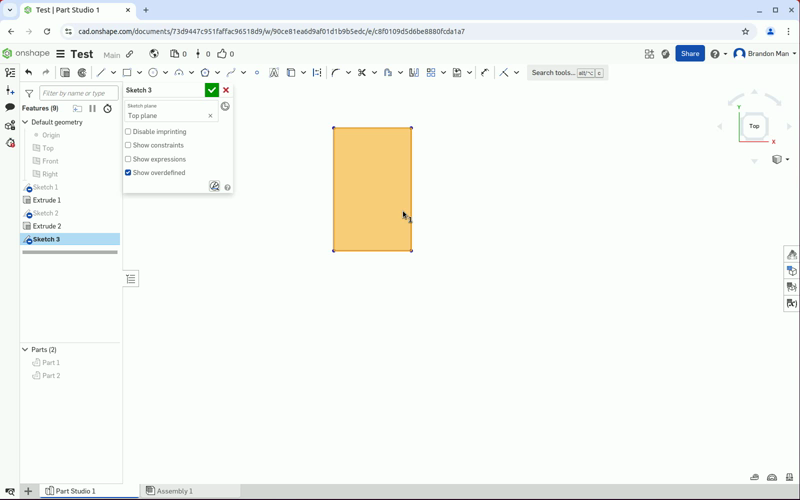
scroll(-6)
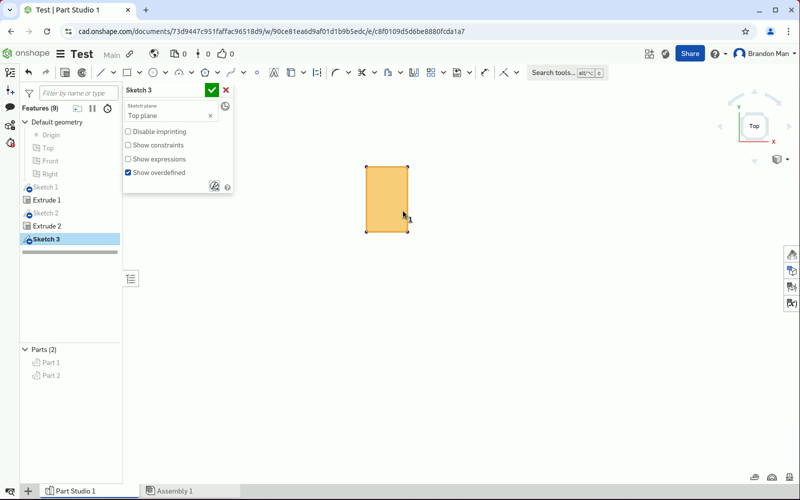
scroll(-6)
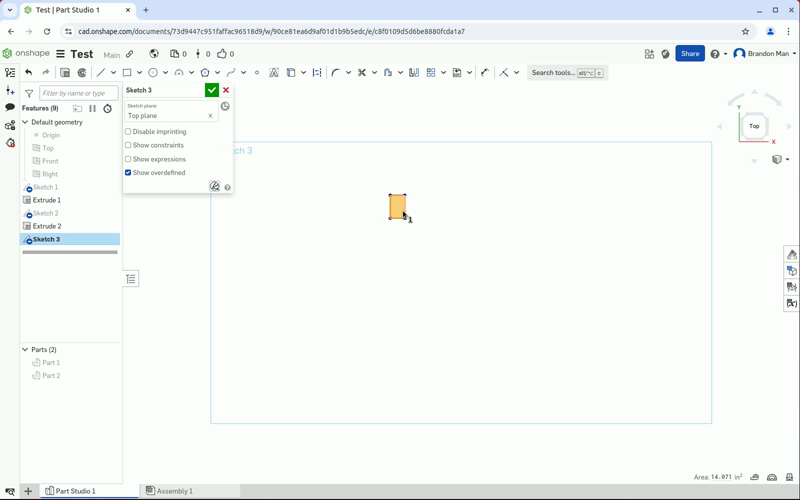
mouse_move(73, 352)
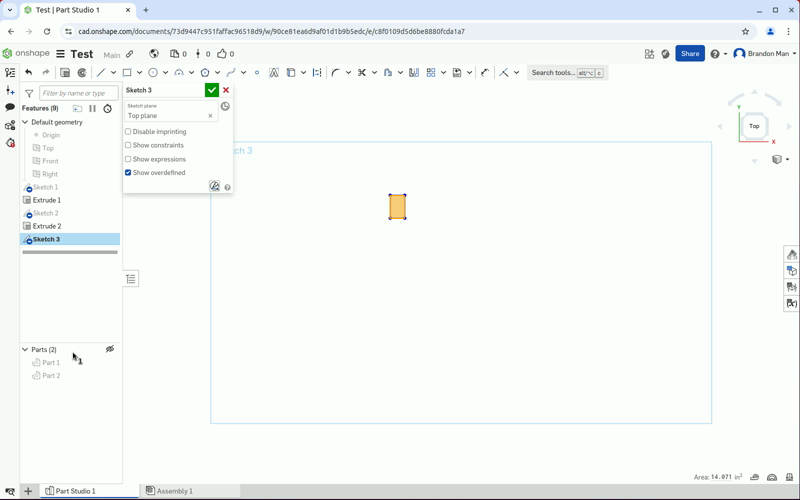
key(shift+y)
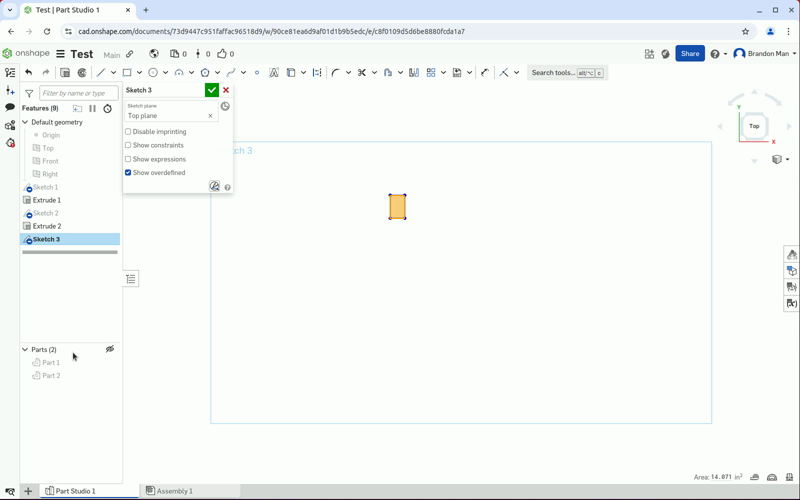
key(shift+e)
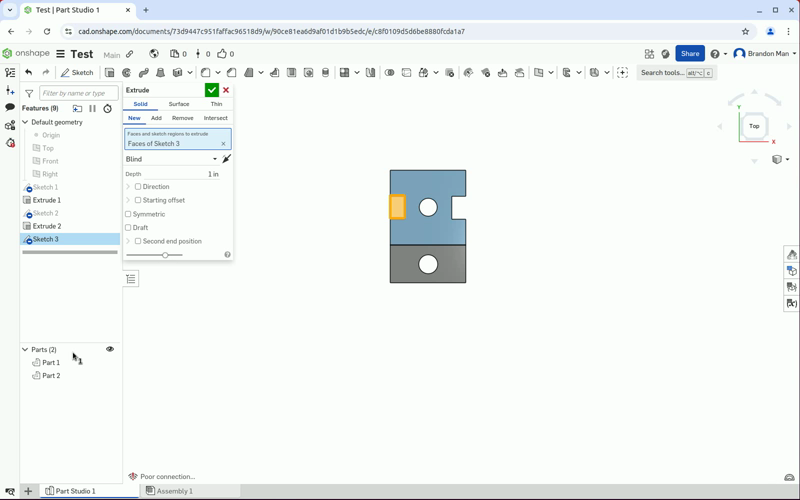
mouse_move(143, 106)
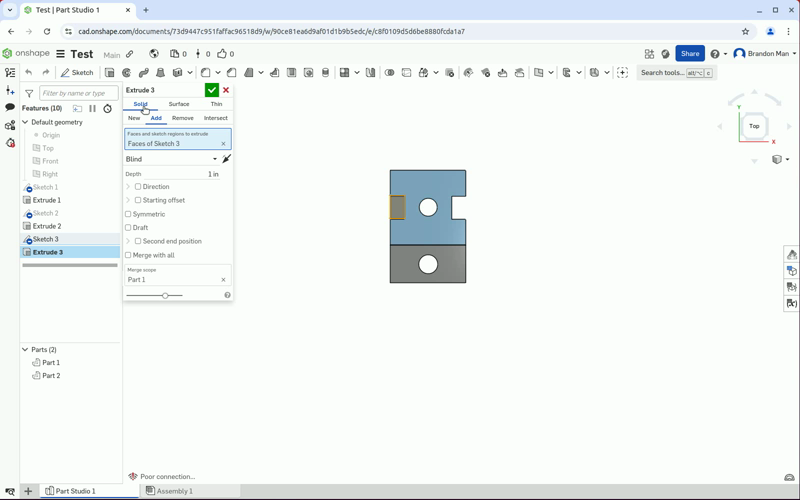
click(143, 106)
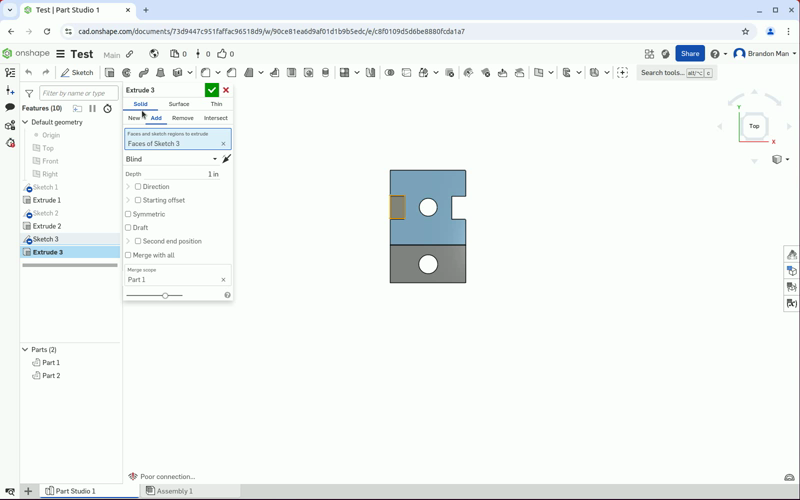
mouse_move(137, 120)
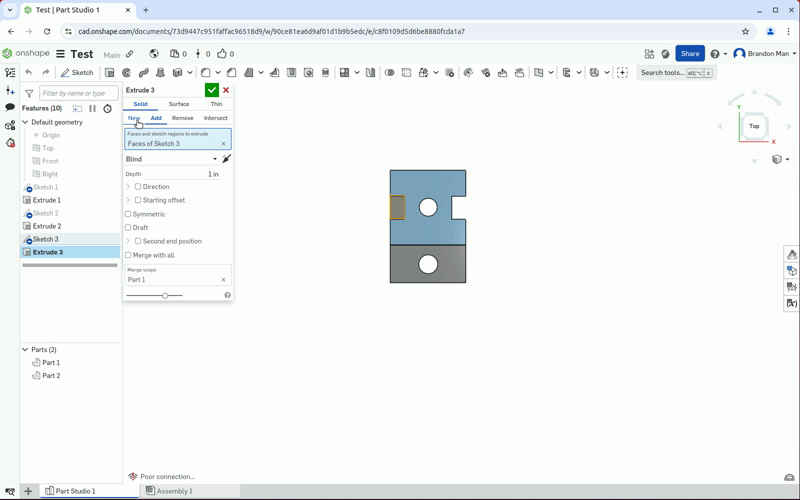
click(137, 120)
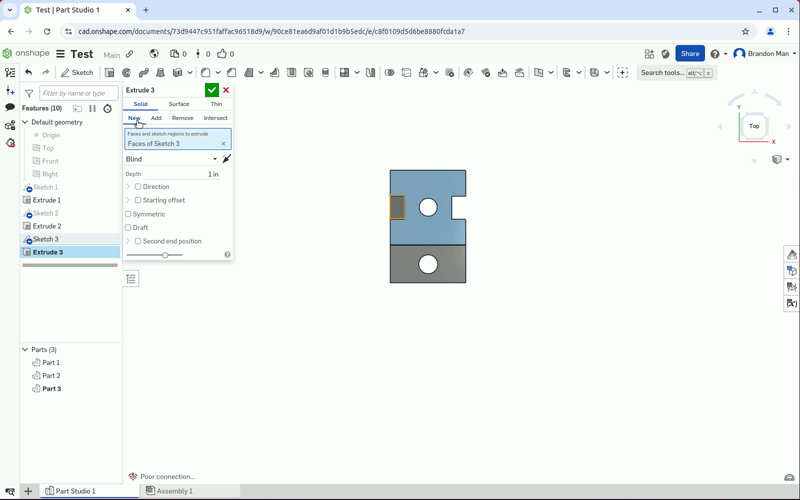
key(tab, 4)
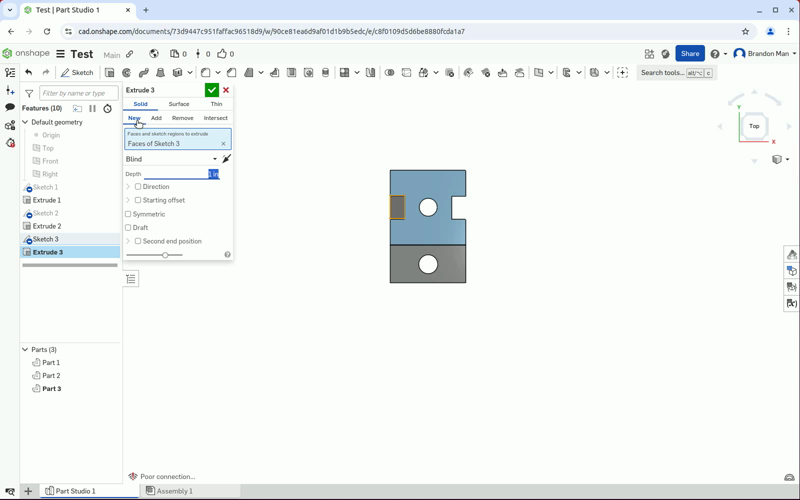
text(7.703)
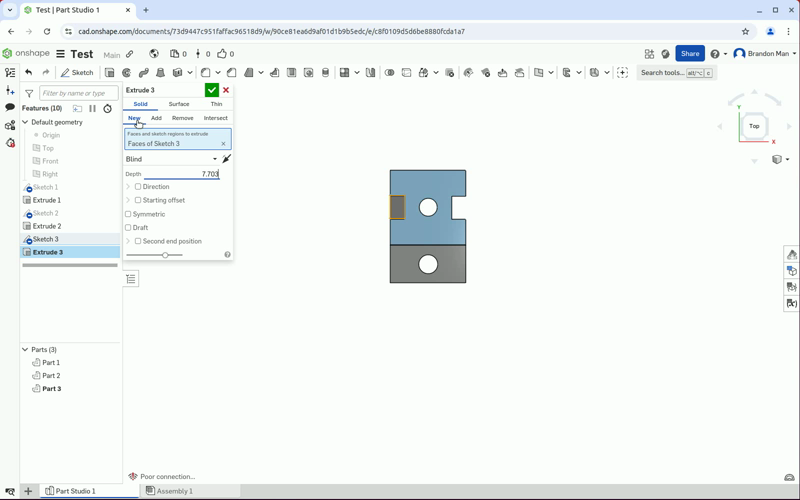
key(enter)
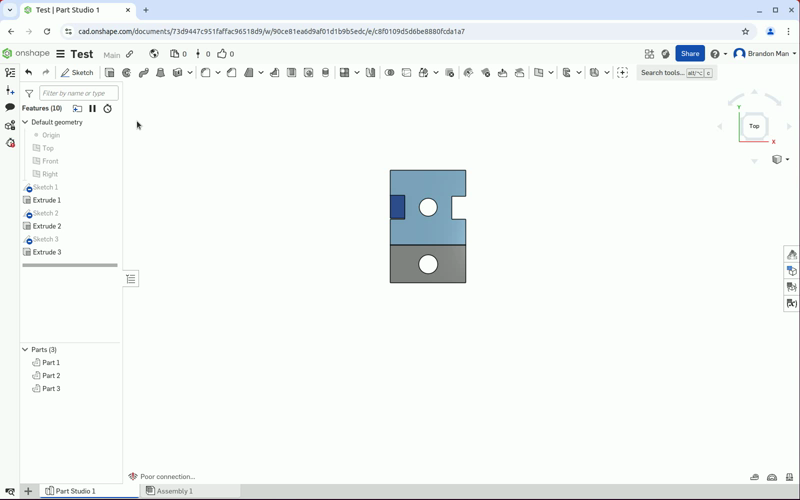
key(shift+h)
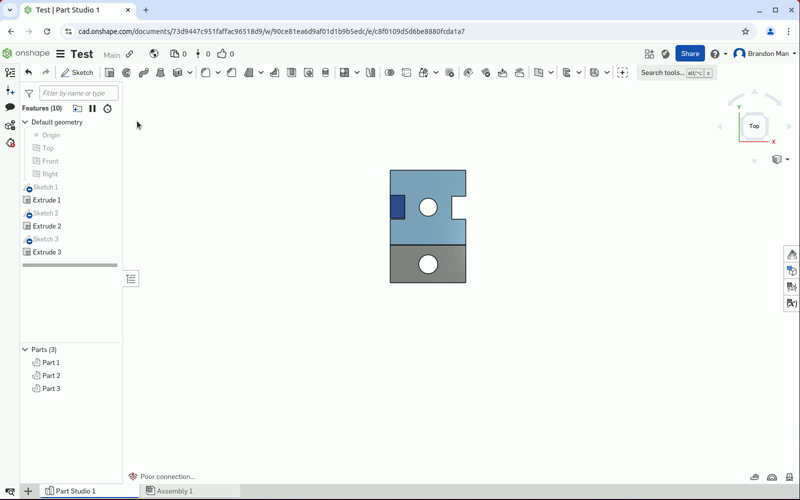
key(shift+h)
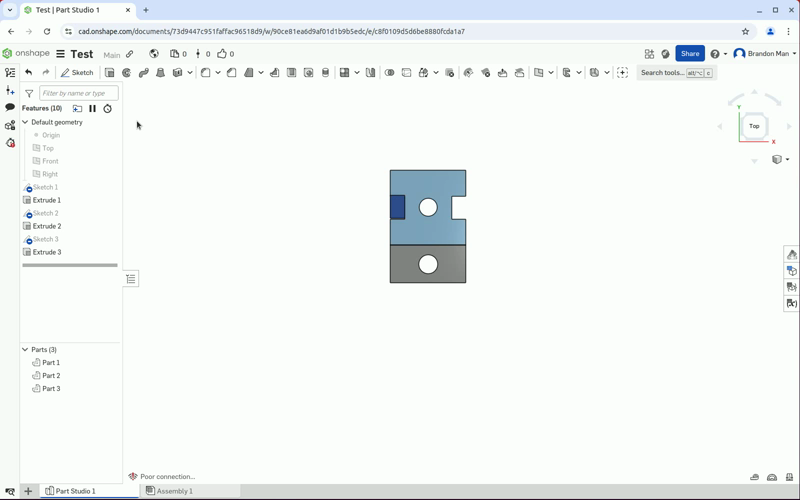
mouse_move(73, 189)
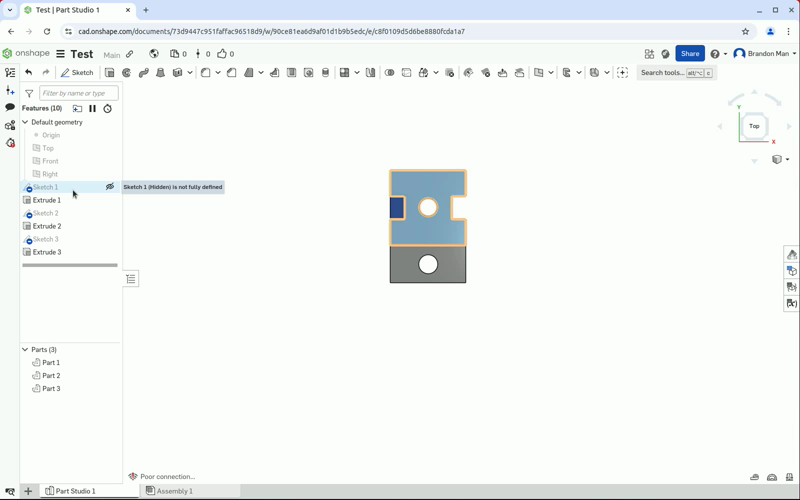
click(73, 189)
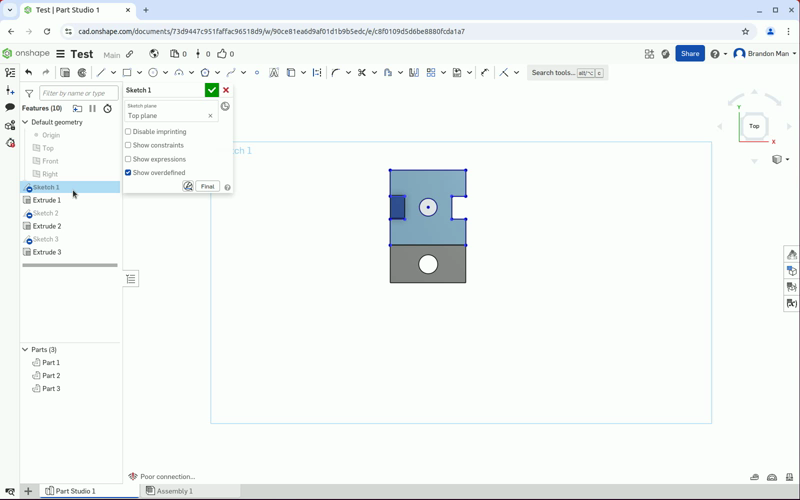
mouse_move(229, 92)
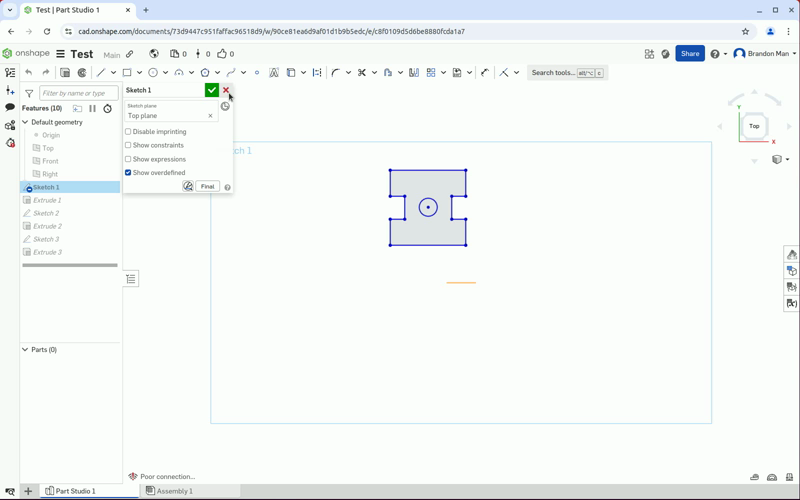
click(229, 92)
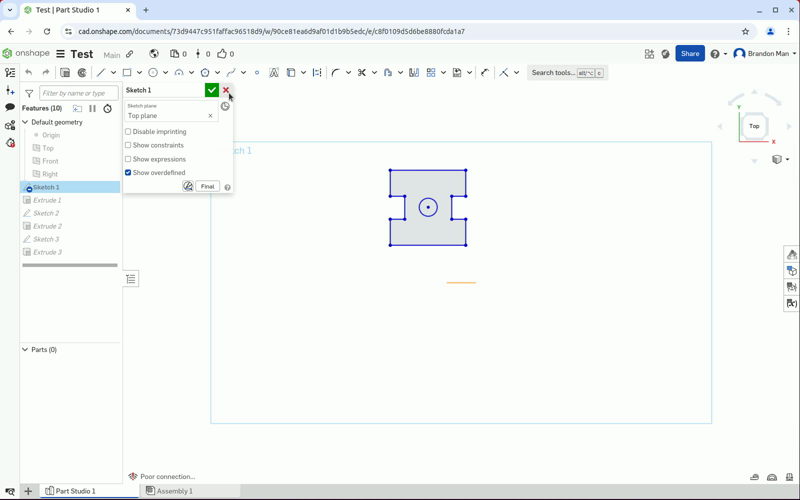
key(shift+s)
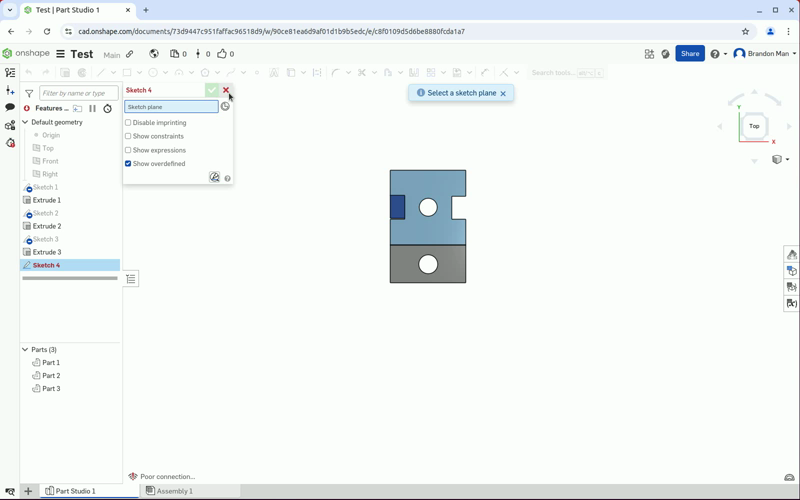
mouse_move(73, 150)
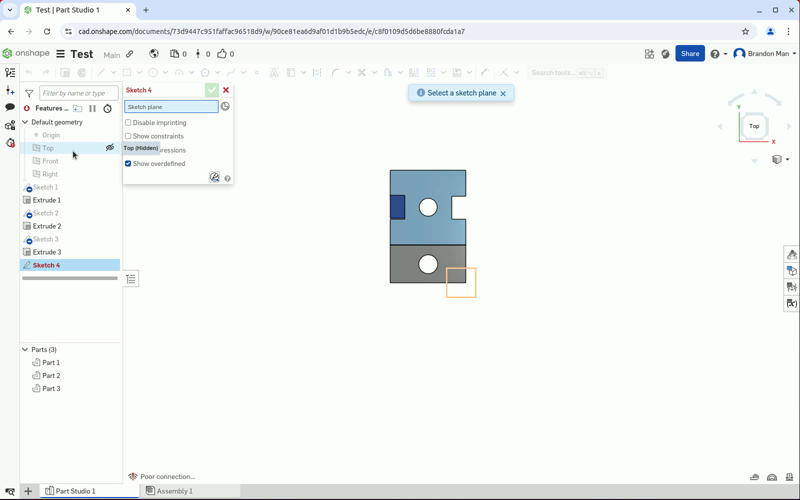
click(73, 150)
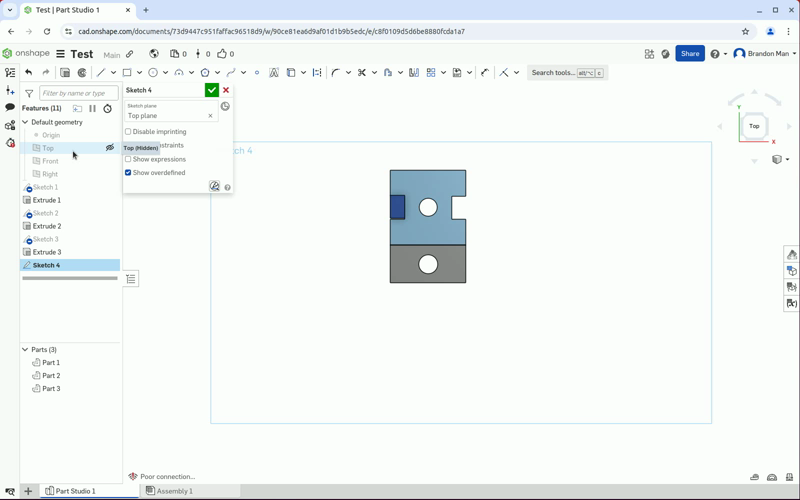
mouse_move(73, 352)
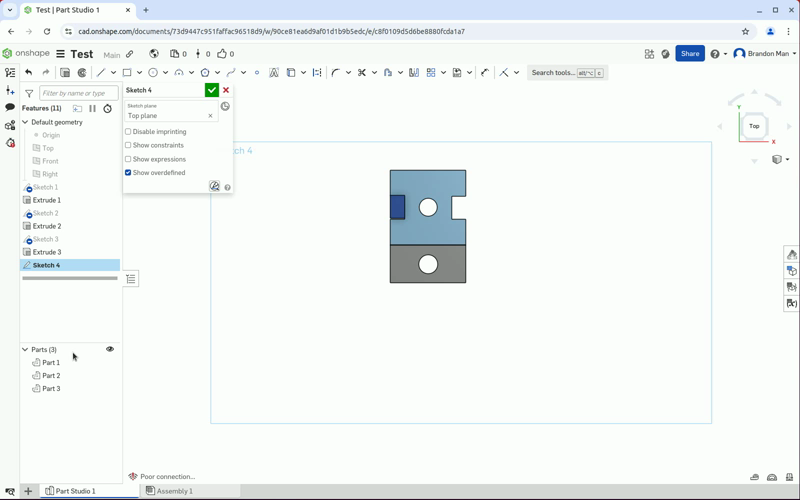
key(y)
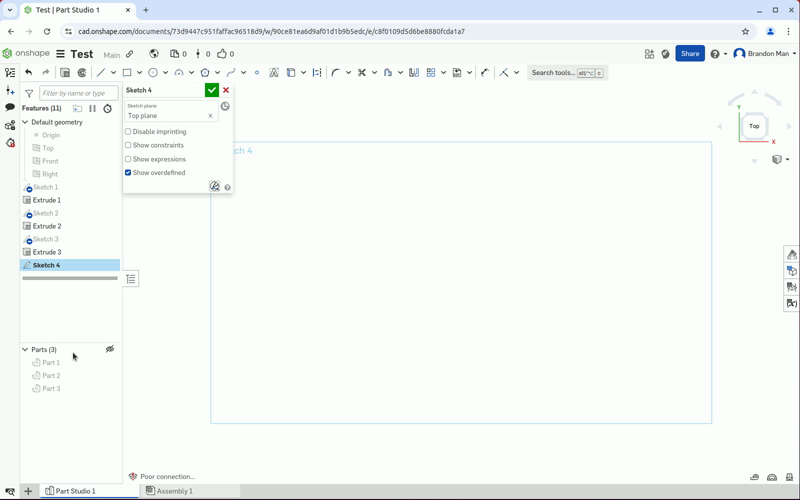
key(l)
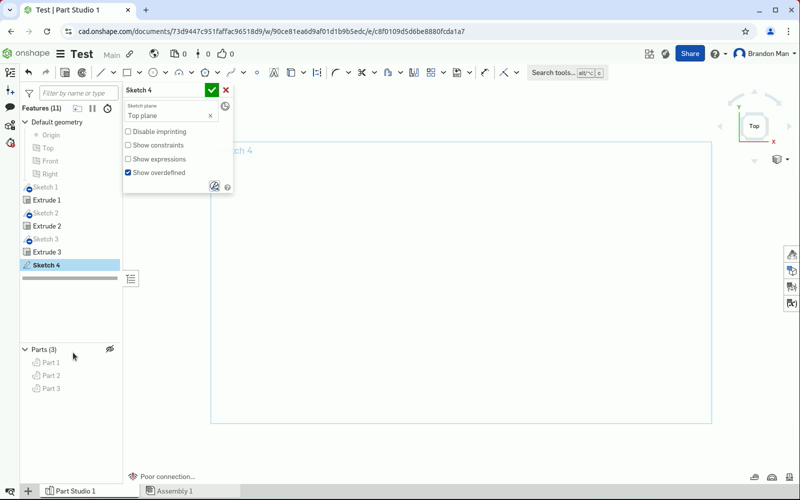
key_down(shift)
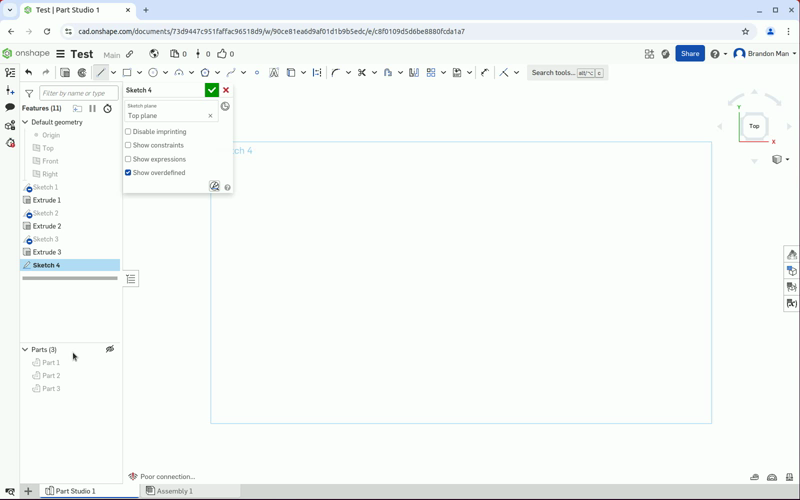
mouse_move(451, 218)
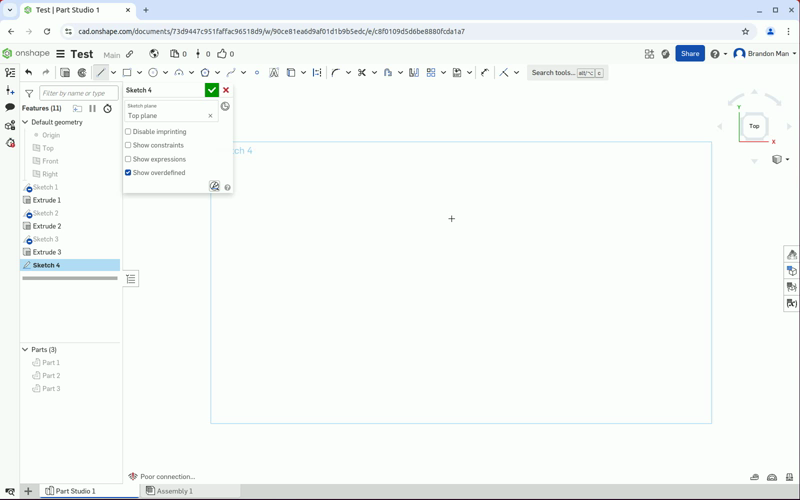
click(451, 218)
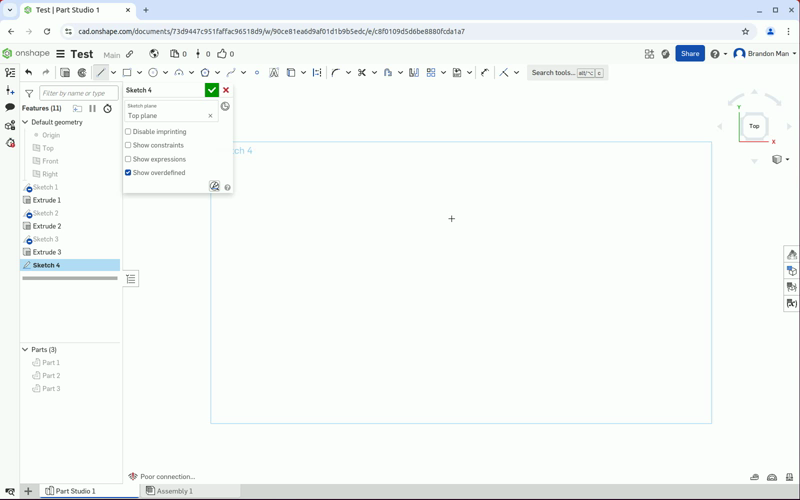
key_up(shift)
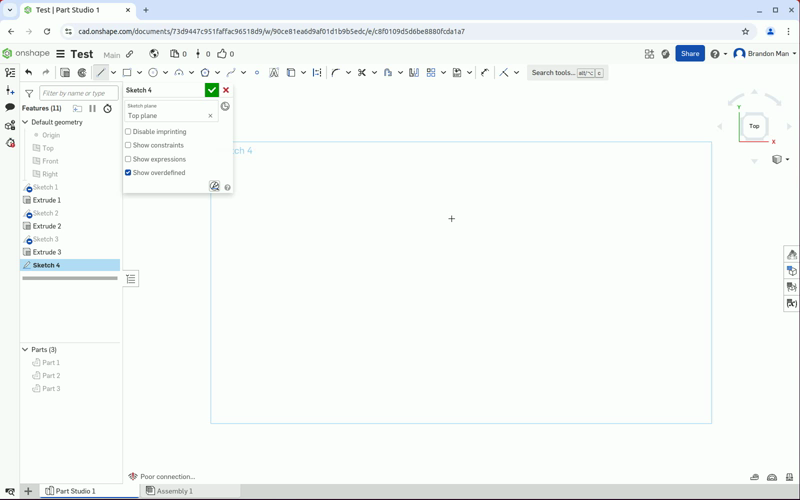
key_down(shift)
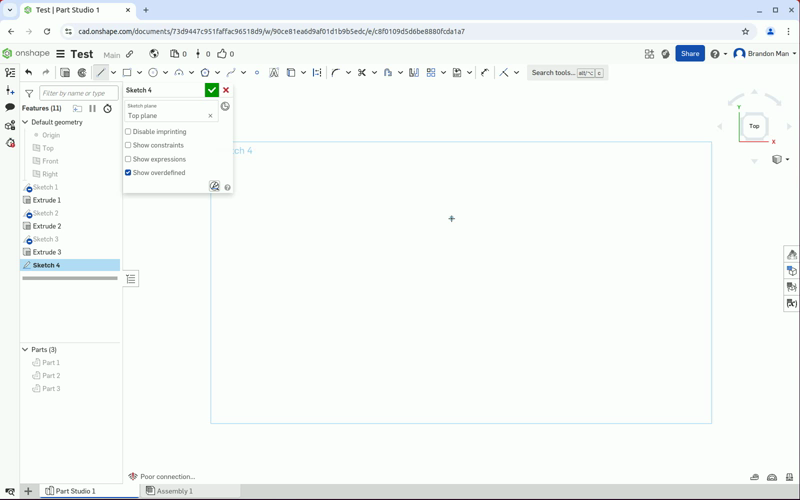
mouse_move(481, 218)
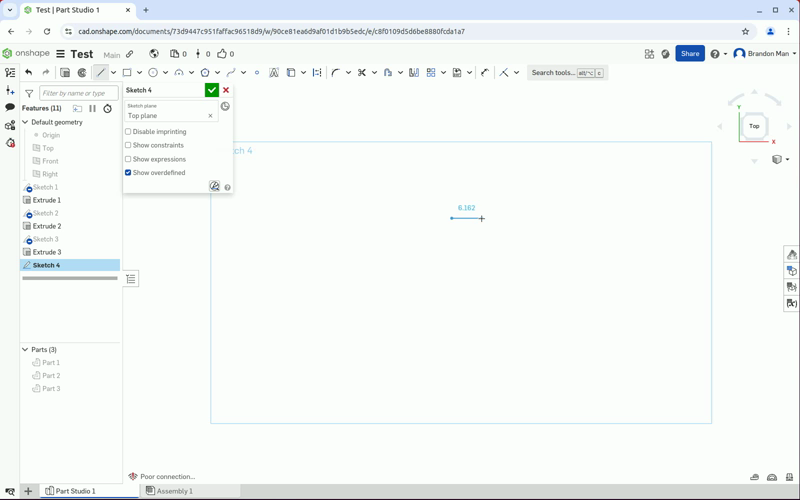
mouse_move(466, 218)
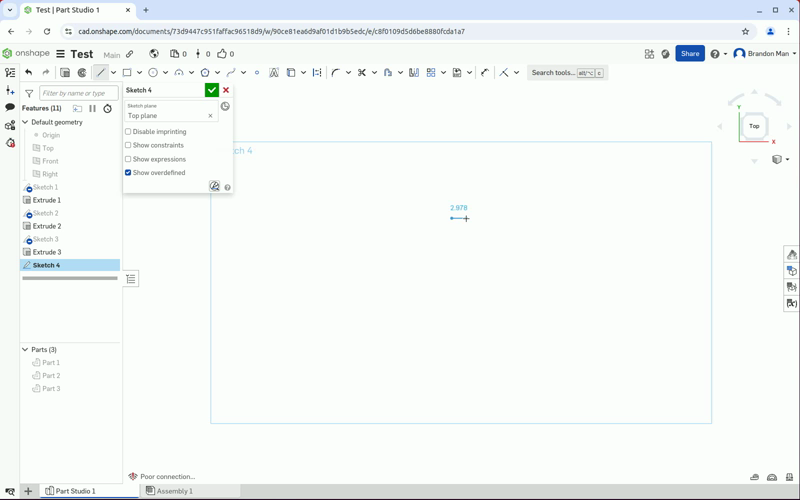
click(466, 218)
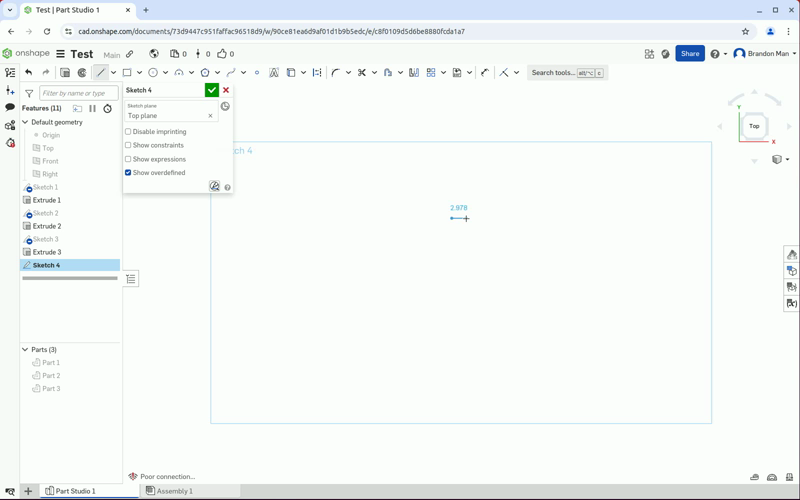
key_up(shift)
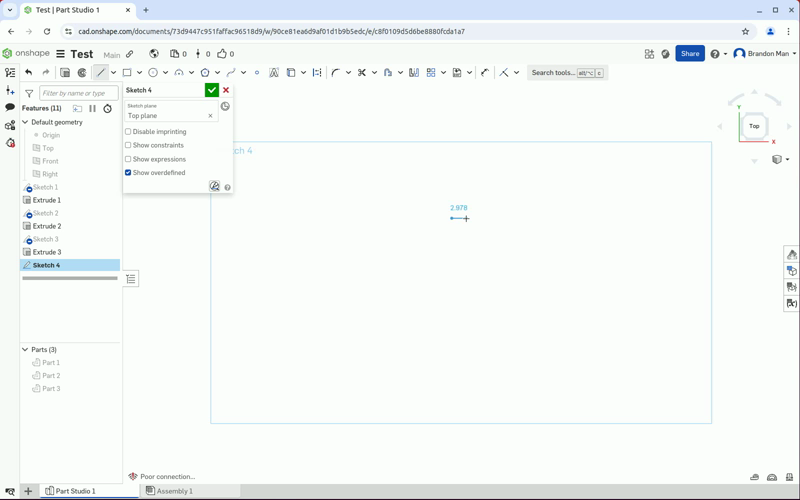
key_down(shift)
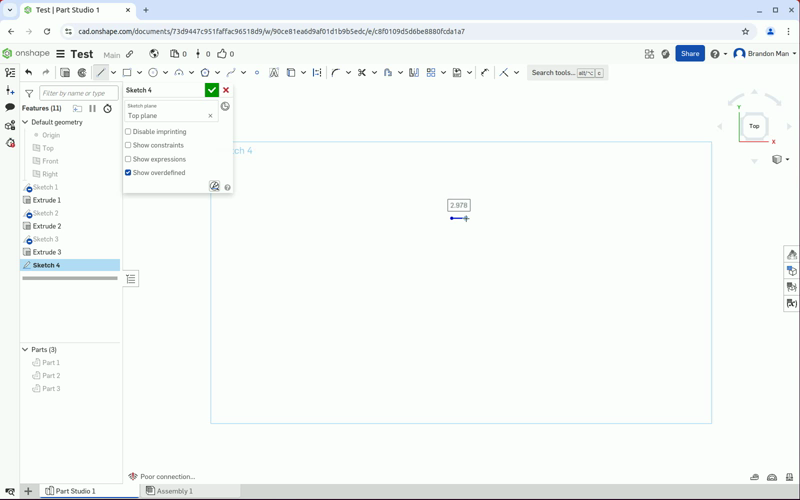
mouse_move(496, 218)
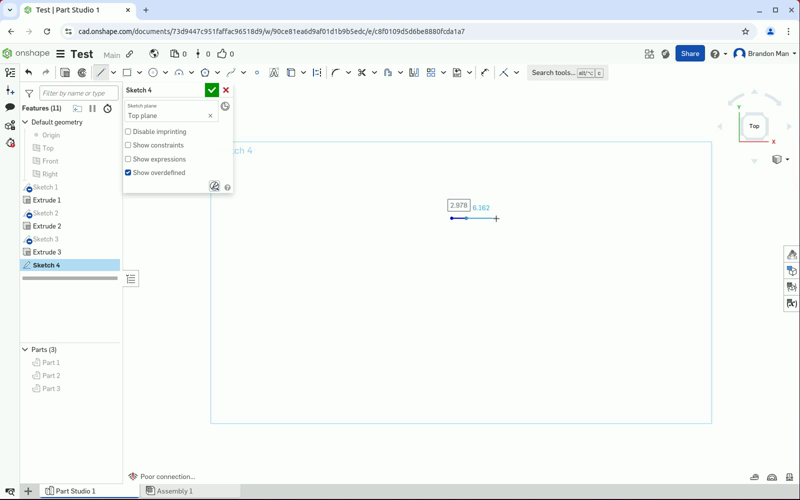
mouse_move(466, 195)
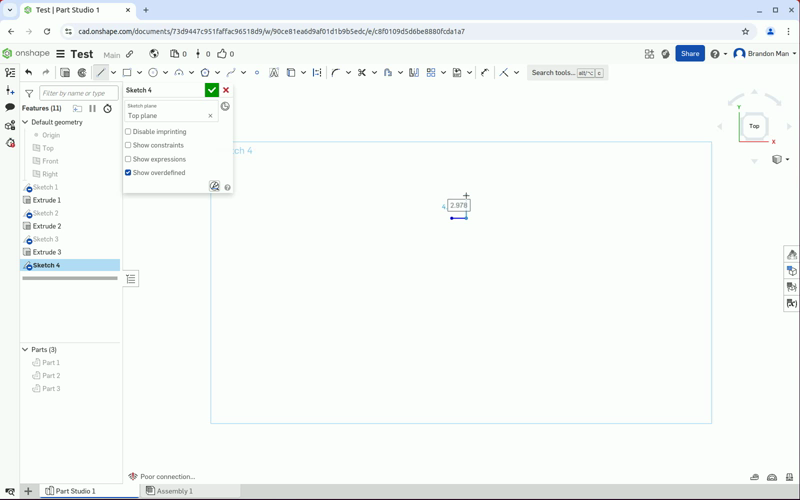
click(466, 195)
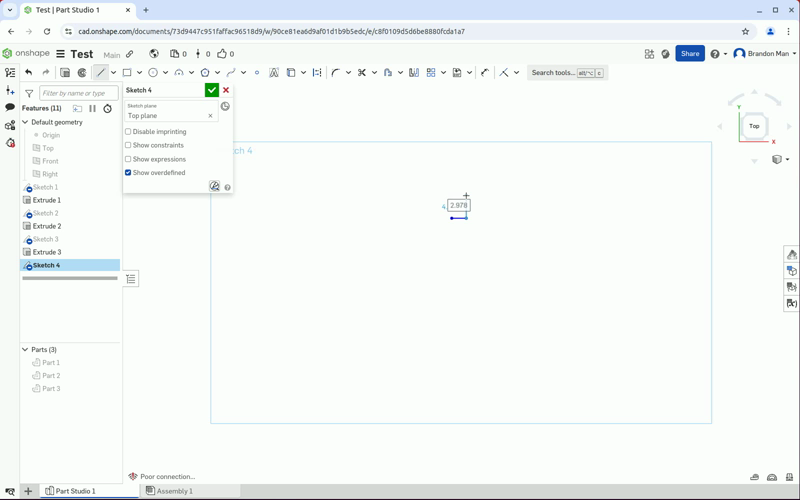
key_up(shift)
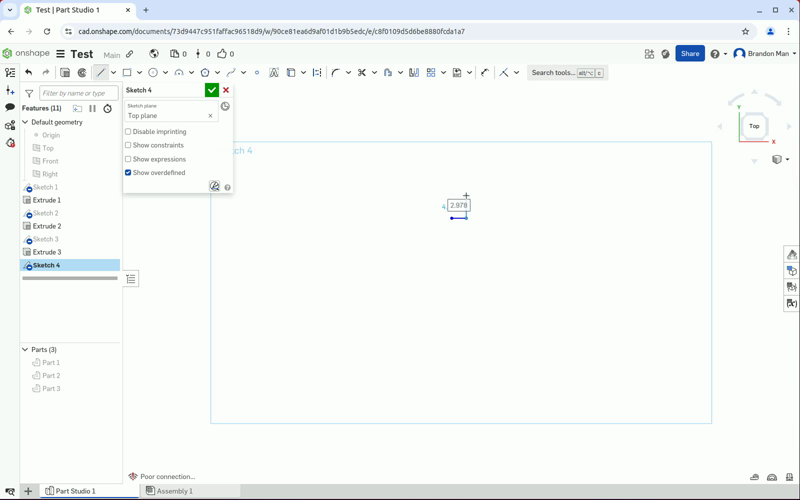
key_down(shift)
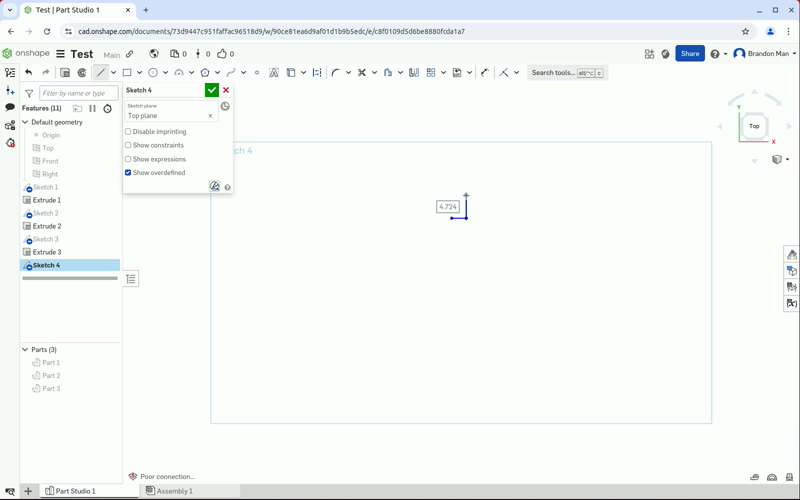
mouse_move(496, 195)
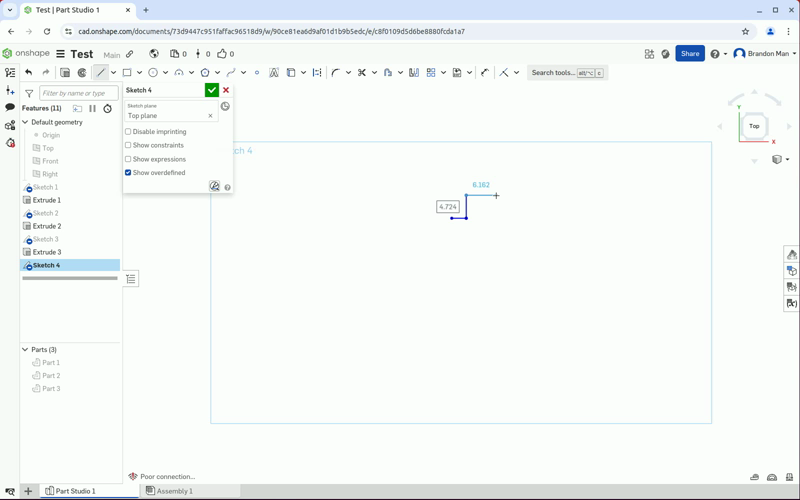
mouse_move(451, 195)
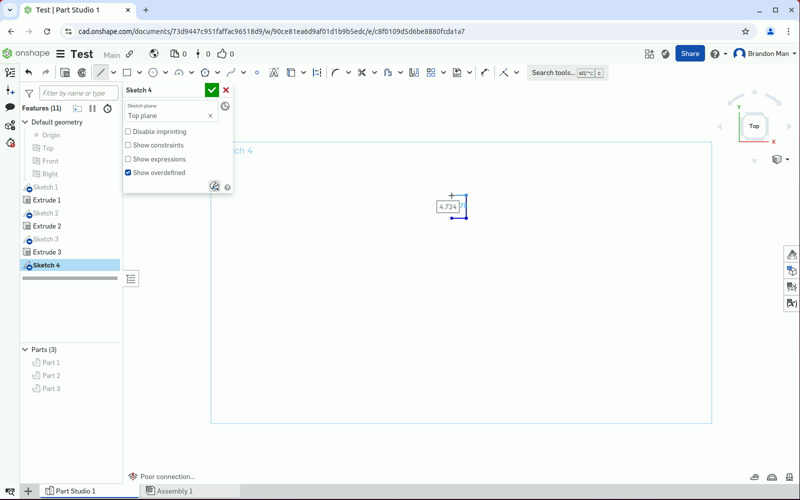
click(451, 195)
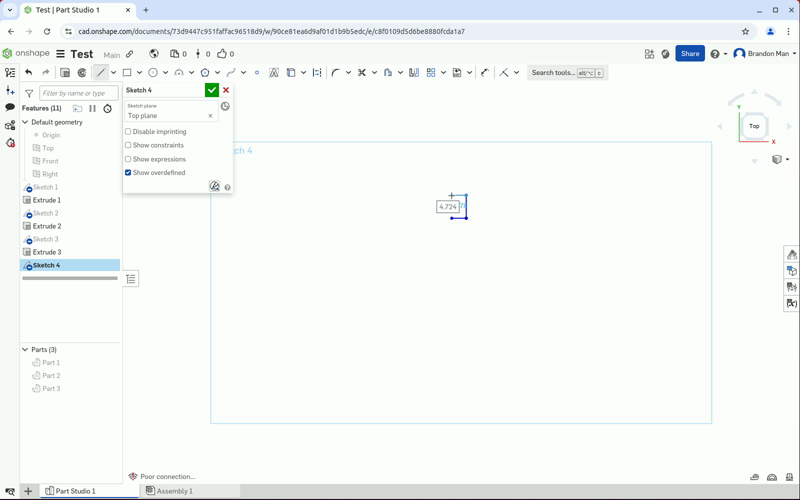
key_up(shift)
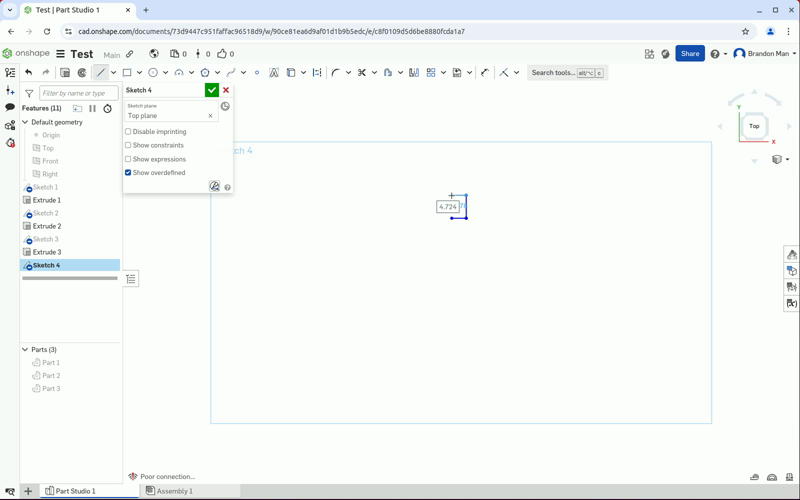
mouse_move(481, 195)
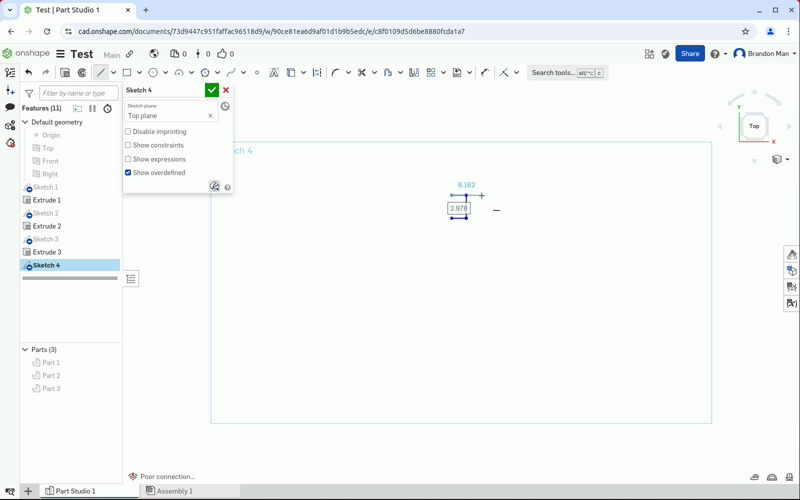
key_down(shift)
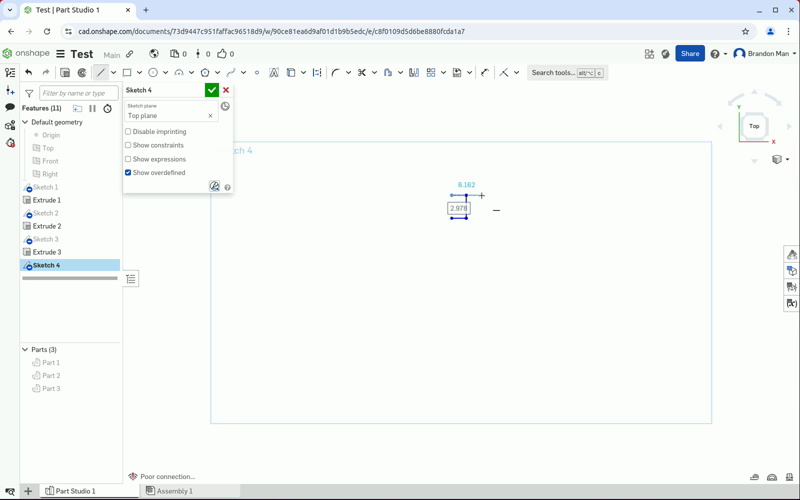
mouse_move(451, 218)
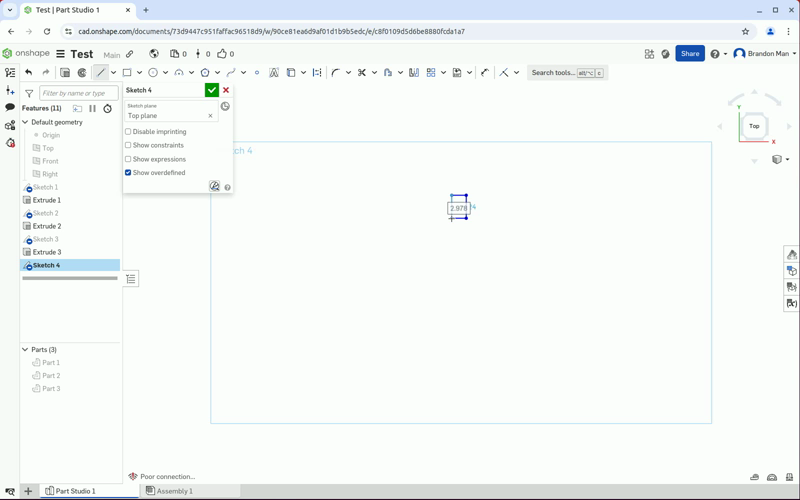
key_up(shift)
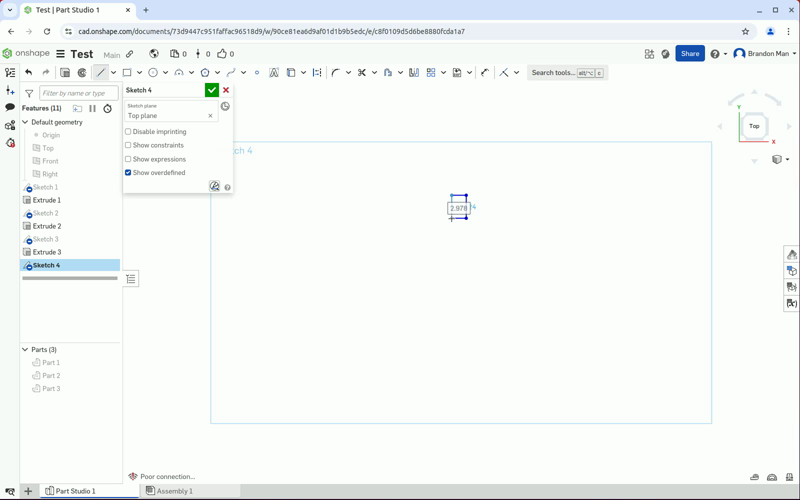
click(451, 218)
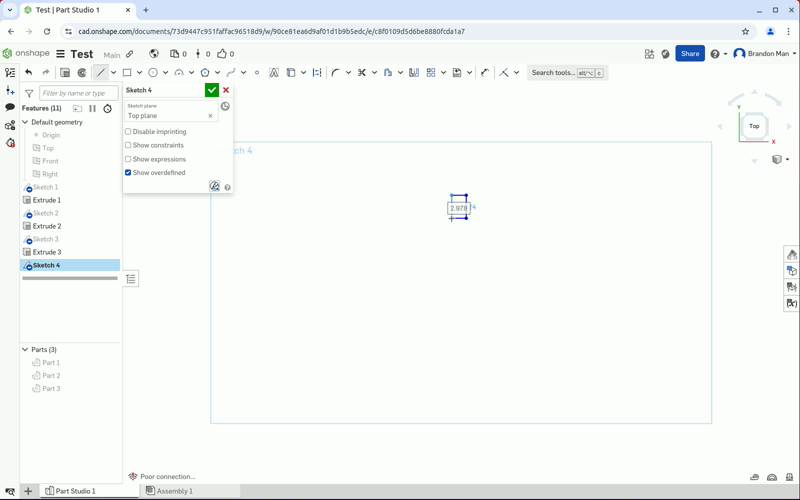
key(esc)
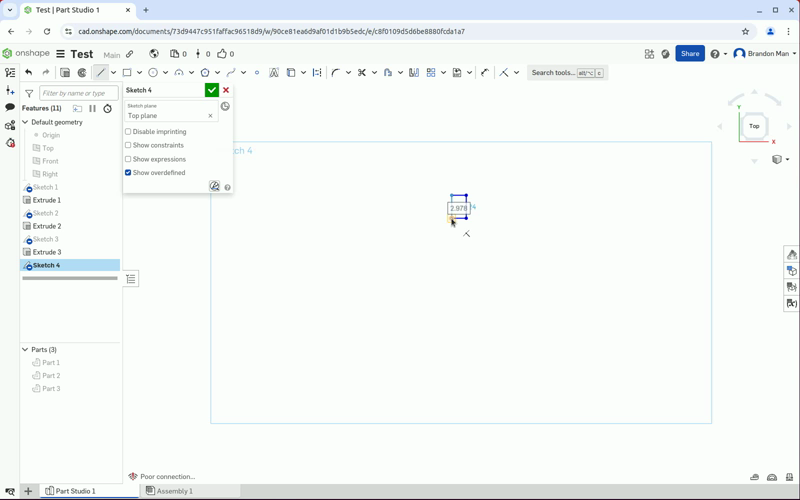
mouse_move(456, 207)
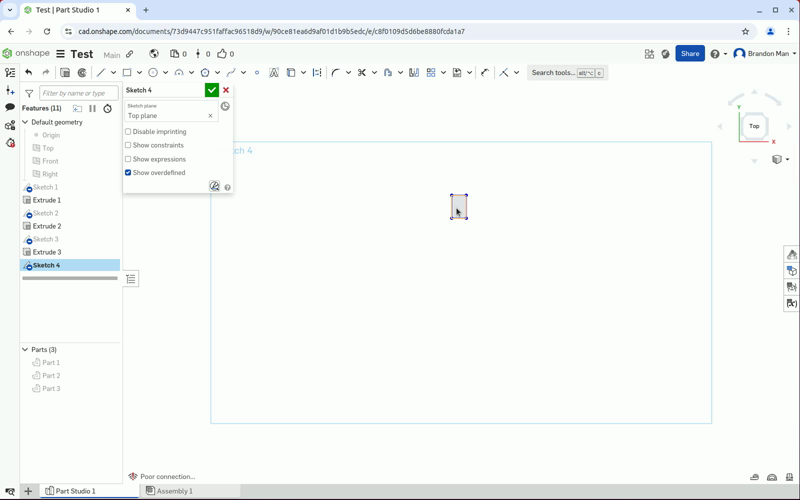
scroll(6)
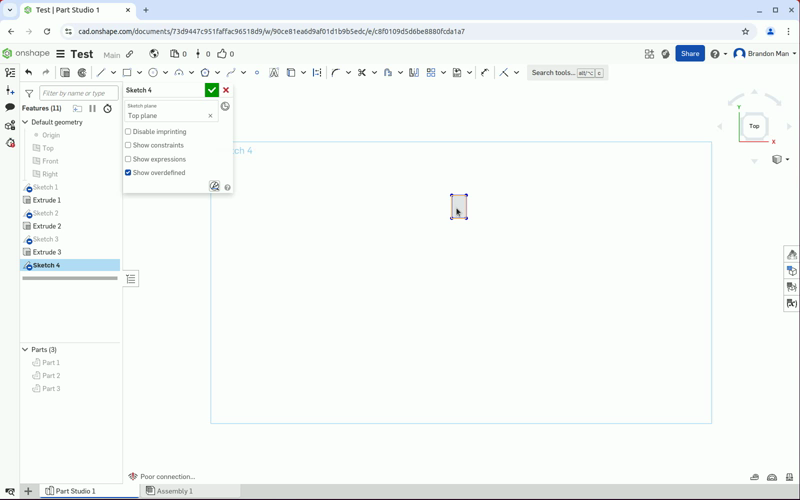
scroll(6)
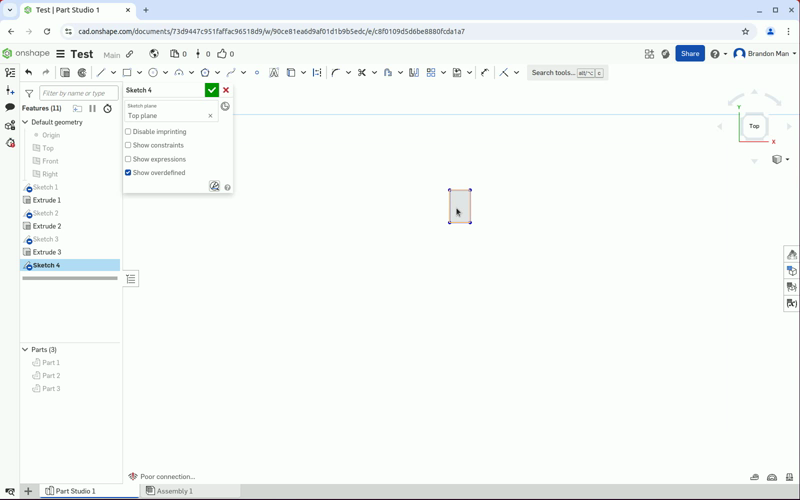
scroll(6)
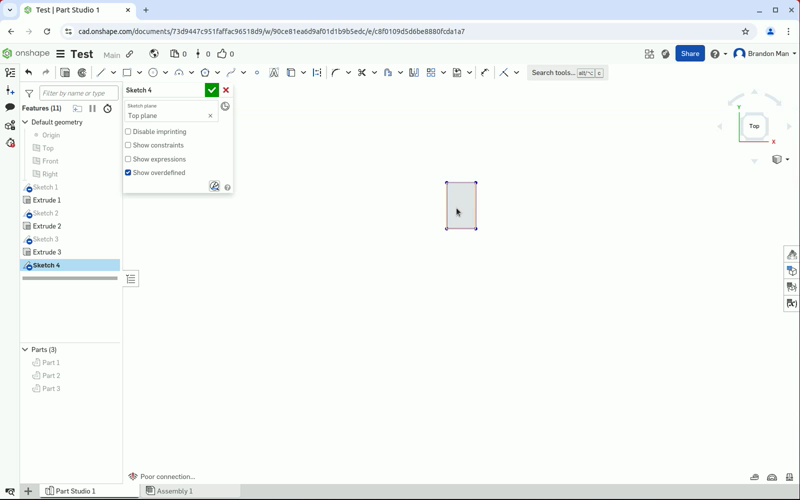
scroll(6)
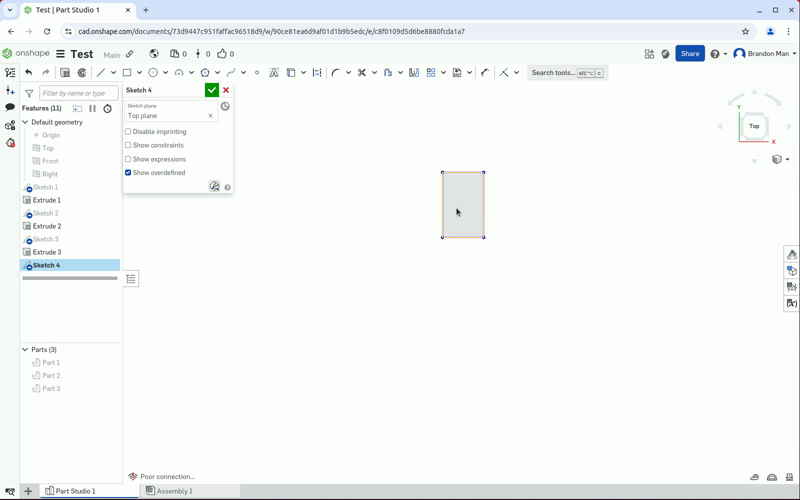
scroll(6)
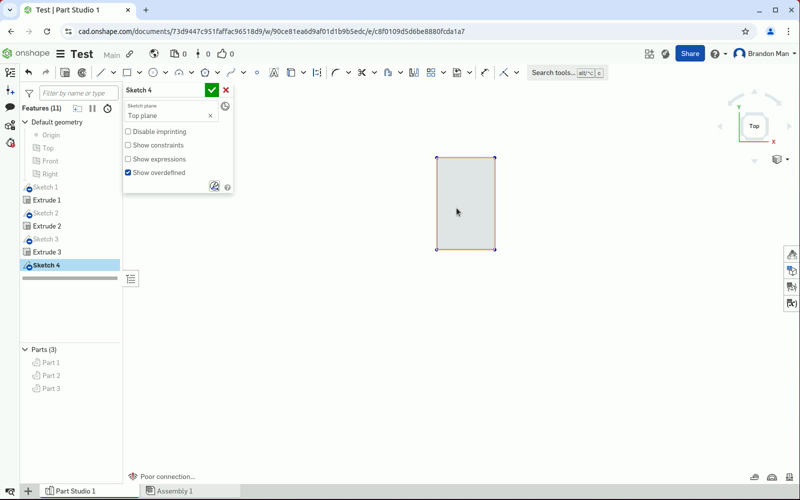
scroll(6)
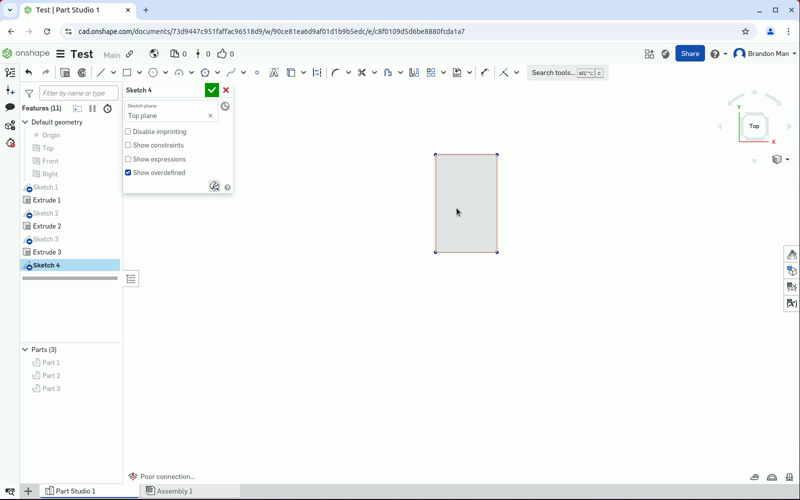
scroll(6)
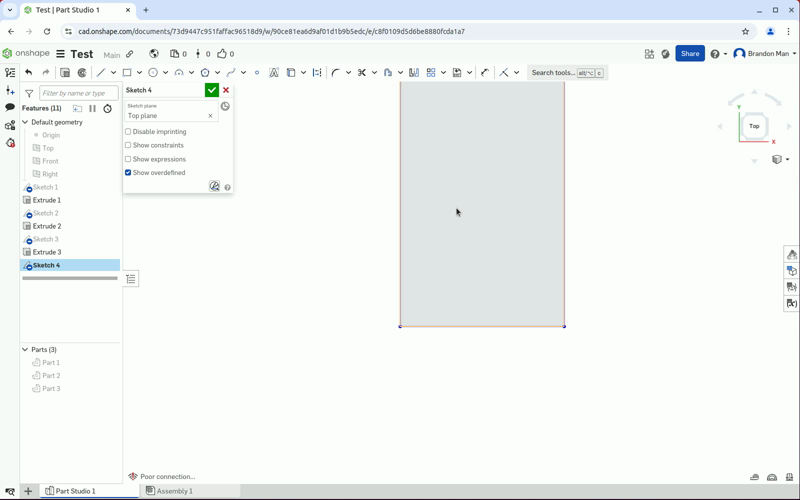
click(456, 207)
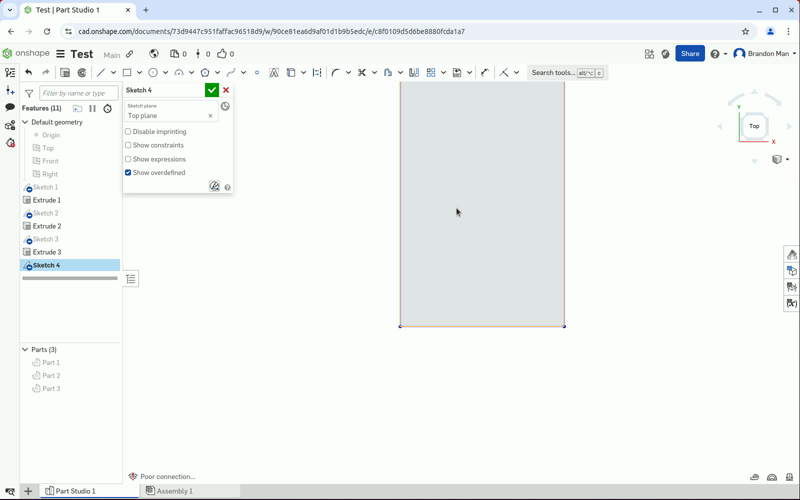
scroll(-6)
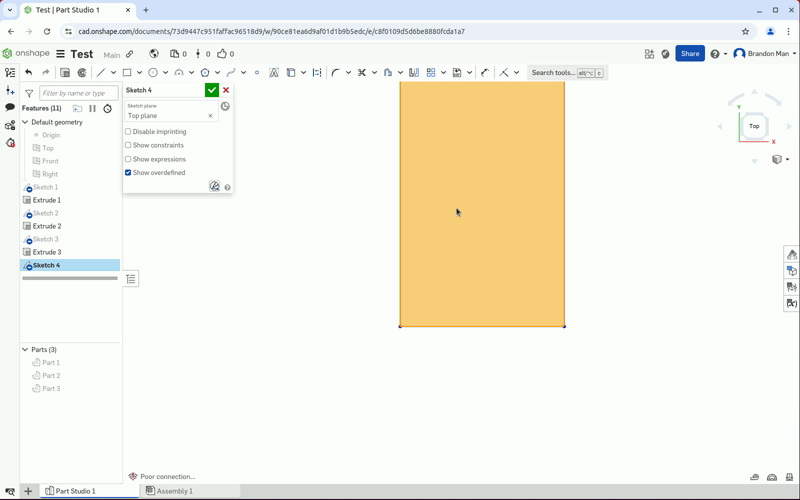
scroll(-6)
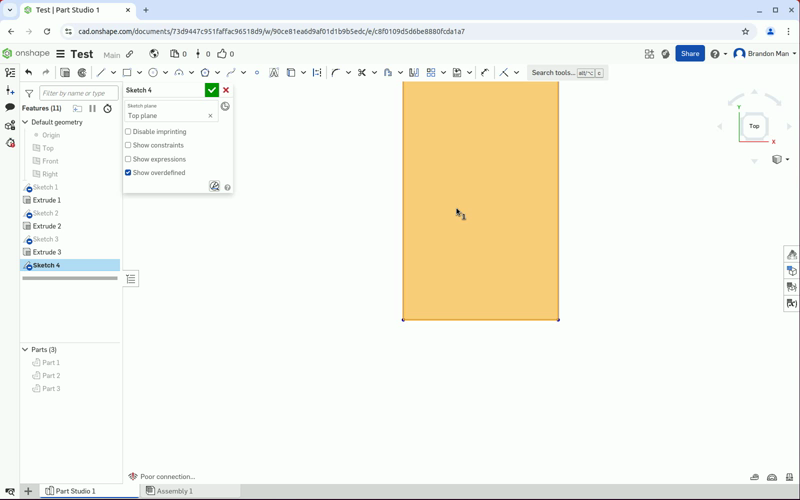
scroll(-6)
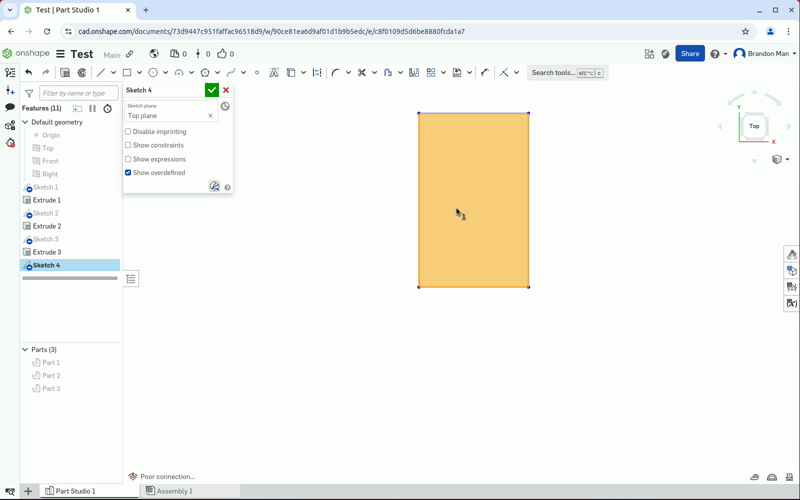
scroll(-6)
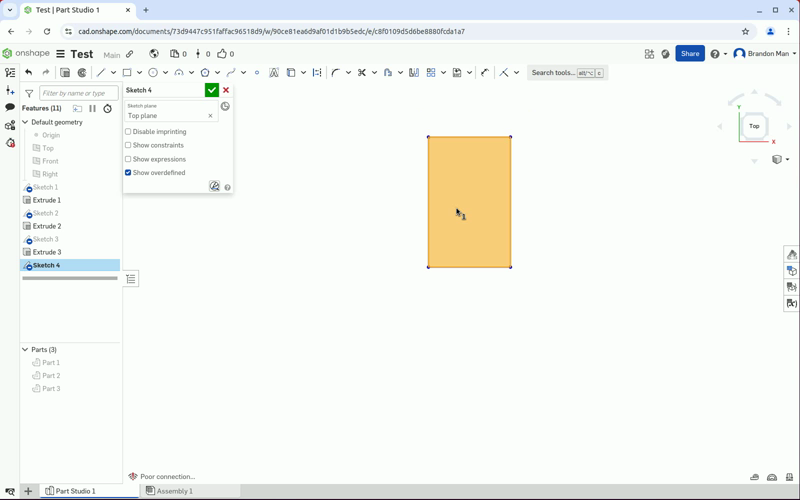
scroll(-6)
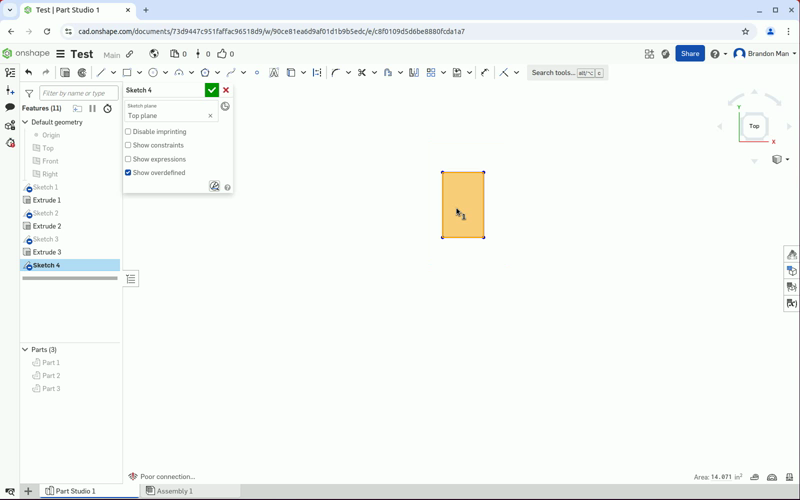
scroll(-6)
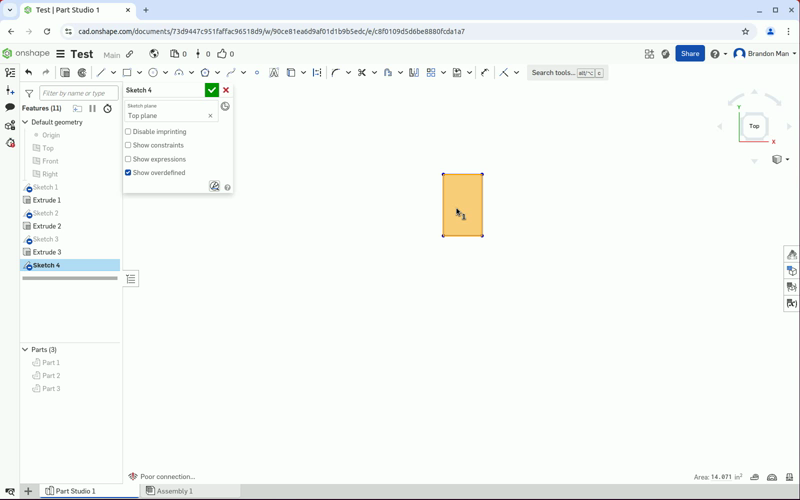
scroll(-6)
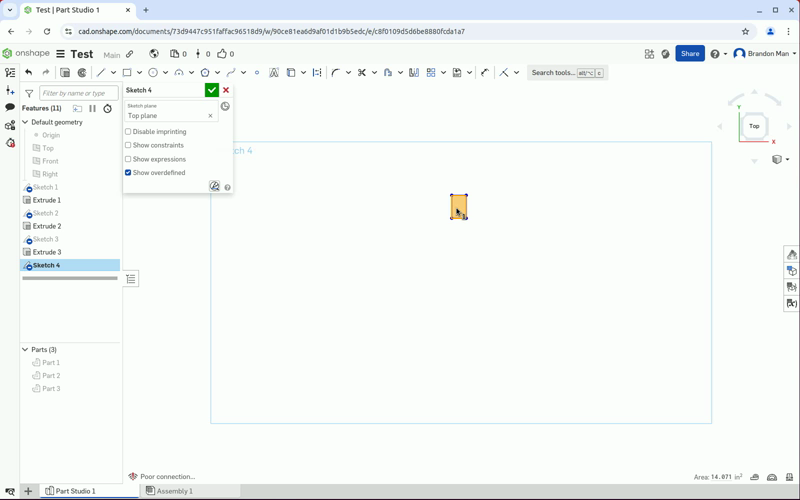
mouse_move(73, 352)
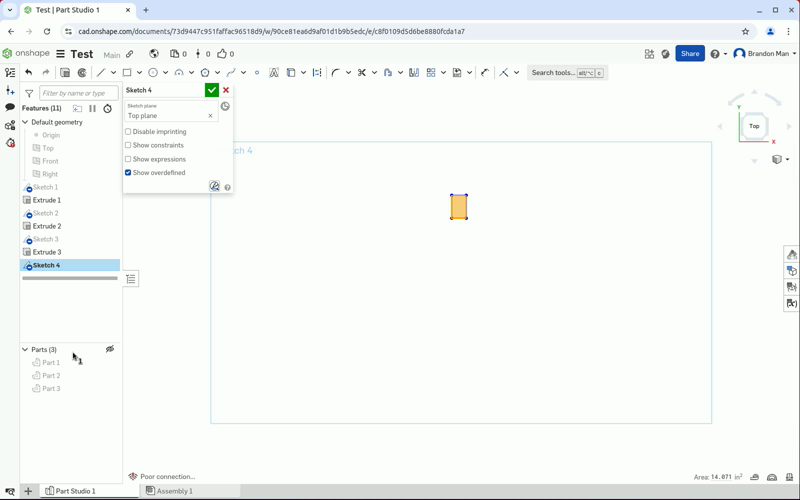
key(shift+y)
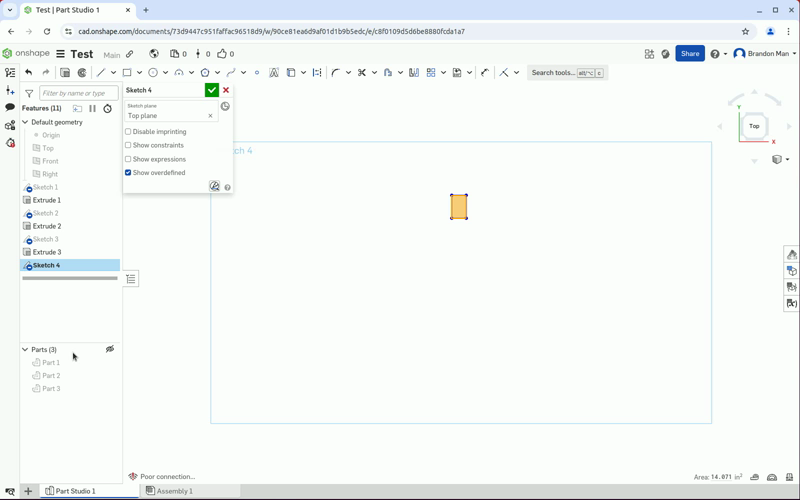
key(shift+e)
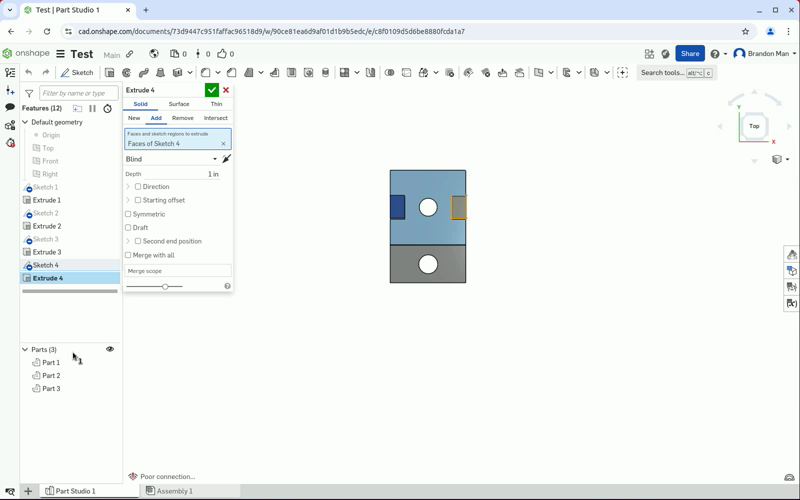
mouse_move(143, 106)
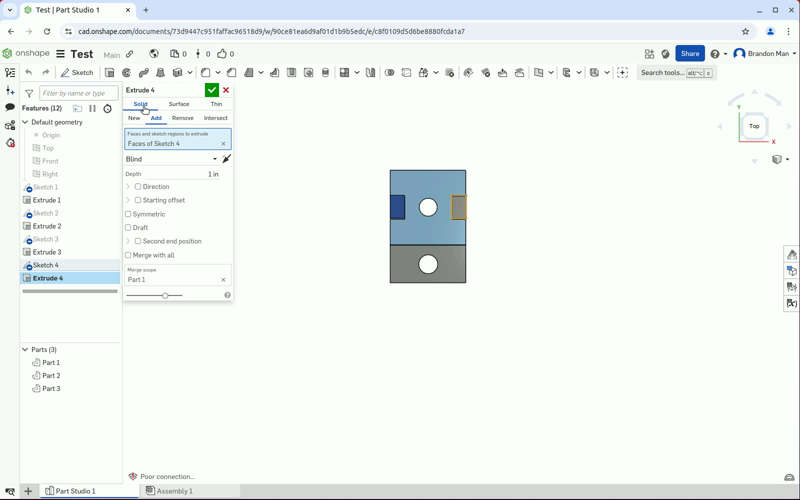
click(143, 106)
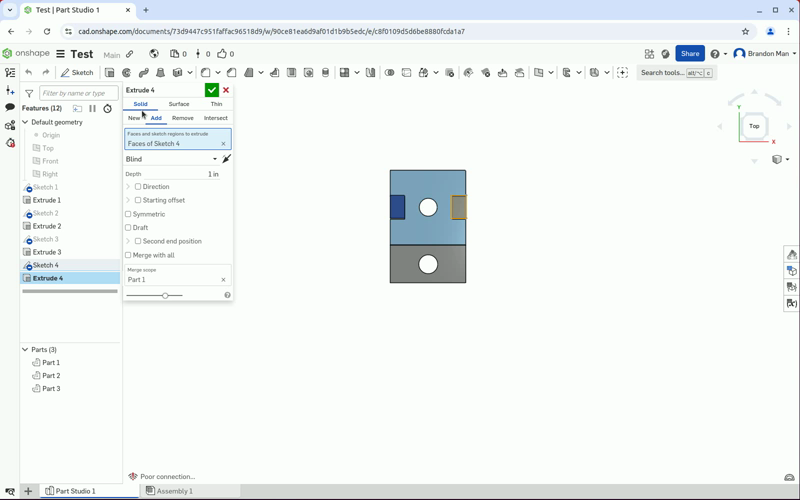
mouse_move(137, 120)
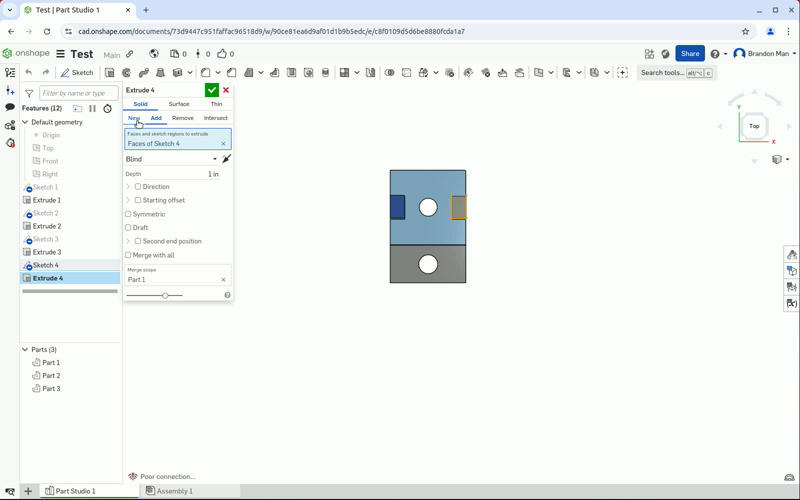
click(137, 120)
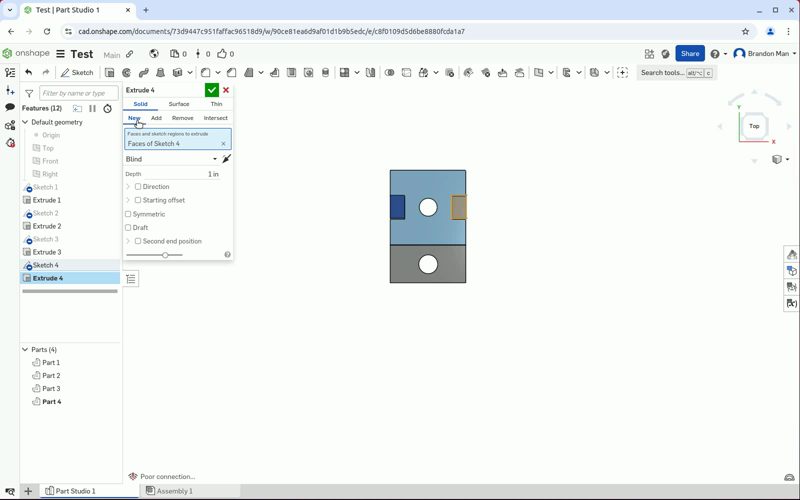
key(tab, 4)
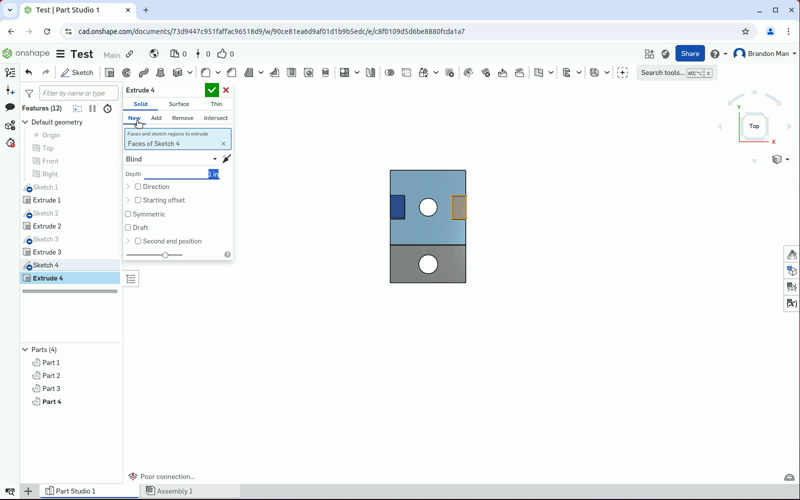
text(7.703)
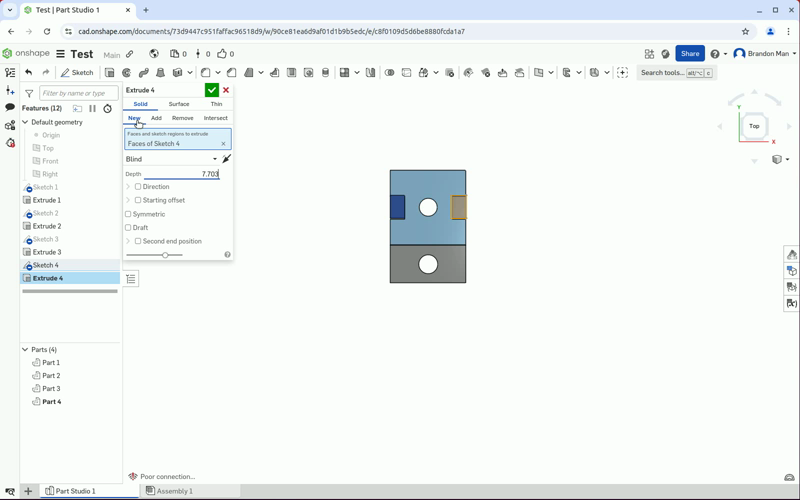
key(enter)
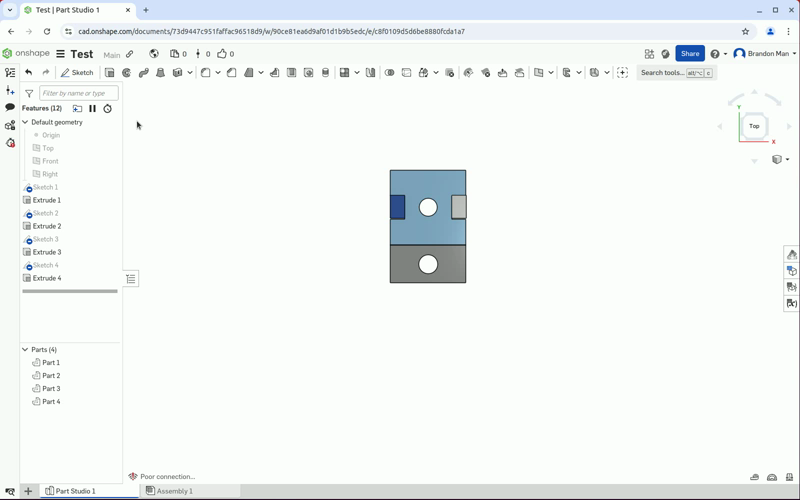
key(shift+h)
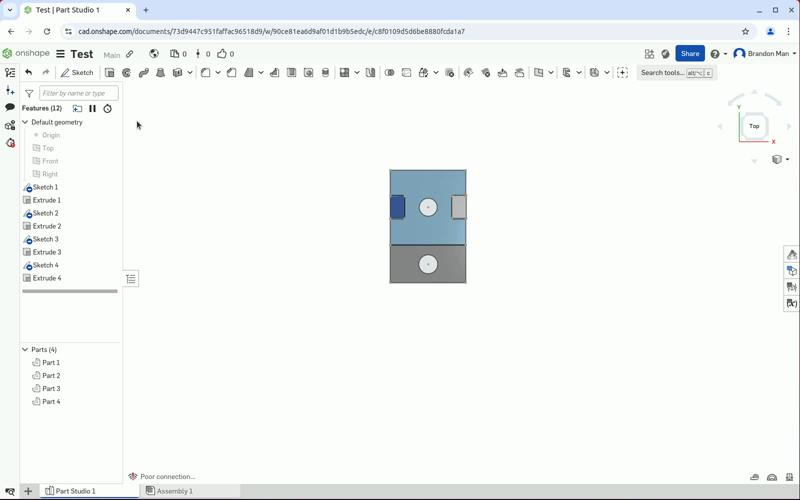
key(shift+h)
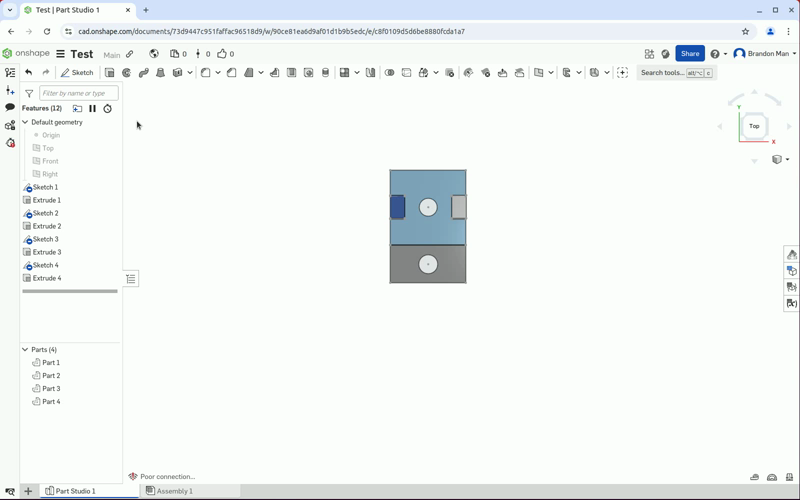
key(shift+7)
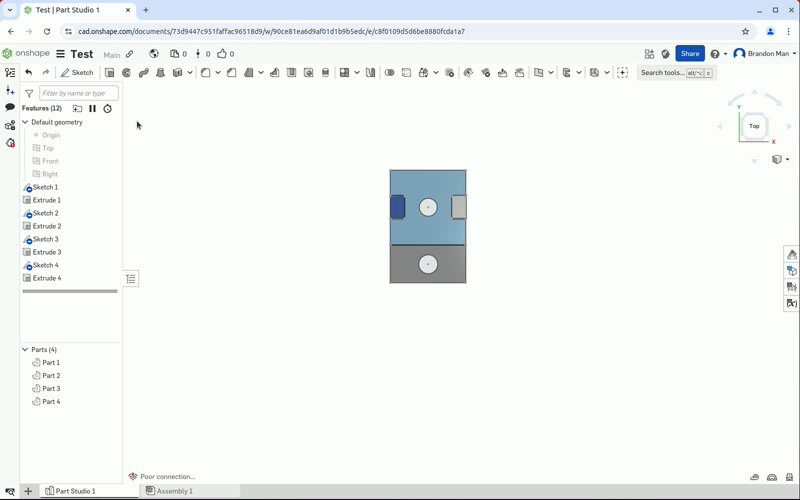
key(up, 3)
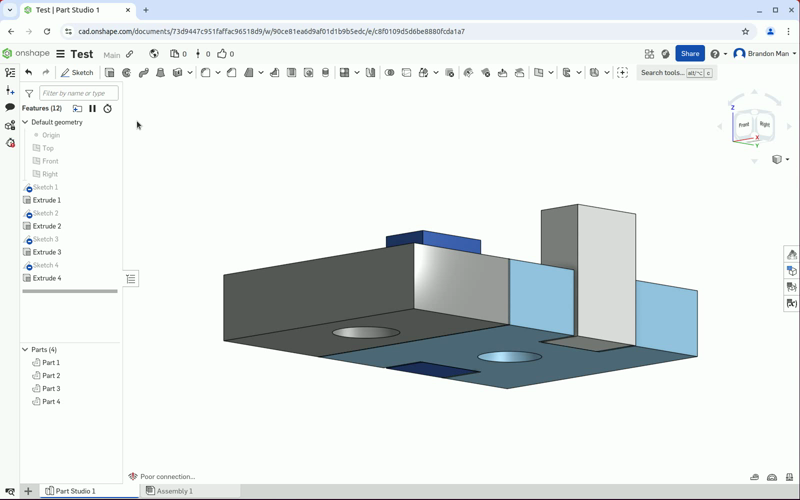
key(left, 3)
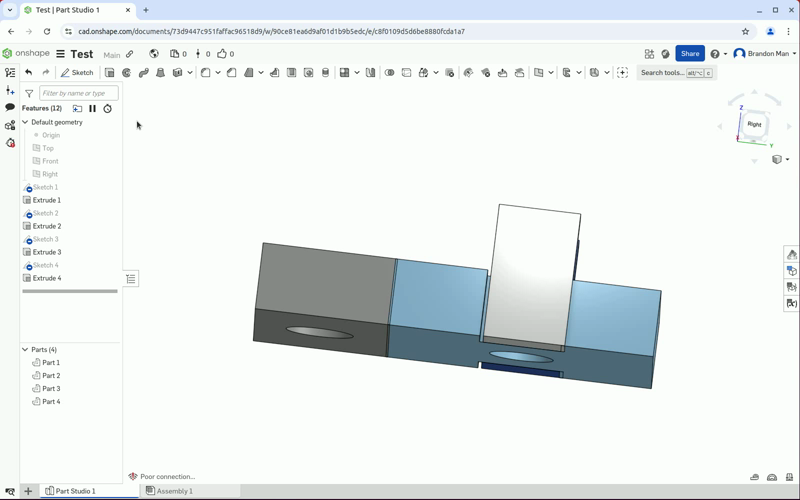
key(right, 3)
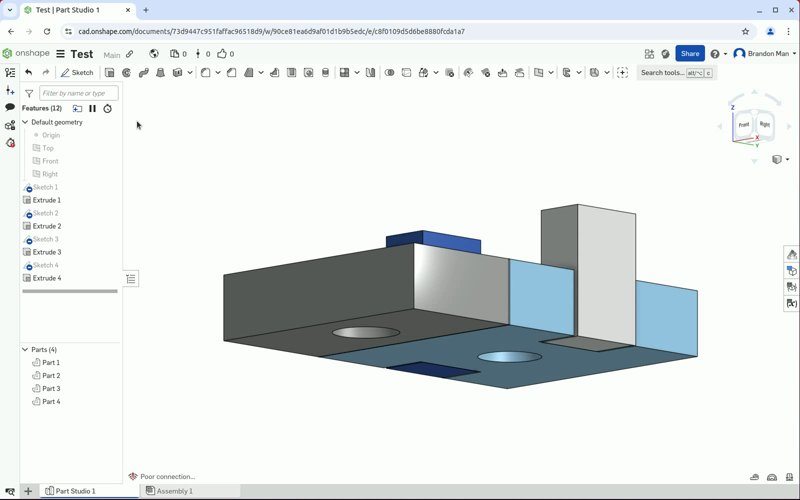
key(down, 3)
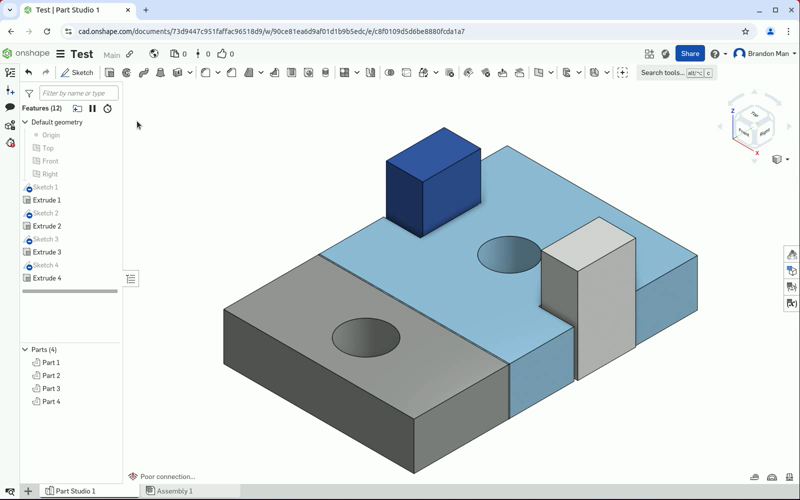
mouse_move(73, 189)
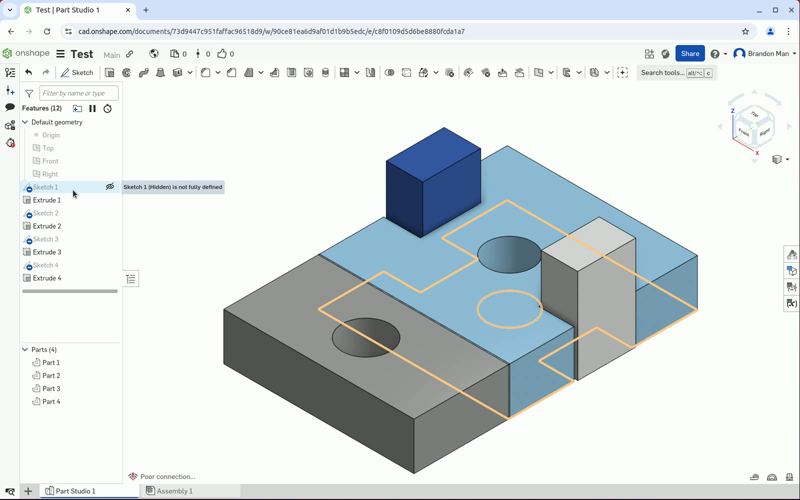
click(73, 189)